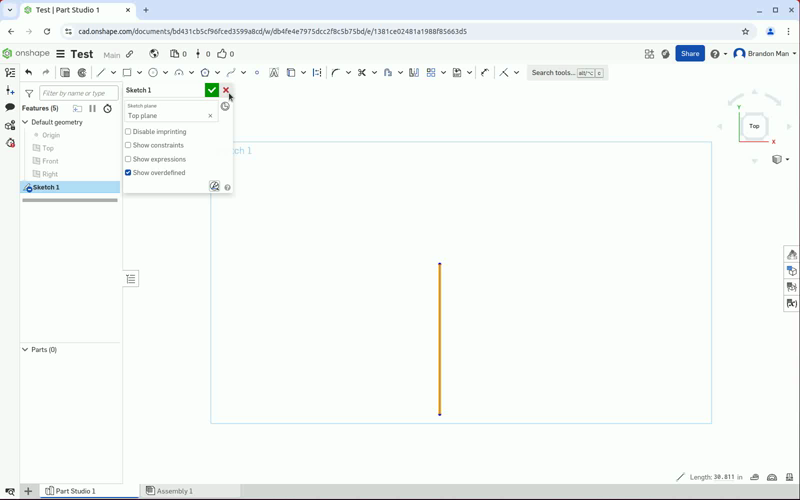
key(shift+h)
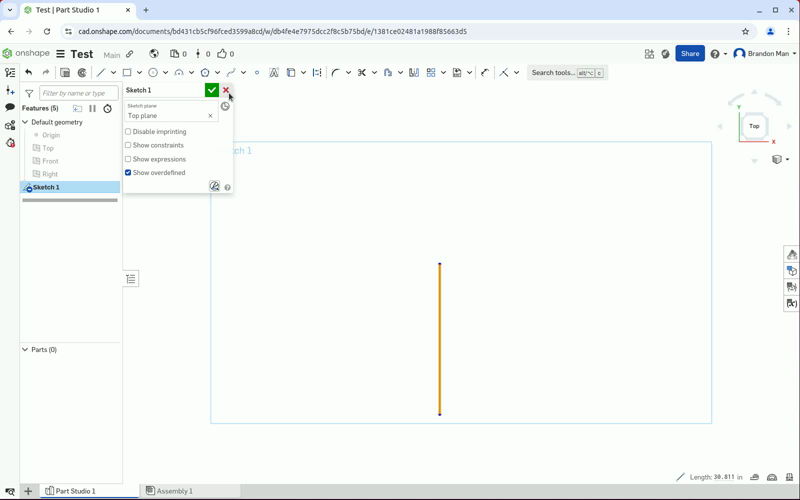
key(shift+s)
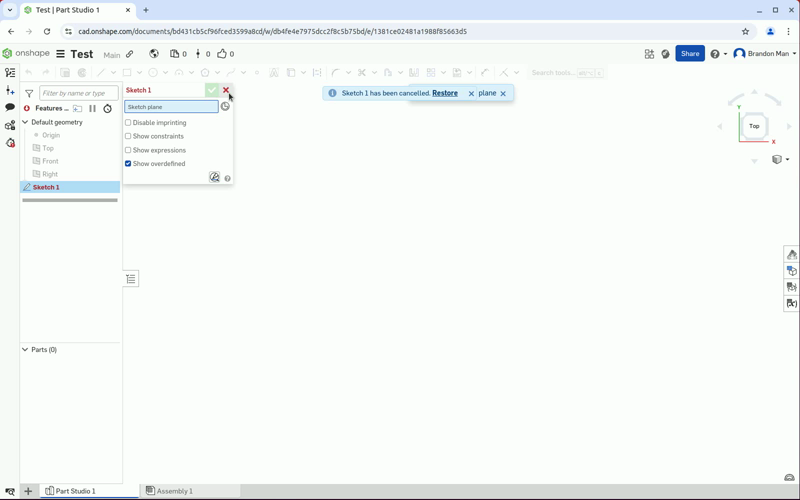
mouse_move(73, 150)
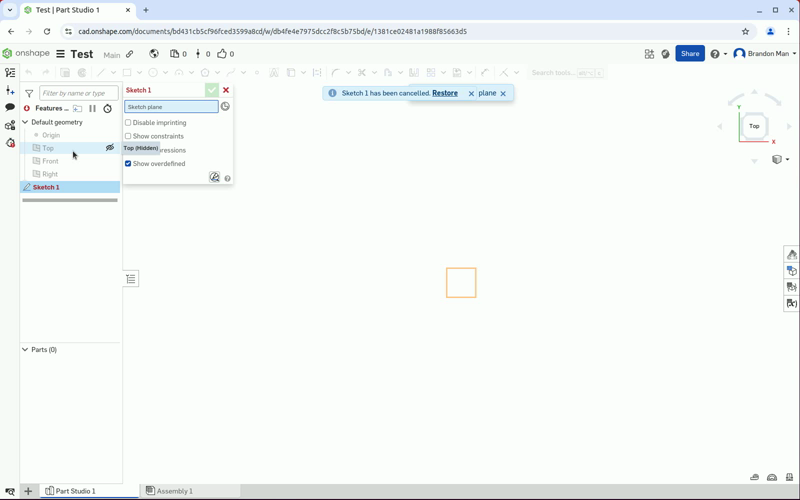
click(73, 150)
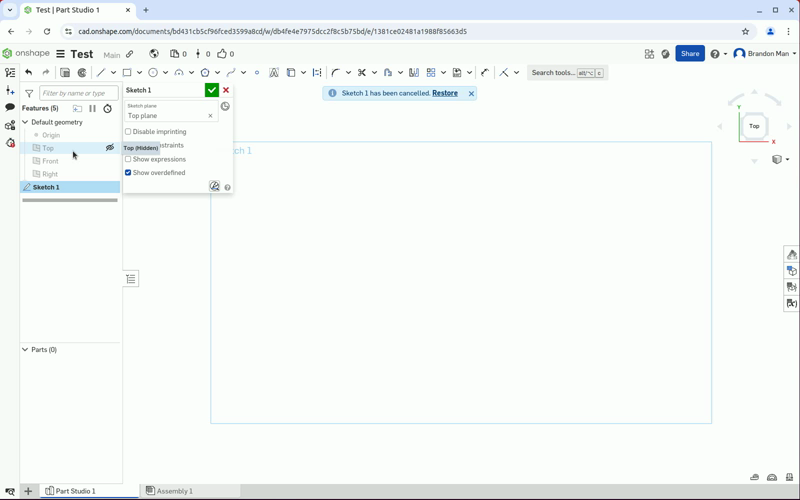
mouse_move(73, 352)
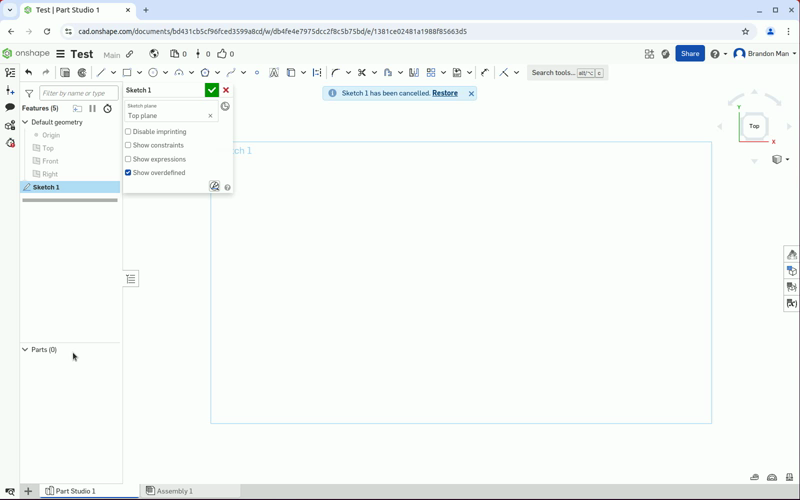
key(y)
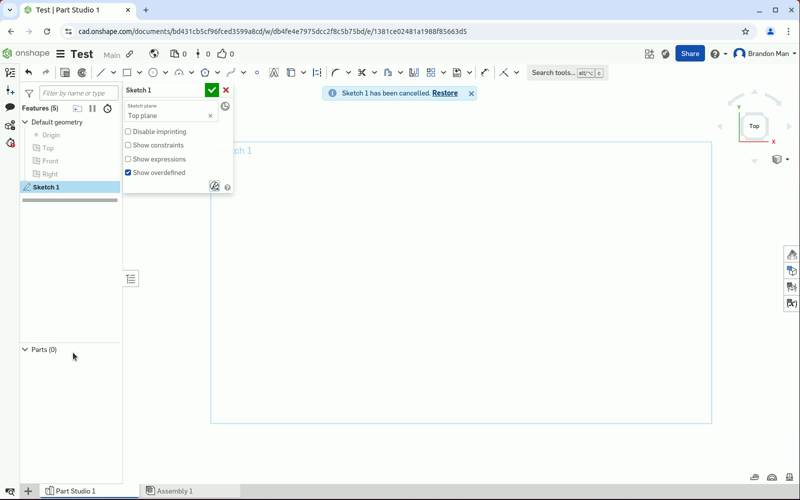
key(l)
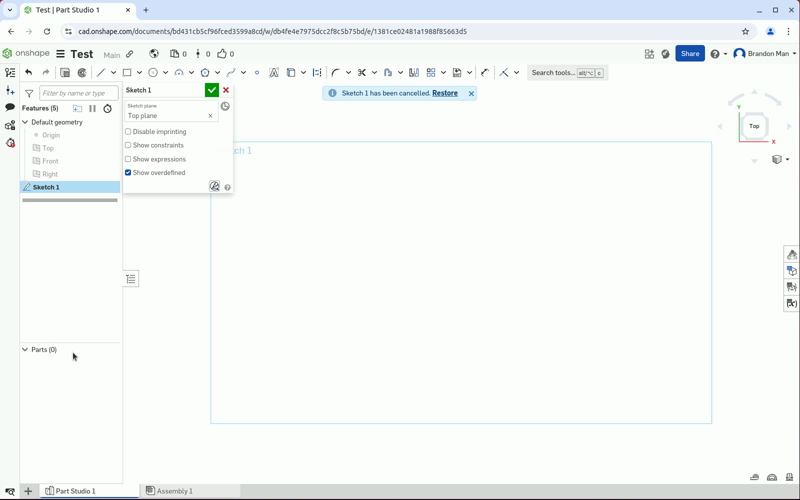
key_down(shift)
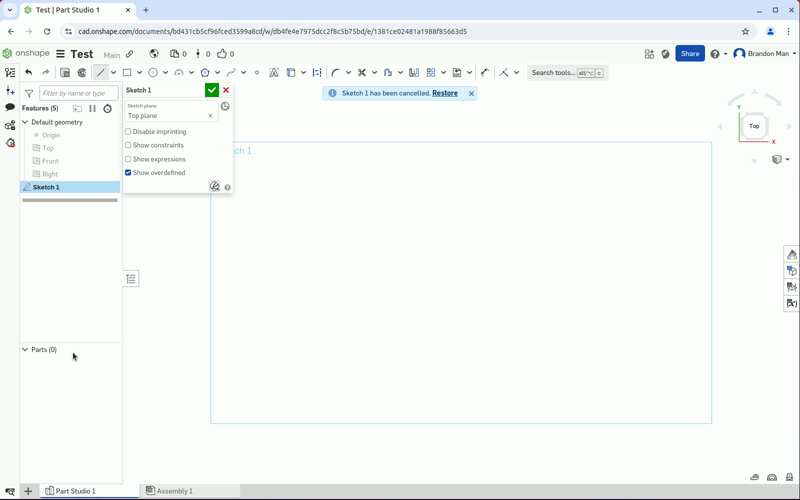
mouse_move(460, 282)
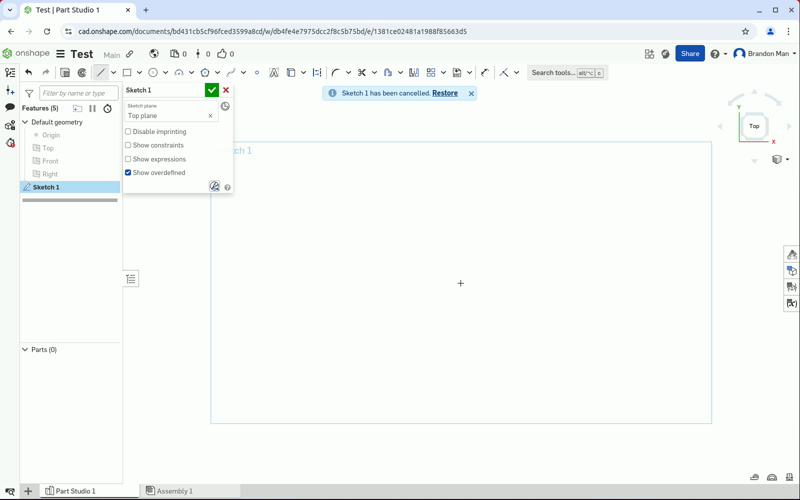
click(460, 282)
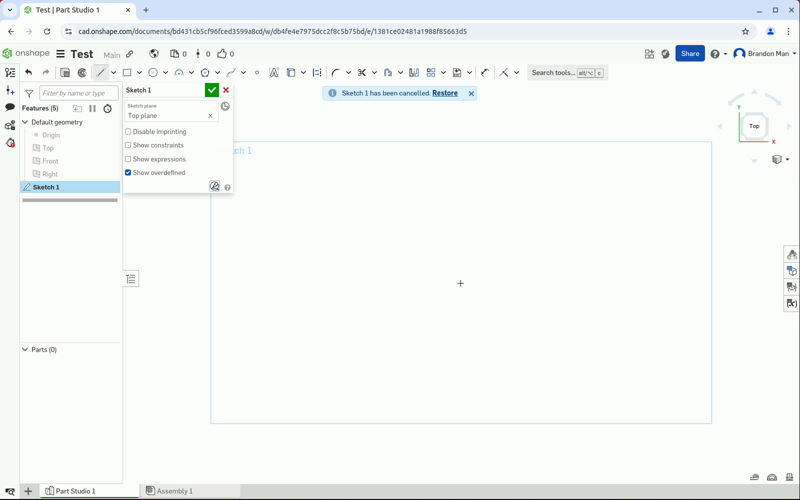
key_up(shift)
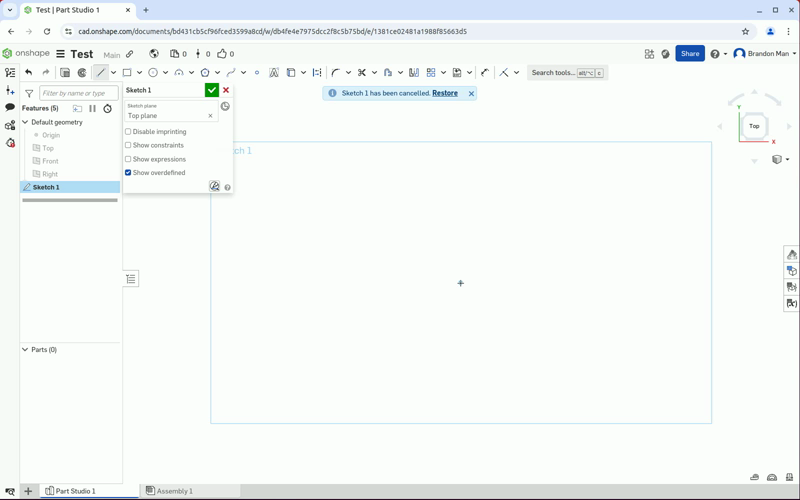
key_down(shift)
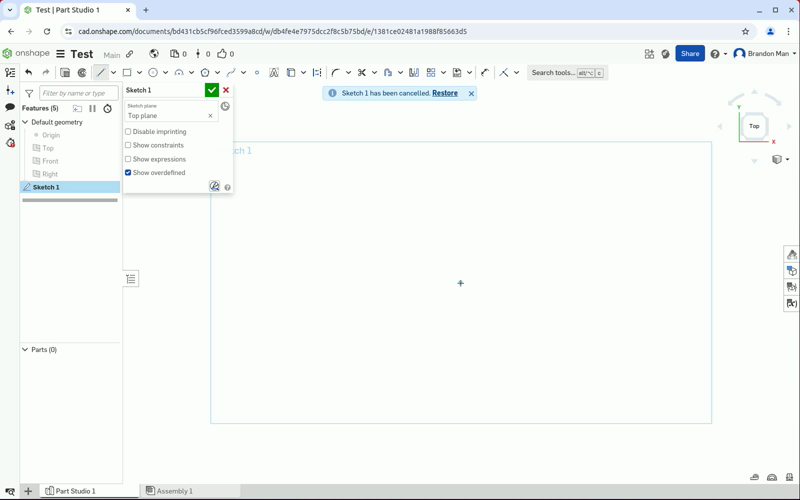
mouse_move(573, 282)
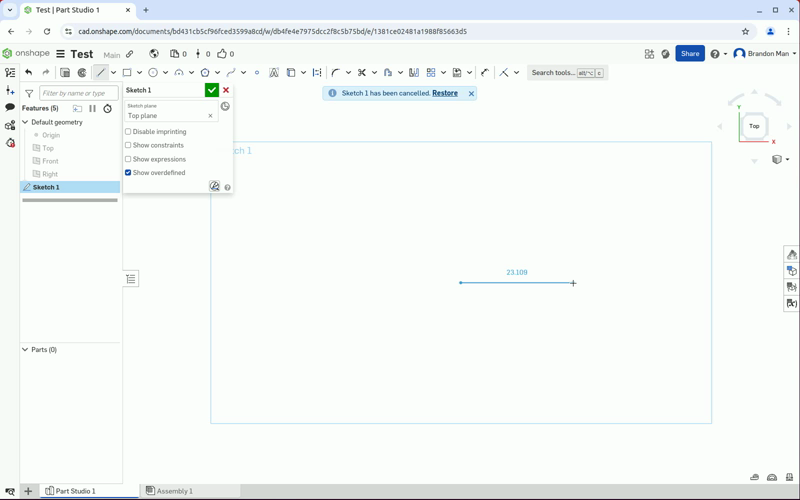
click(573, 282)
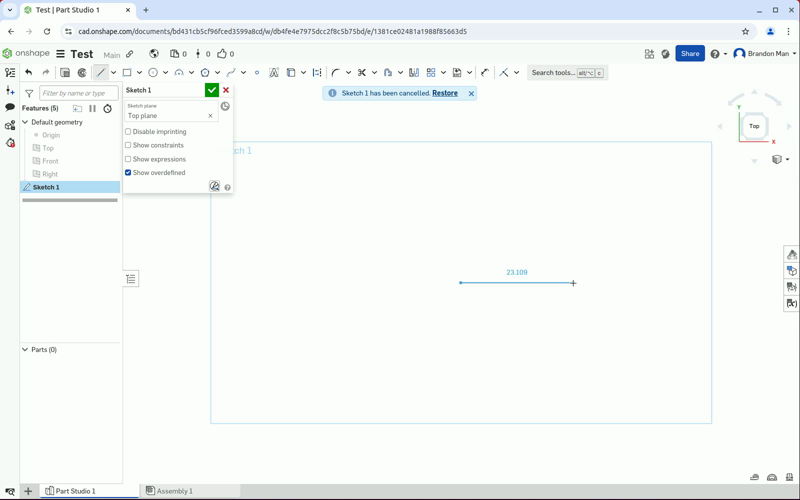
key_up(shift)
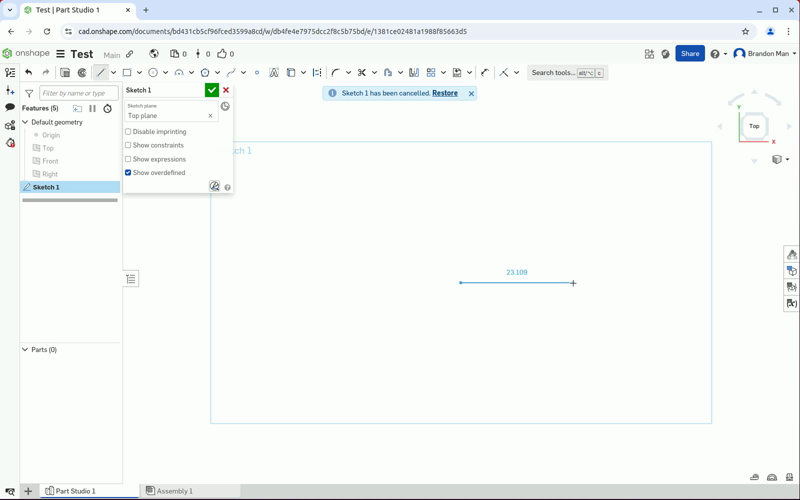
key_down(shift)
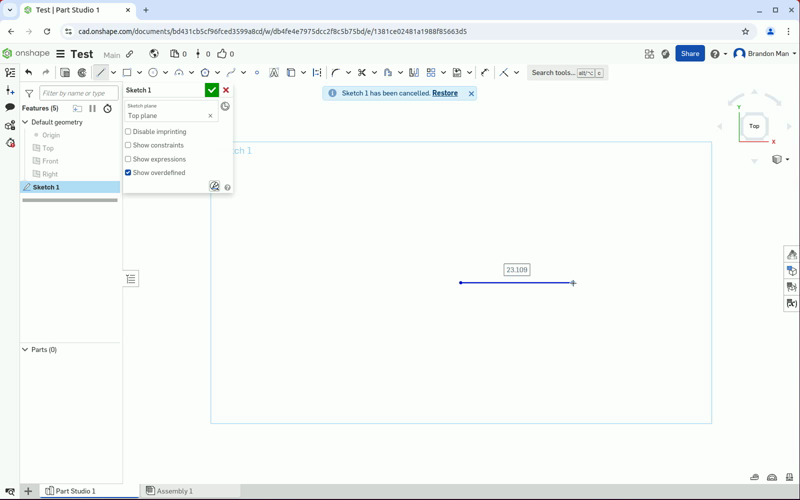
mouse_move(589, 282)
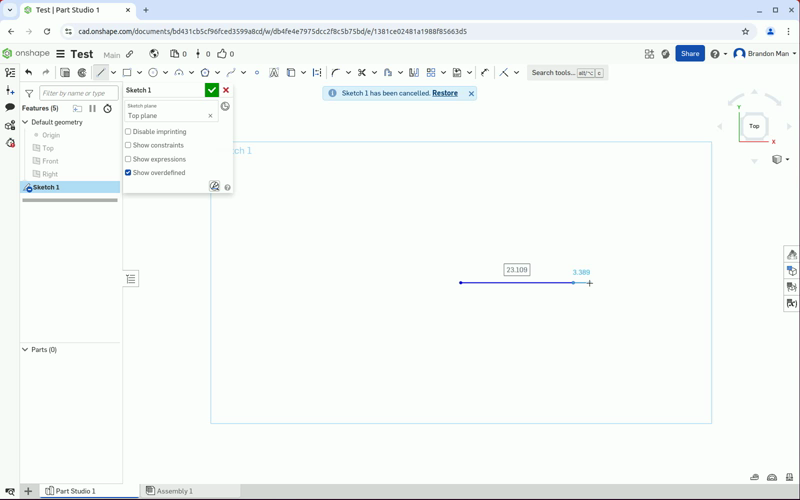
mouse_move(573, 229)
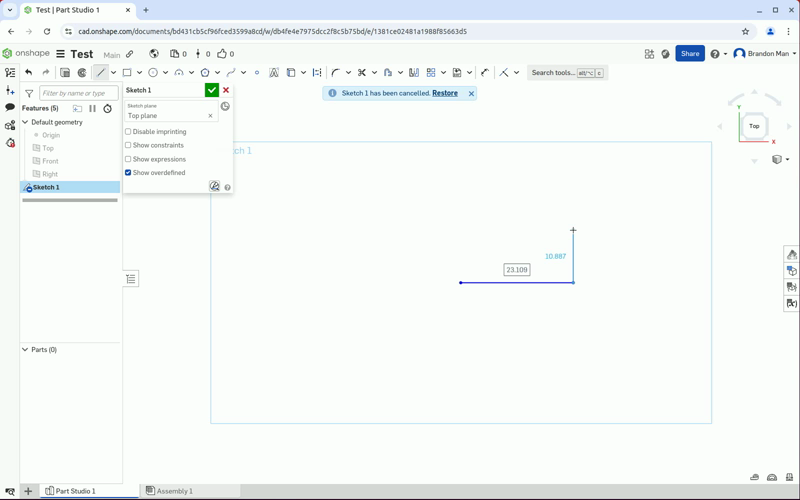
click(573, 229)
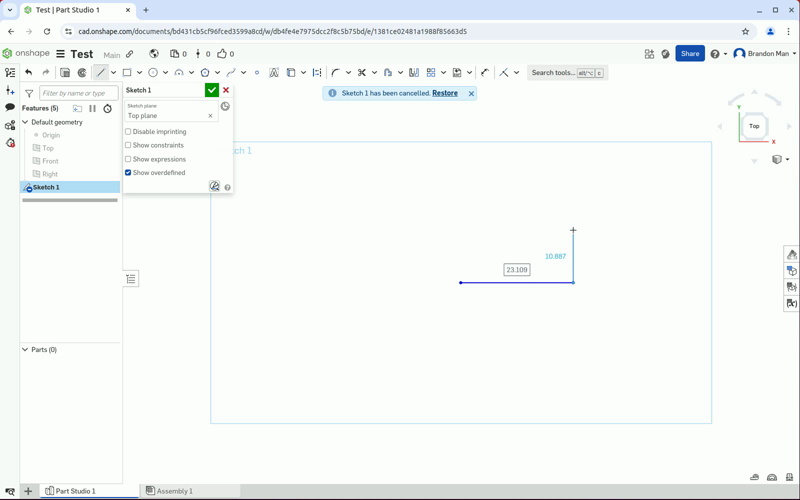
key_up(shift)
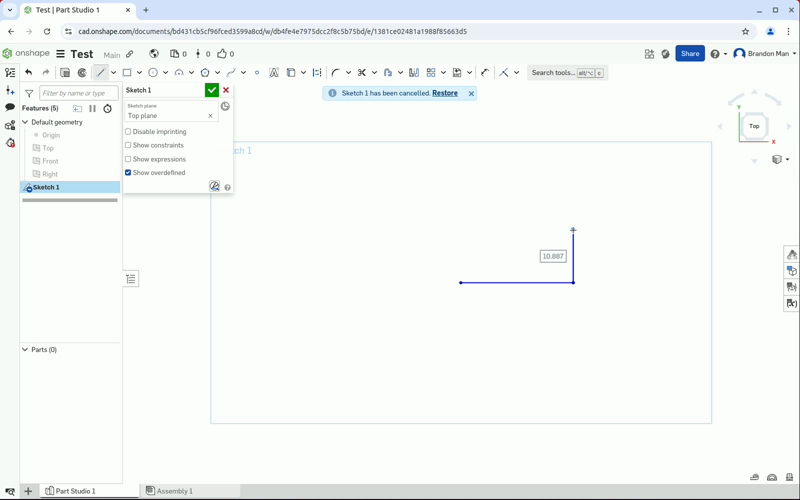
key_down(shift)
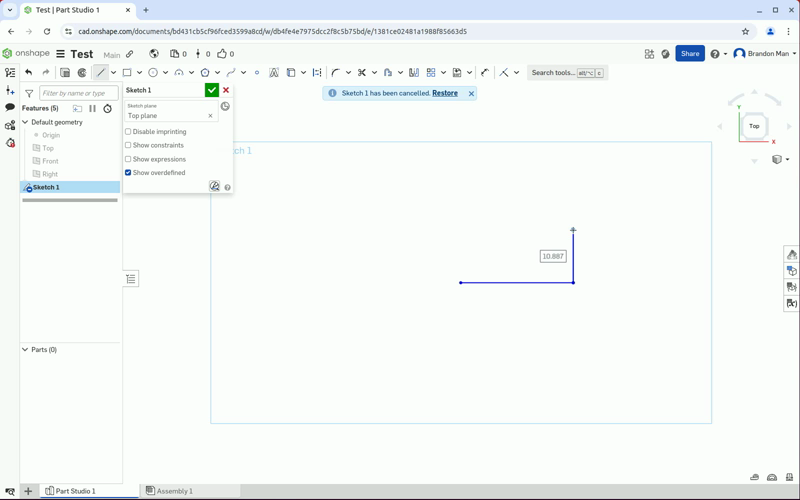
mouse_move(460, 229)
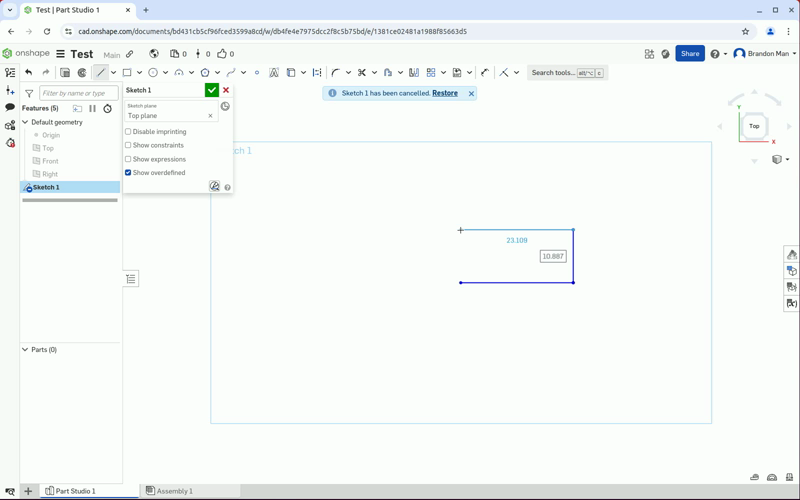
click(460, 229)
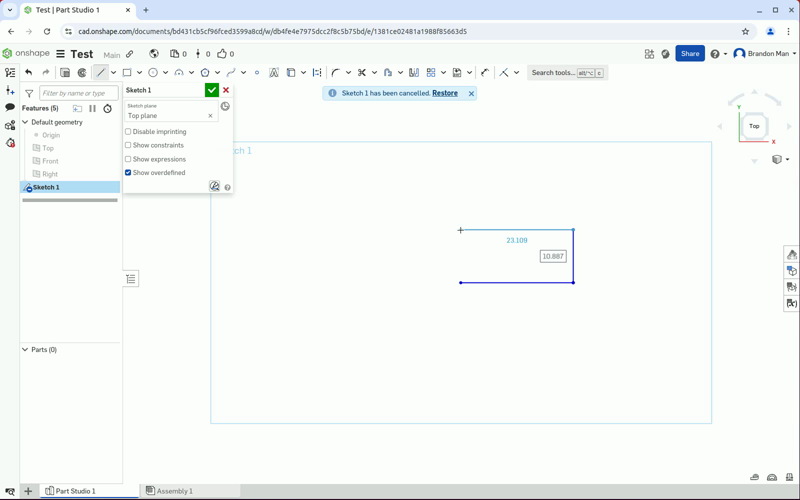
key_up(shift)
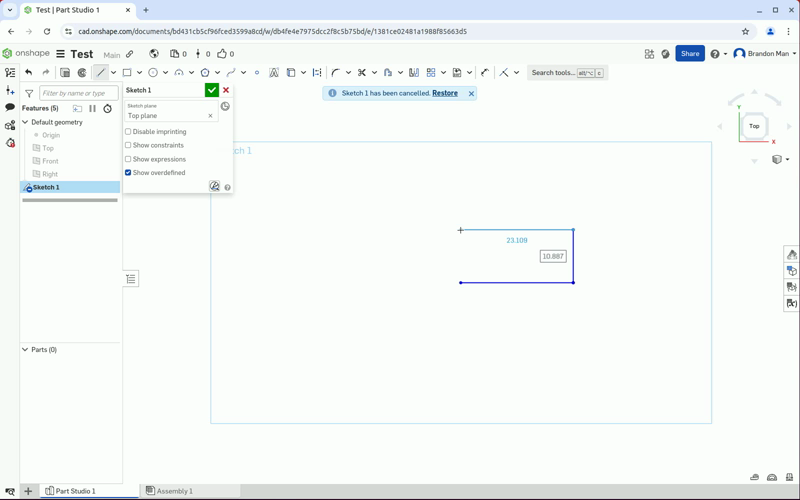
mouse_move(490, 229)
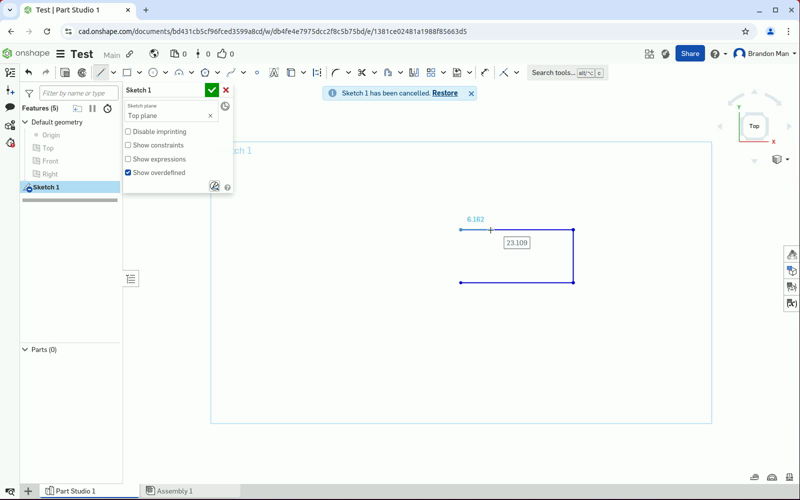
key_down(shift)
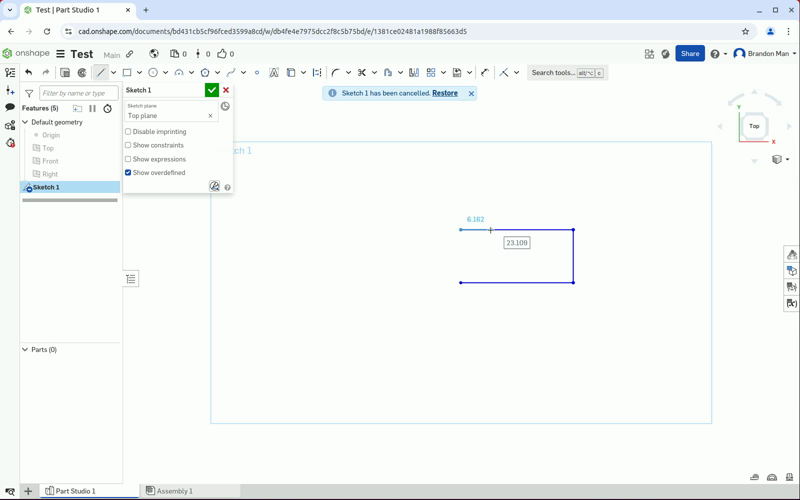
mouse_move(460, 282)
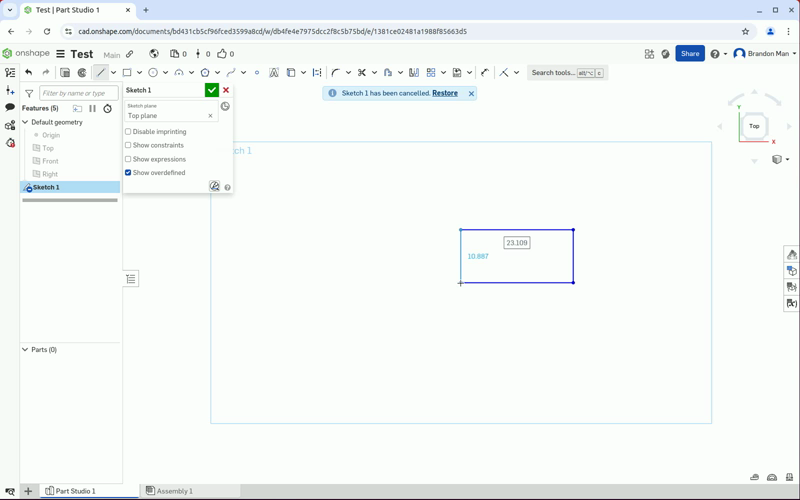
key_up(shift)
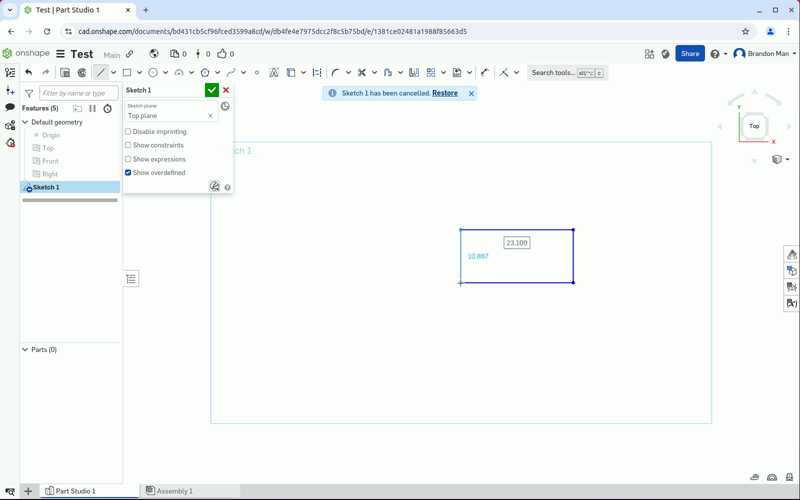
click(460, 282)
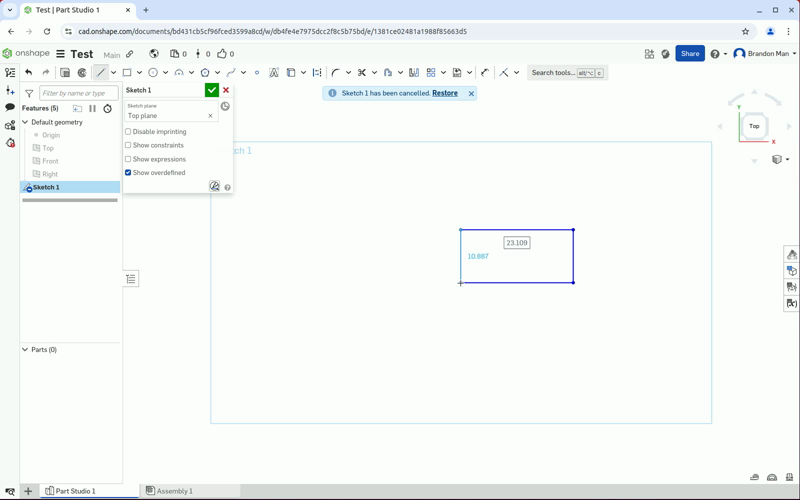
key(esc)
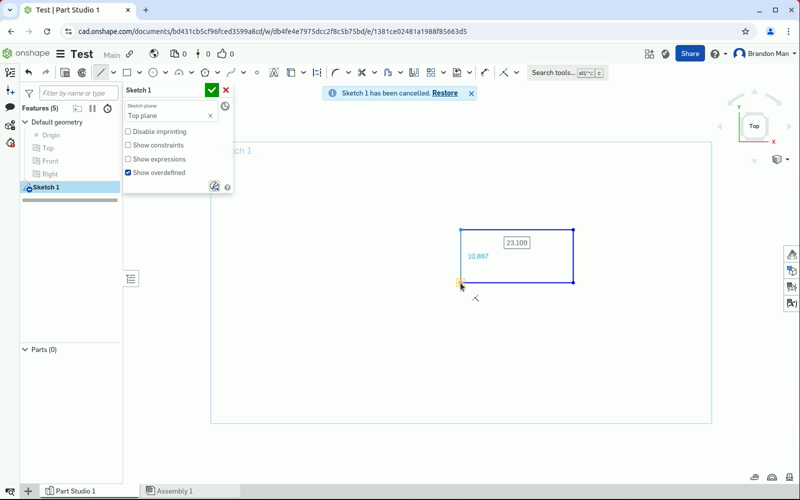
mouse_move(480, 244)
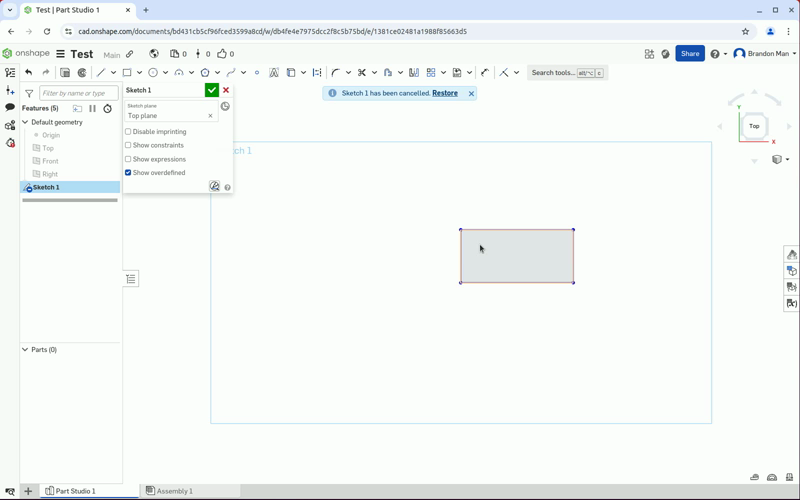
click(480, 244)
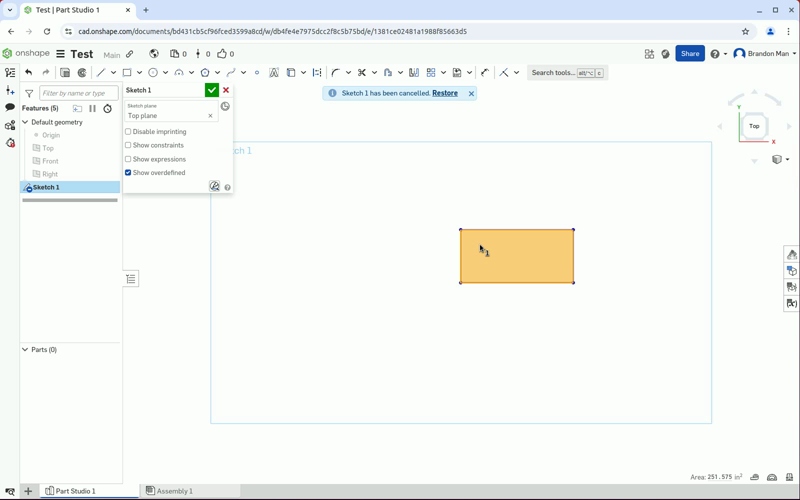
mouse_move(73, 352)
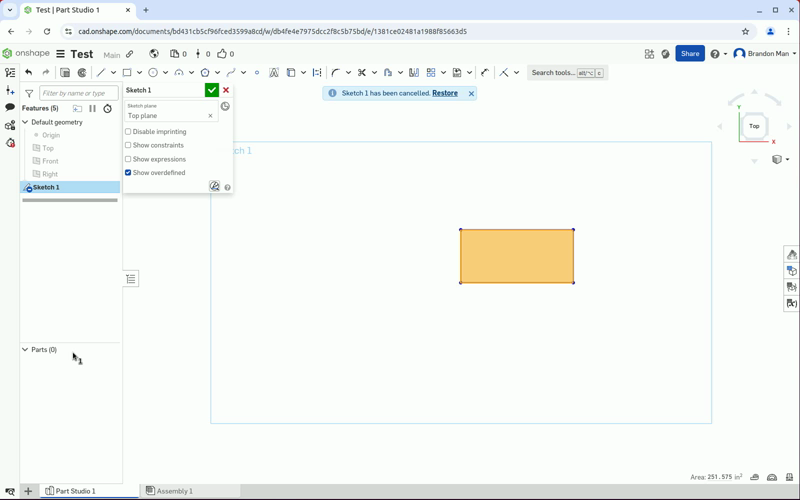
key(shift+y)
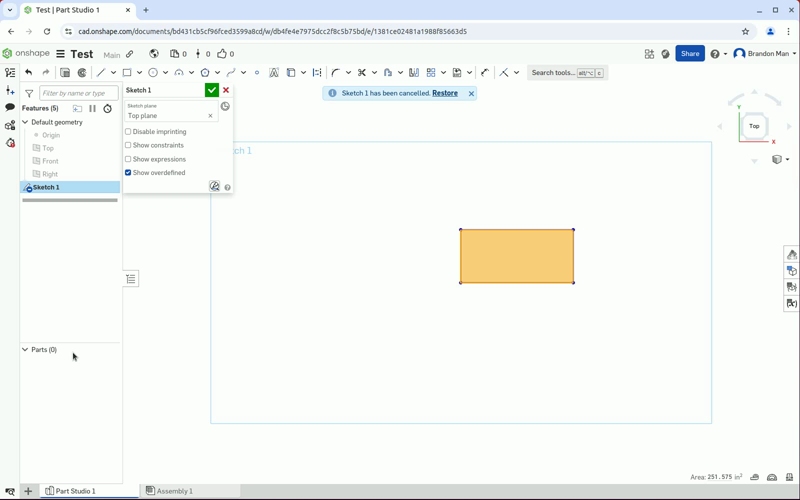
key(shift+e)
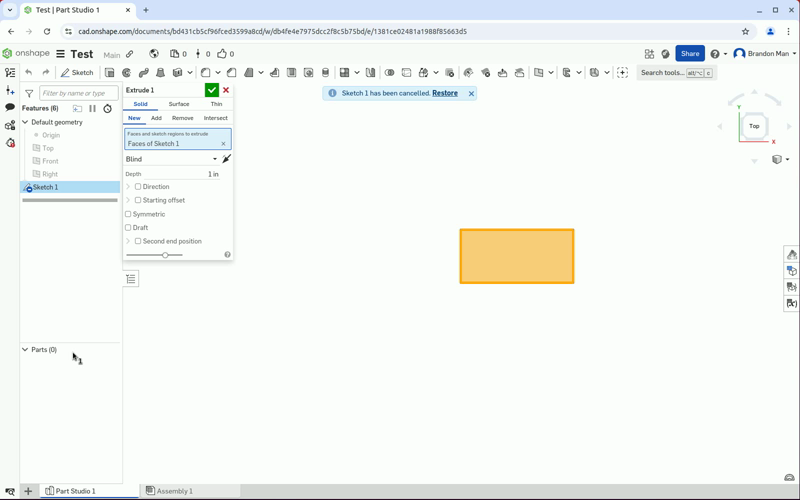
mouse_move(143, 106)
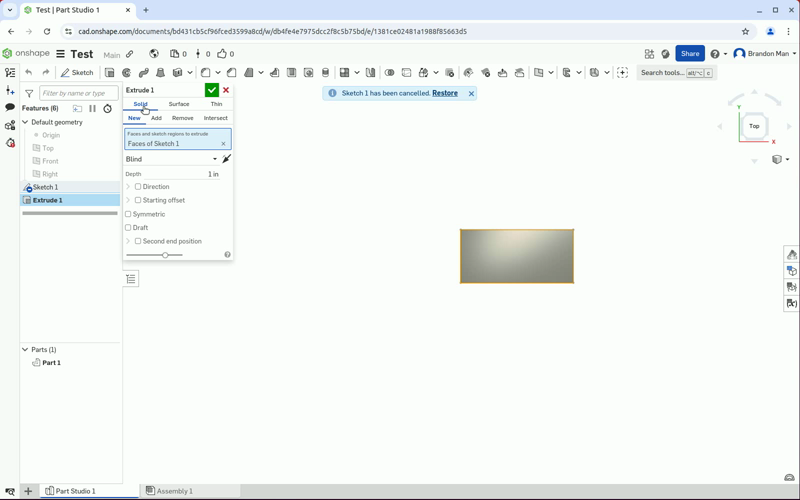
click(143, 106)
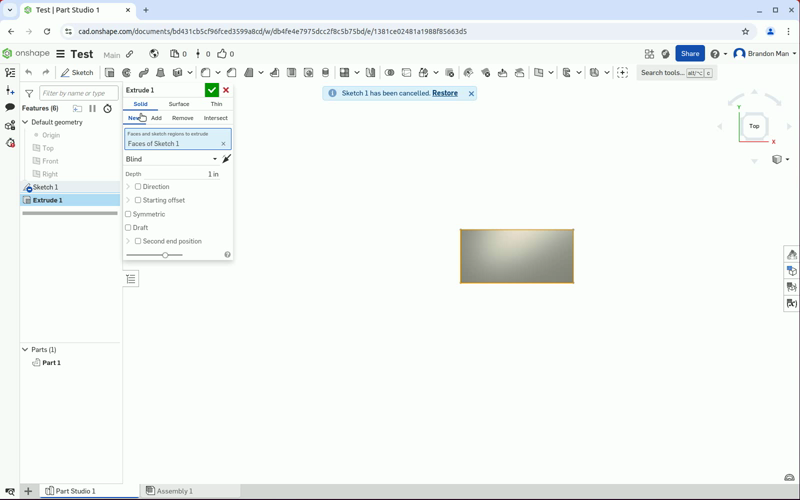
mouse_move(137, 120)
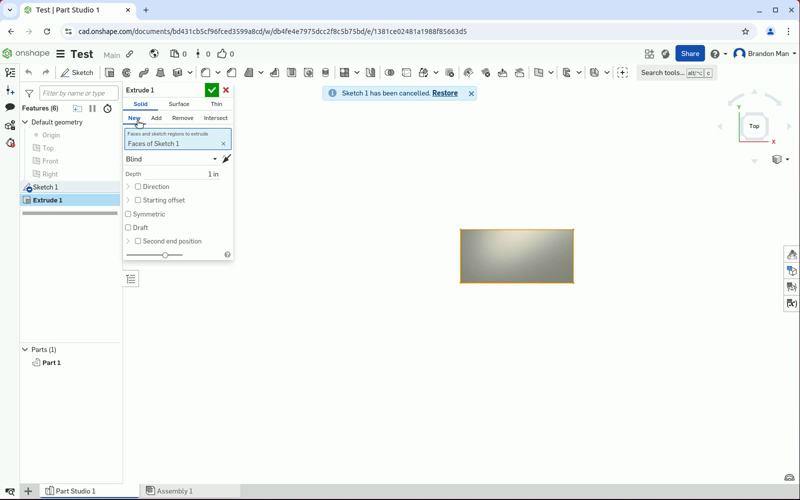
click(137, 120)
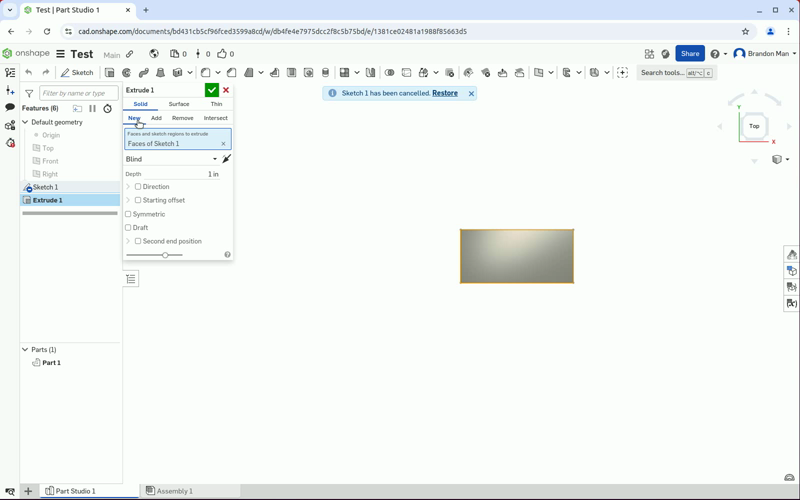
key(tab, 4)
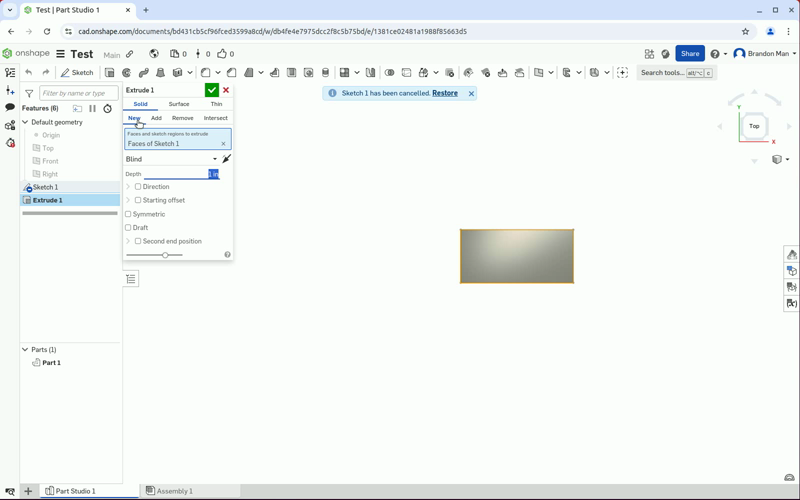
text(1.204)
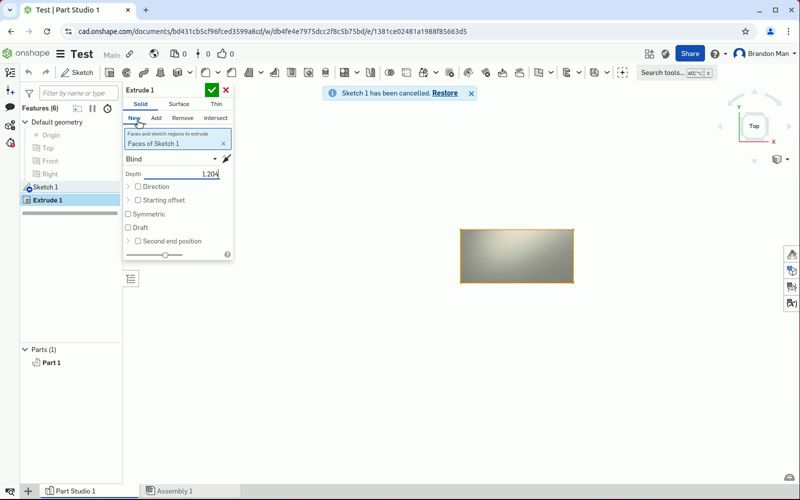
key(enter)
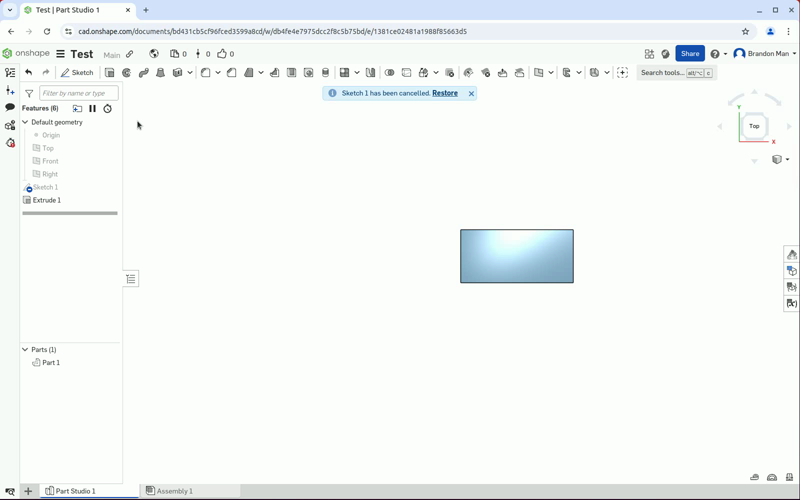
key(shift+h)
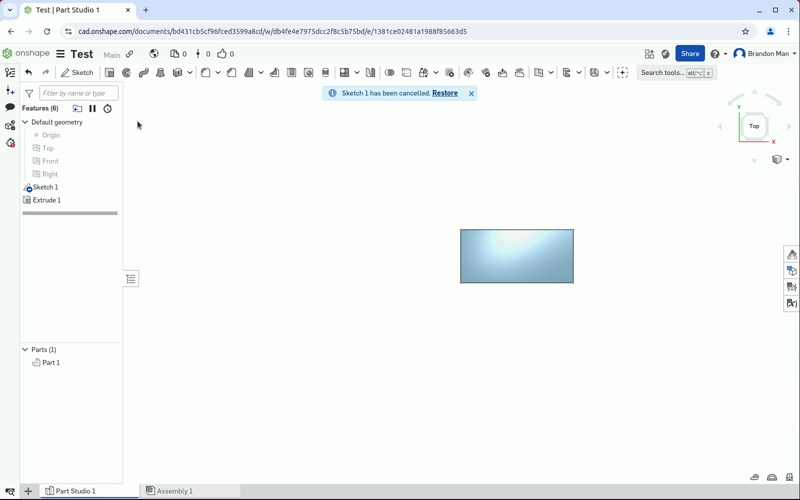
key(shift+h)
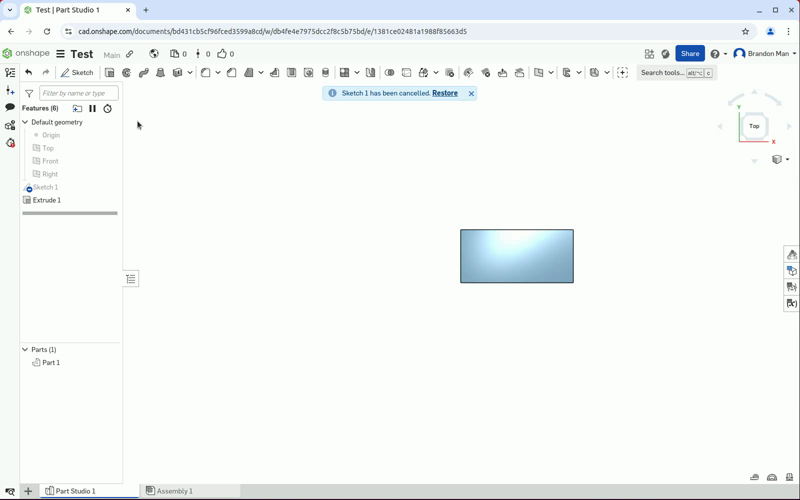
mouse_move(73, 189)
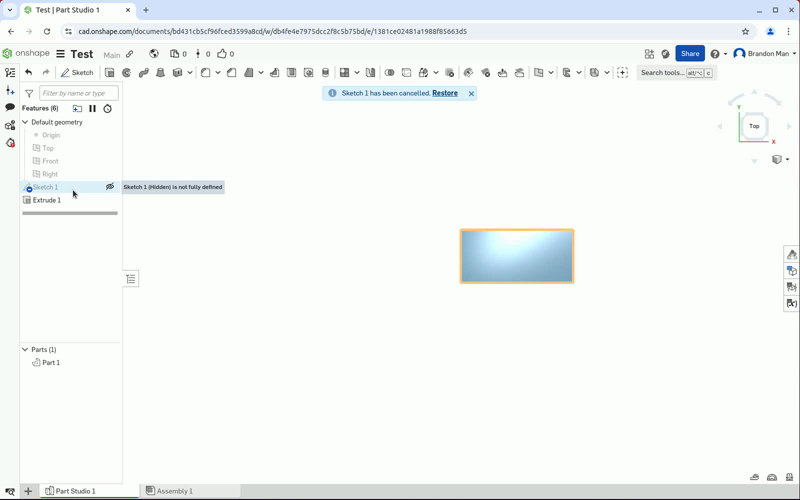
click(73, 189)
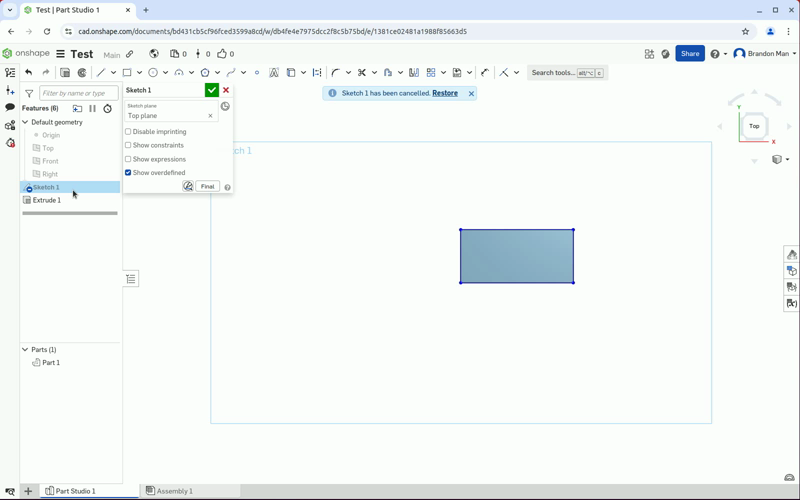
mouse_move(229, 92)
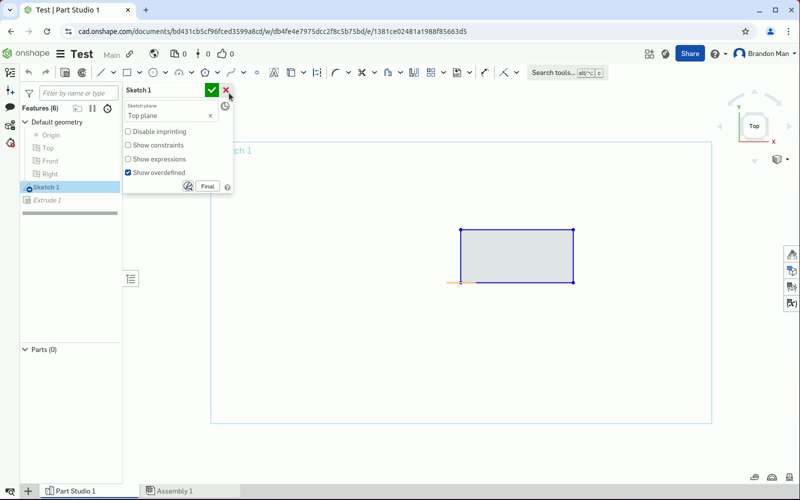
click(229, 92)
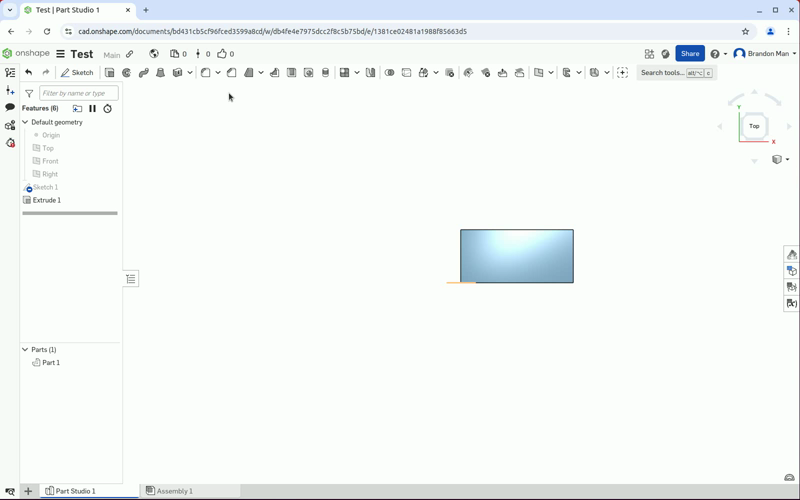
mouse_move(541, 75)
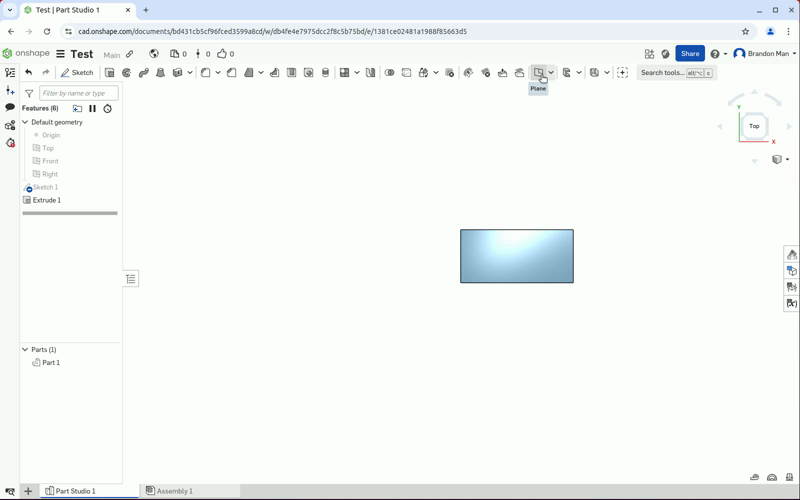
click(541, 75)
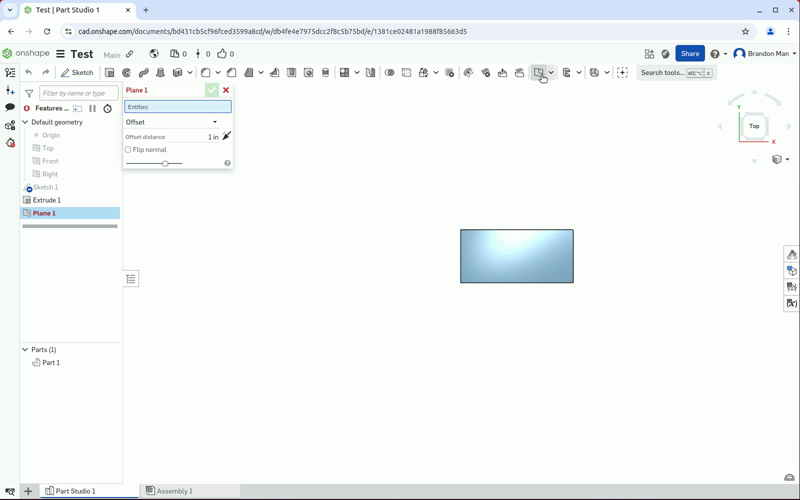
mouse_move(73, 150)
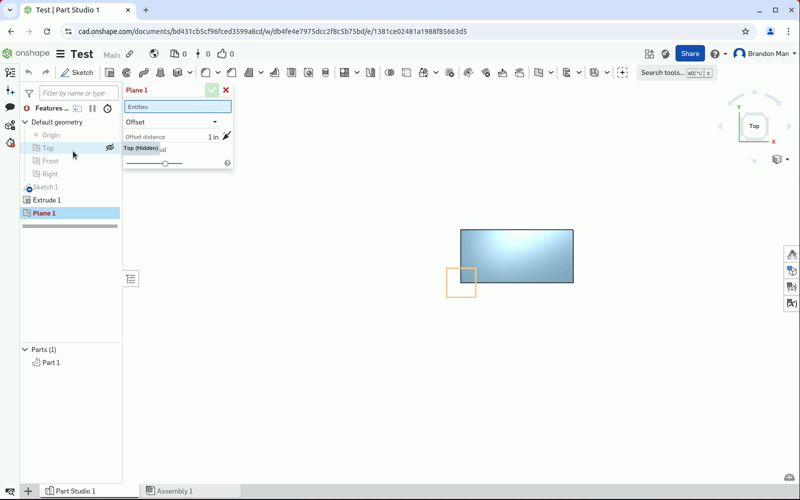
click(73, 150)
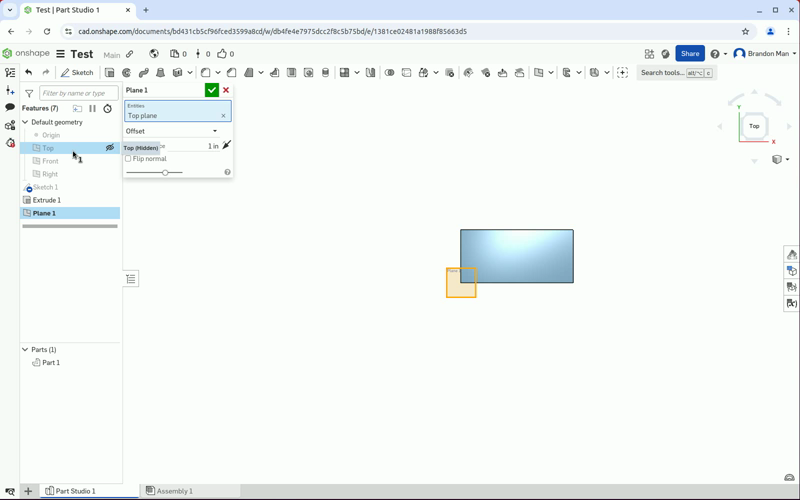
key(tab, 2)
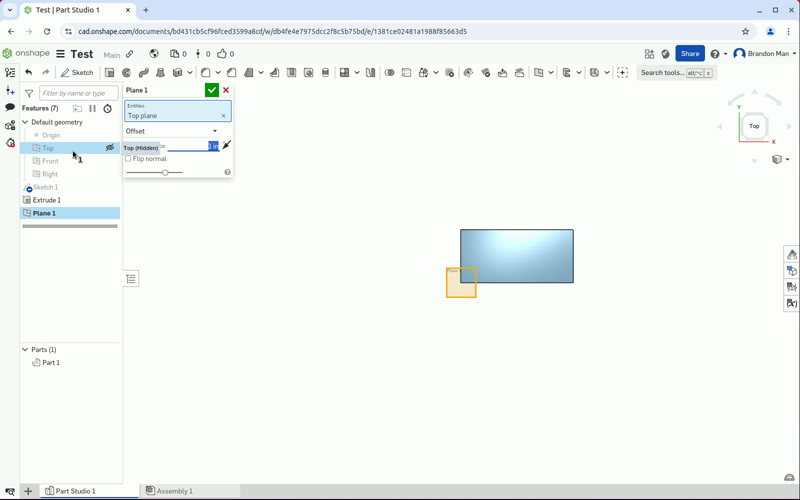
text(1.202)
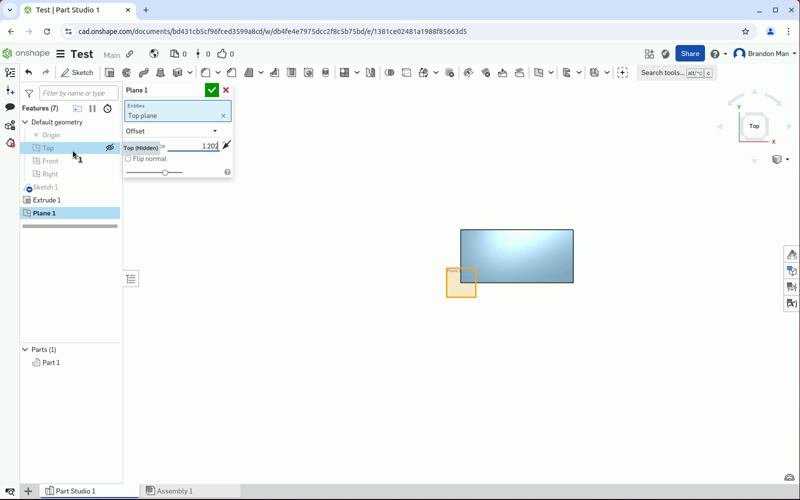
key(enter, 2)
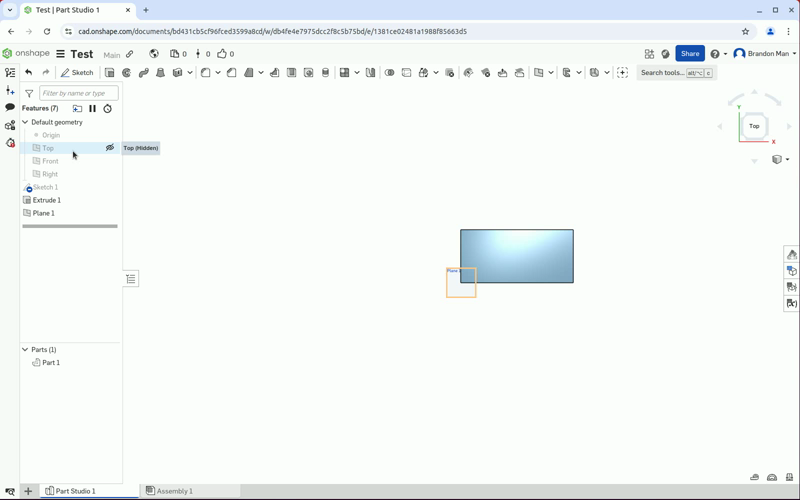
key(shift+s)
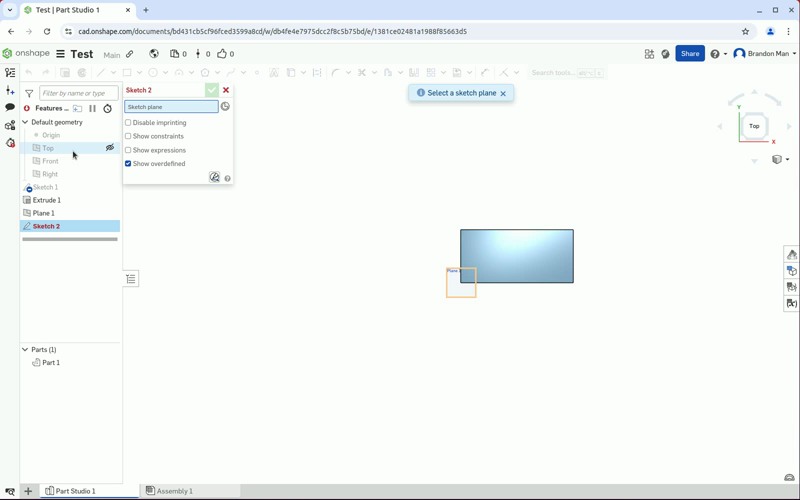
mouse_move(73, 215)
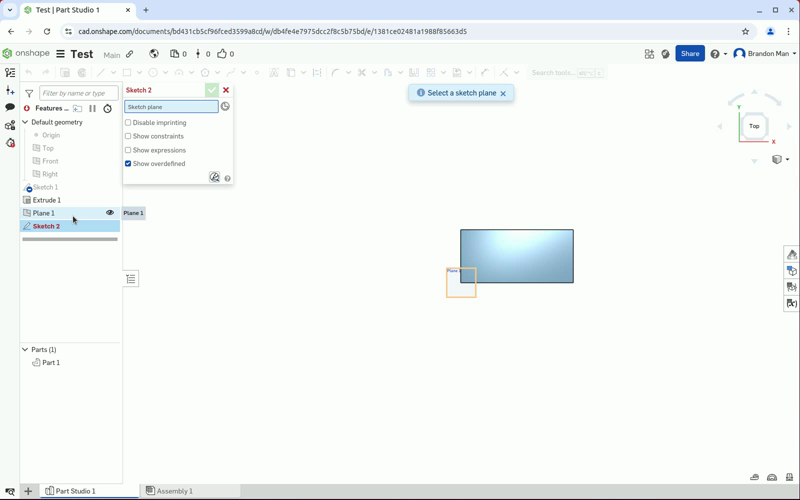
click(73, 215)
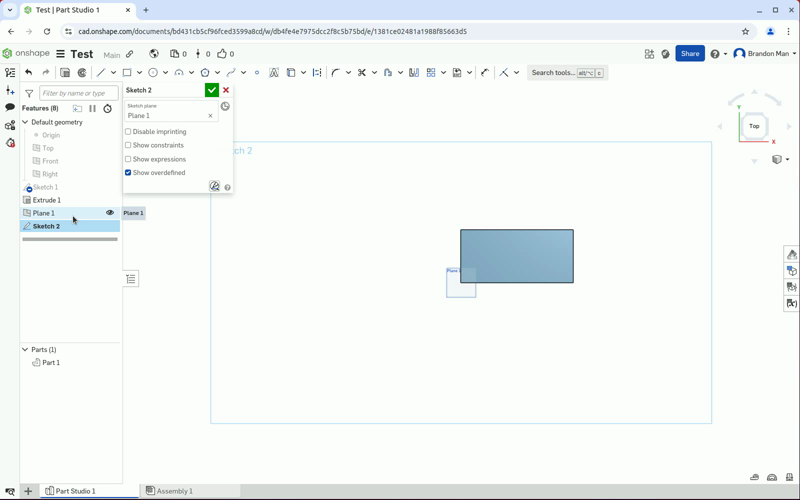
mouse_move(73, 352)
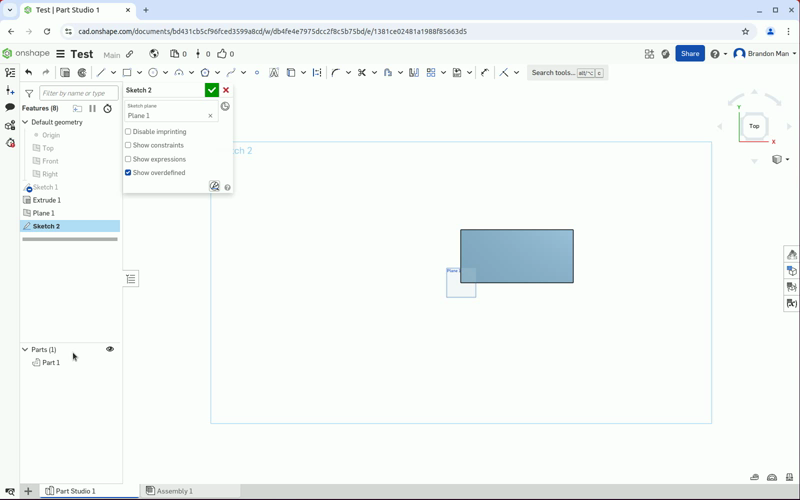
key(y)
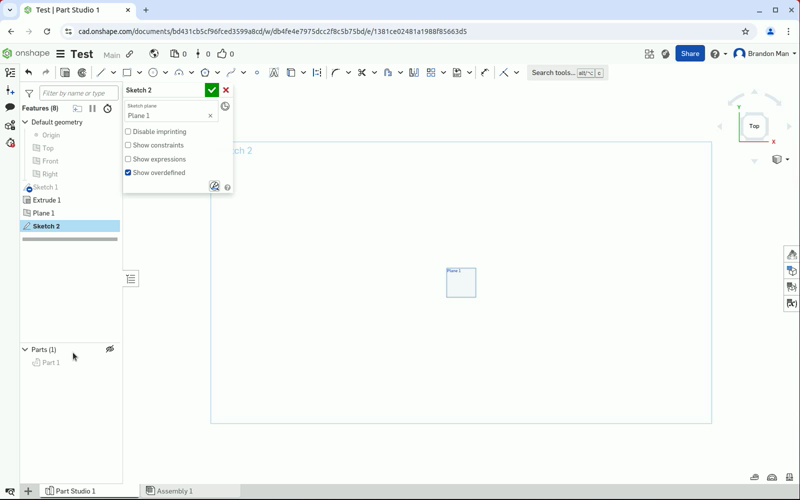
key(l)
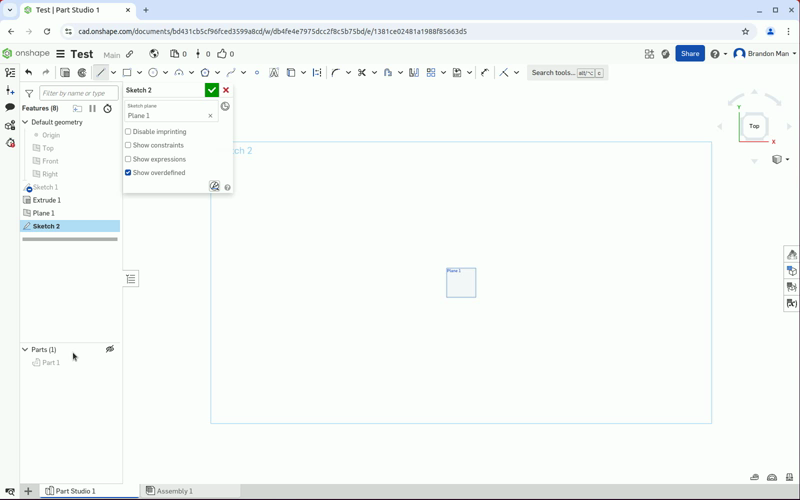
key_down(shift)
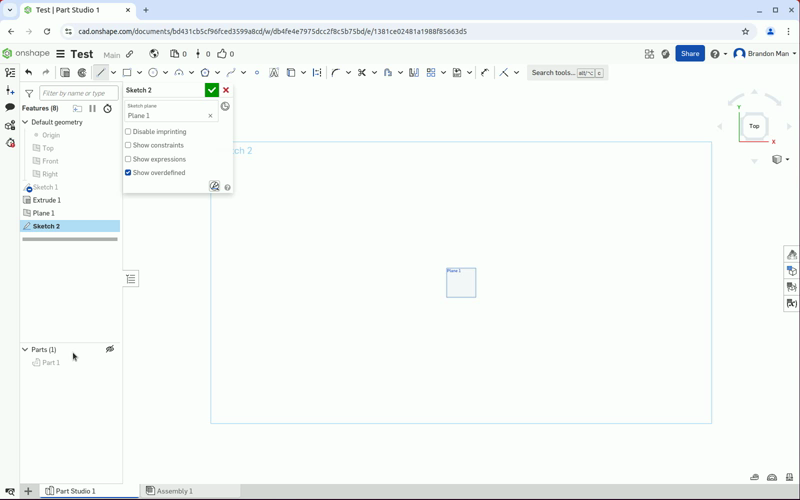
mouse_move(460, 261)
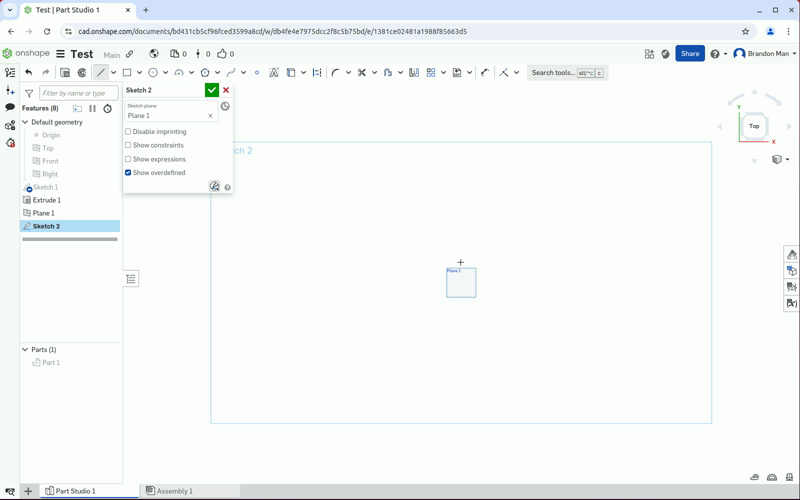
click(460, 261)
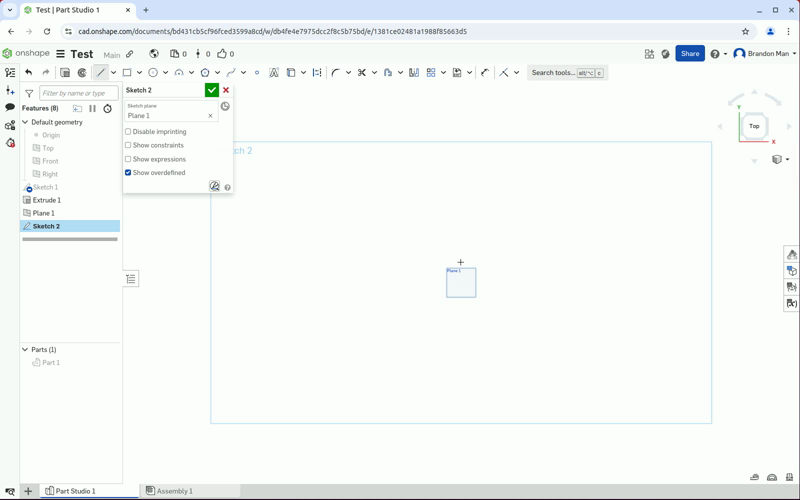
key_up(shift)
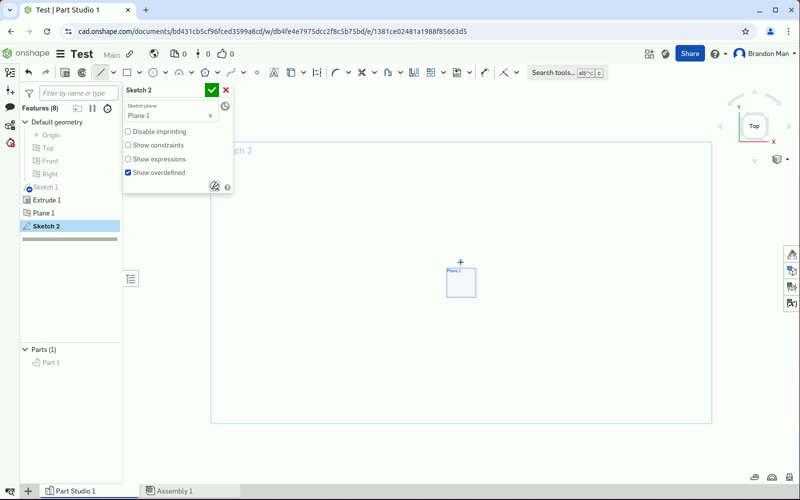
key_down(shift)
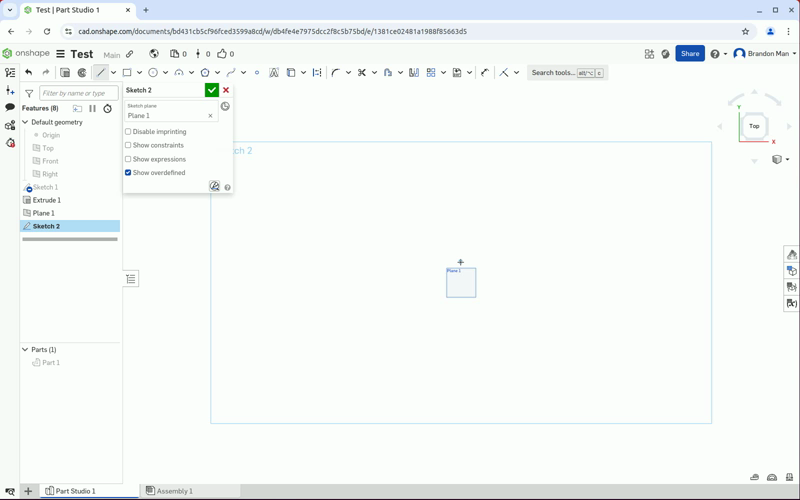
mouse_move(573, 261)
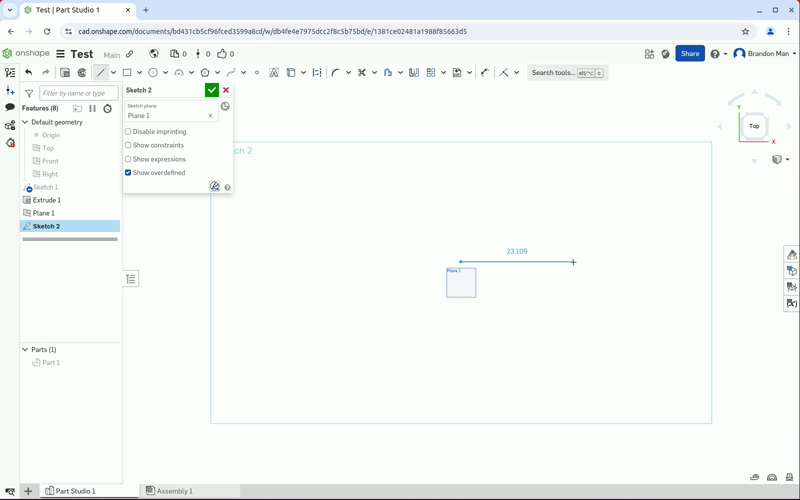
click(573, 261)
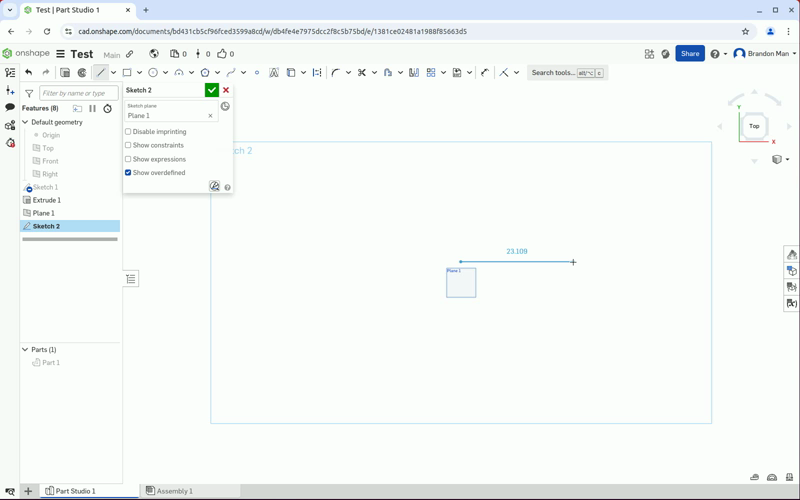
key_up(shift)
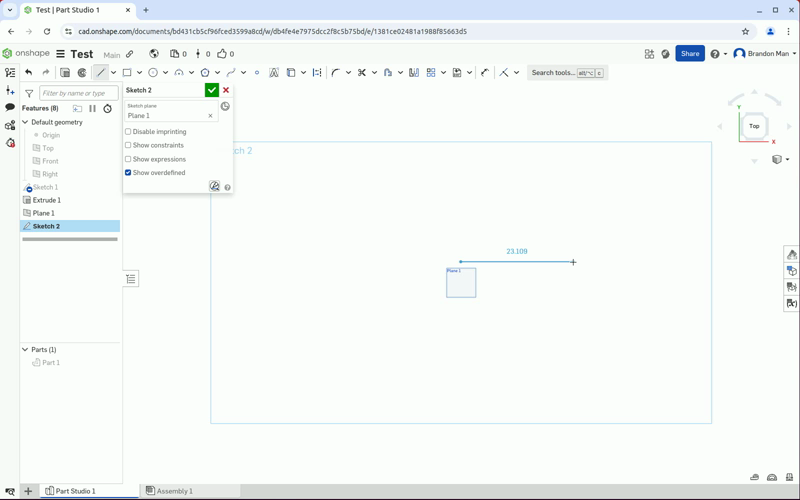
key_down(shift)
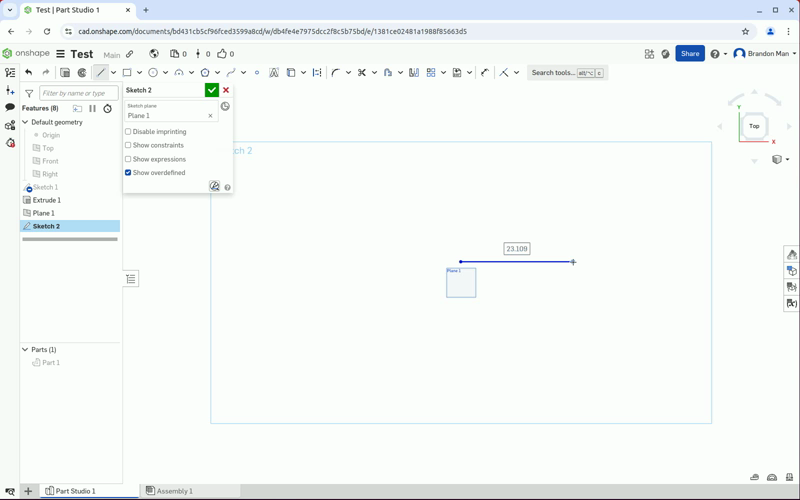
mouse_move(589, 261)
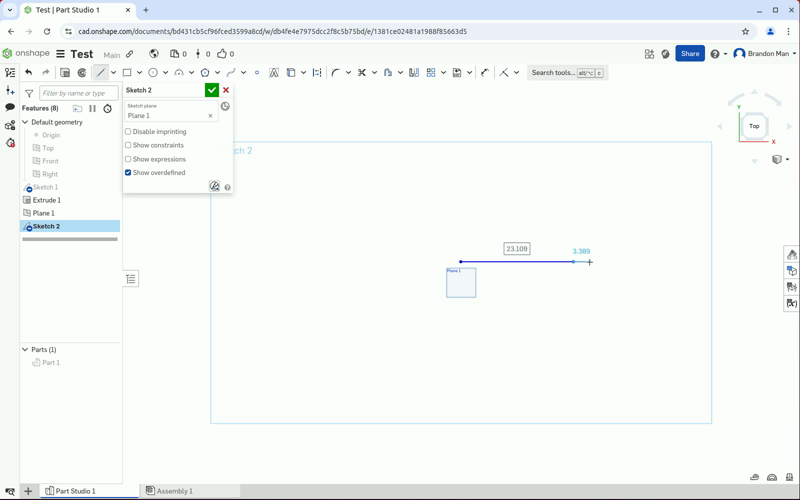
mouse_move(573, 255)
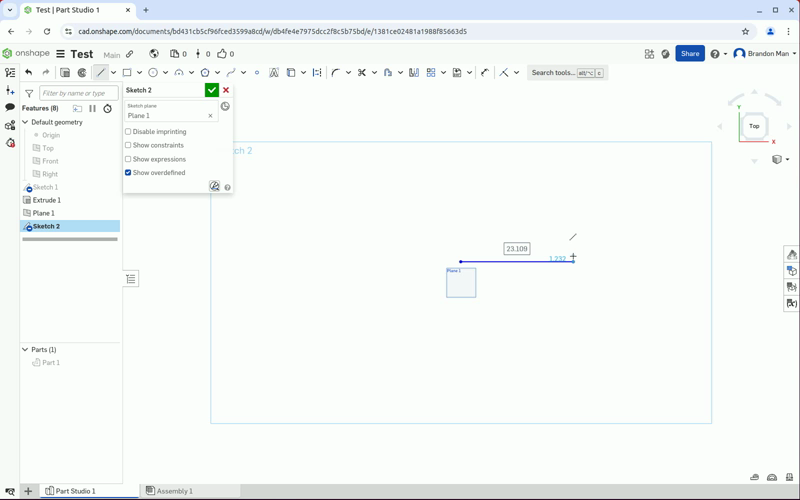
scroll(6)
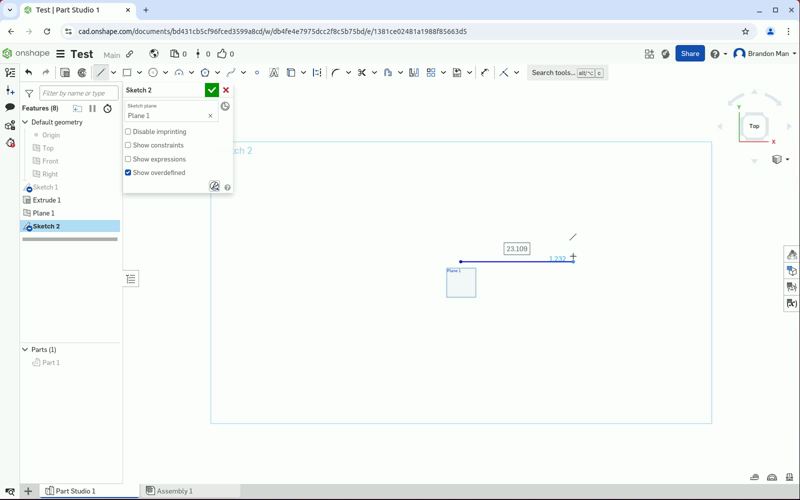
scroll(6)
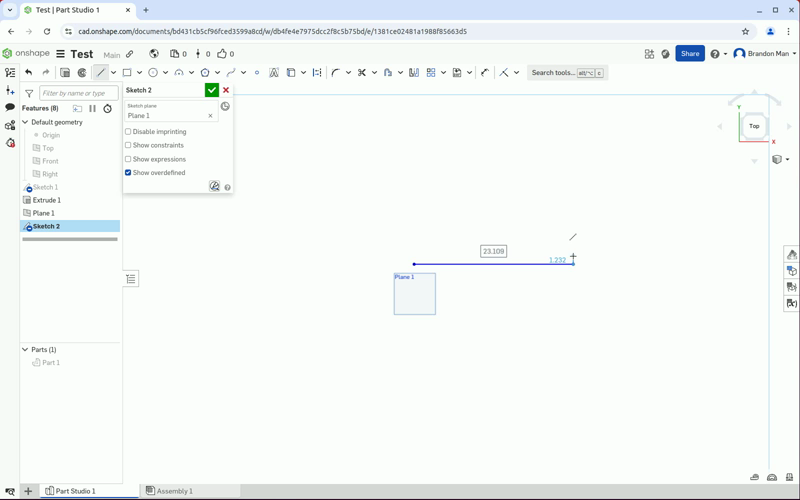
scroll(6)
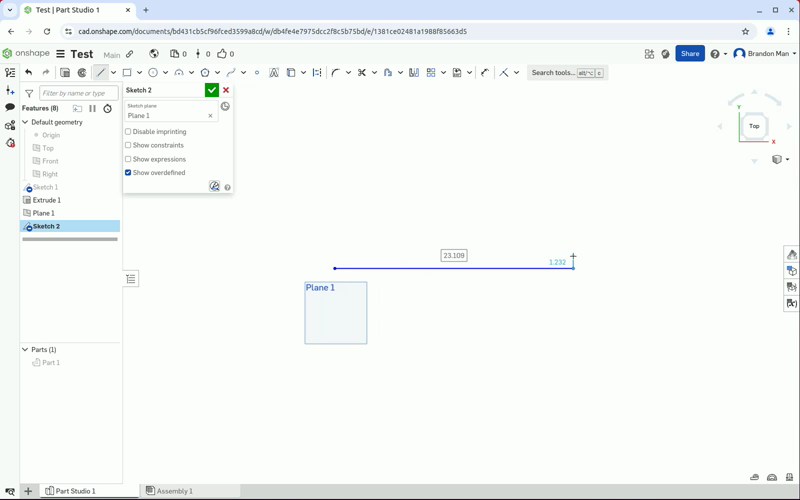
scroll(6)
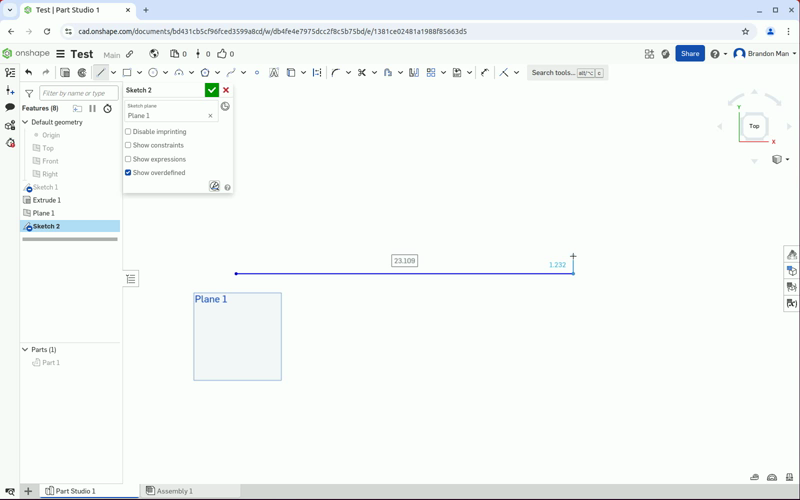
scroll(6)
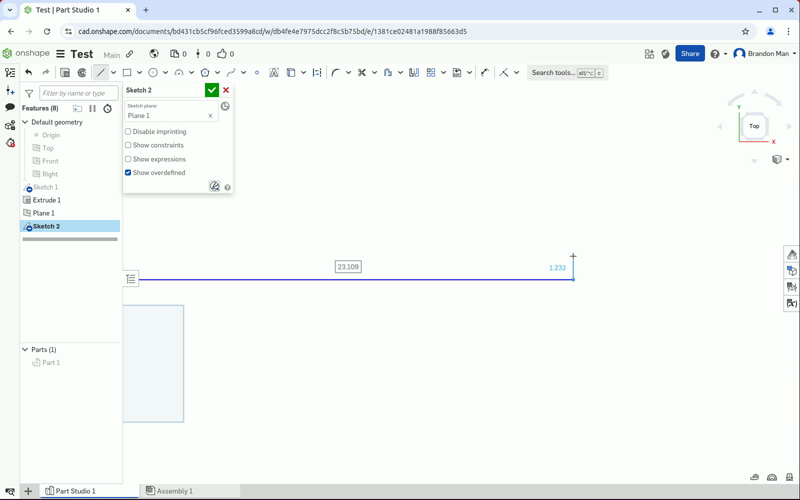
scroll(6)
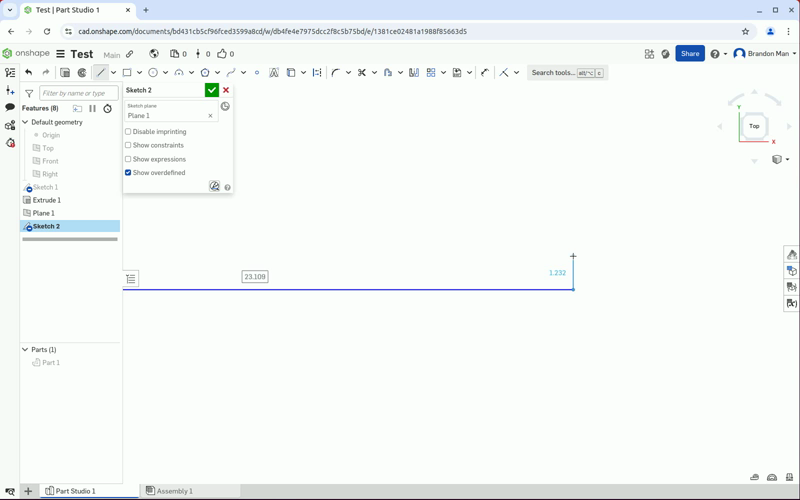
scroll(6)
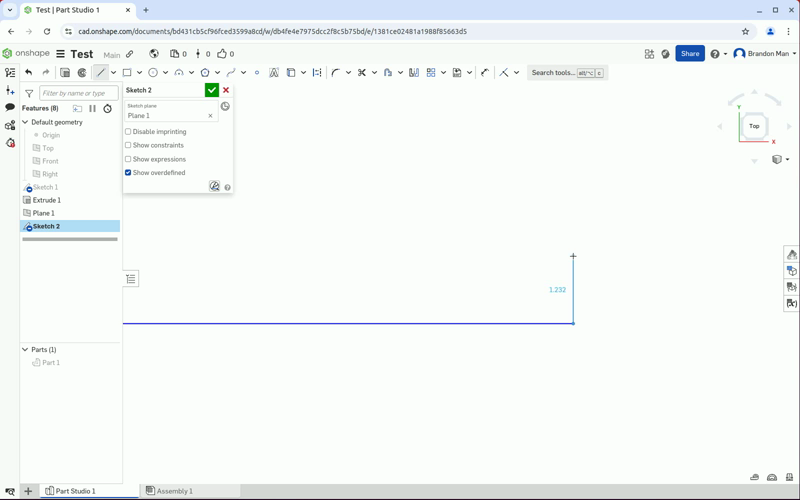
click(573, 255)
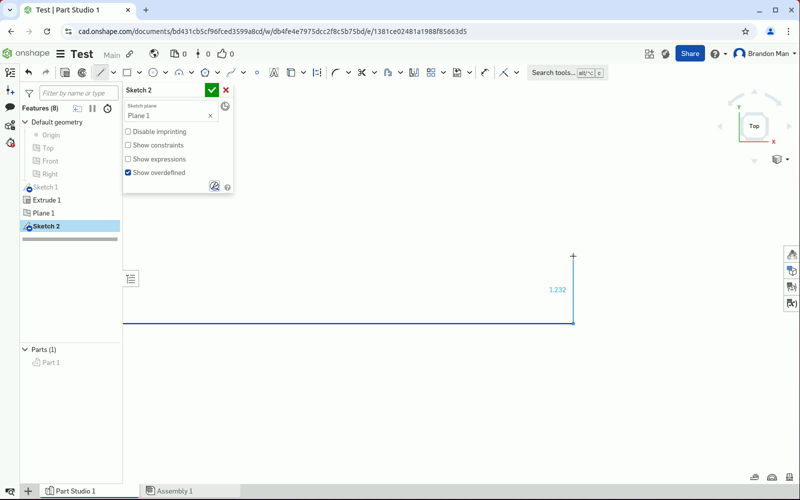
scroll(-6)
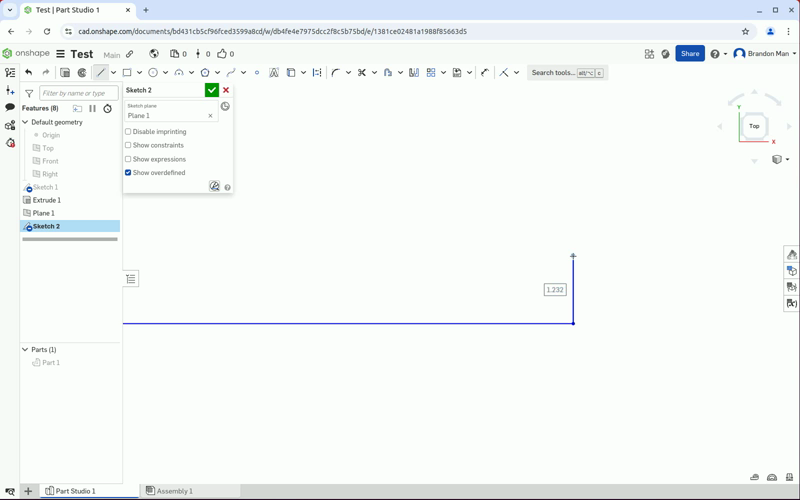
scroll(-6)
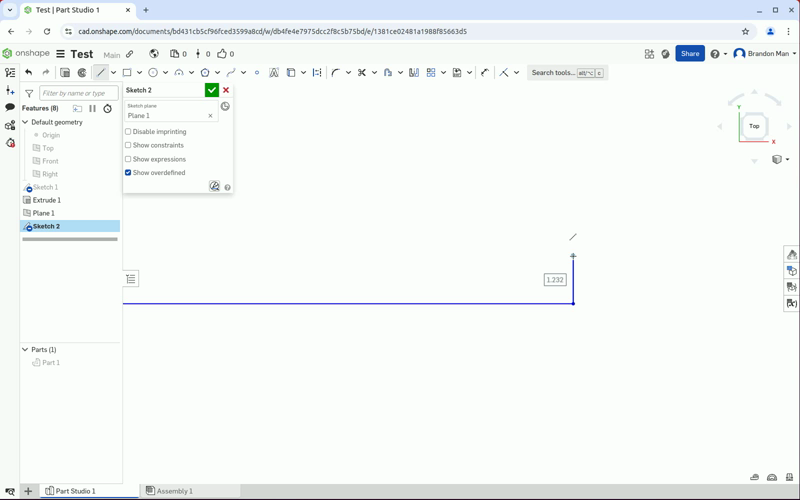
scroll(-6)
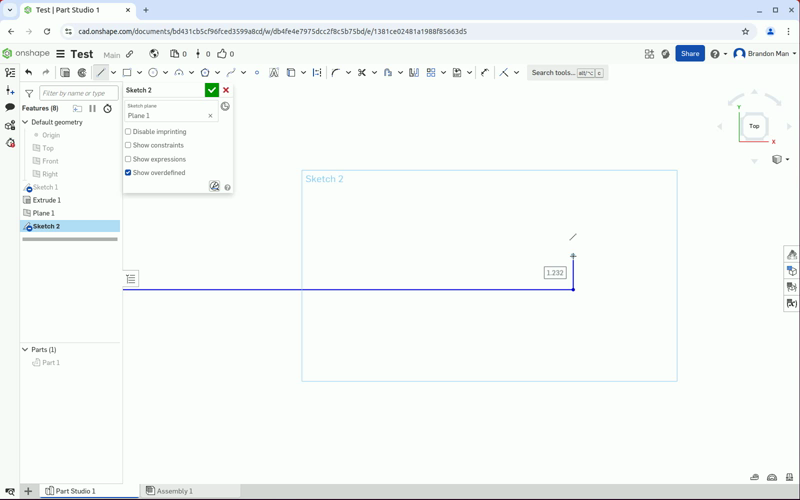
scroll(-6)
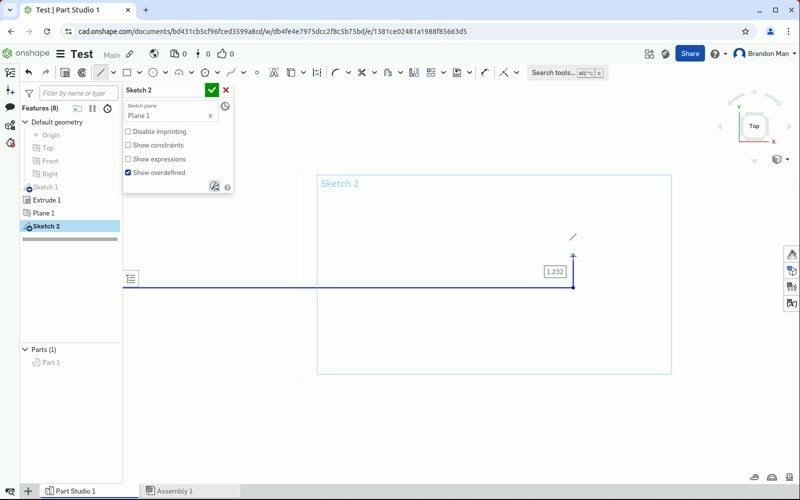
scroll(-6)
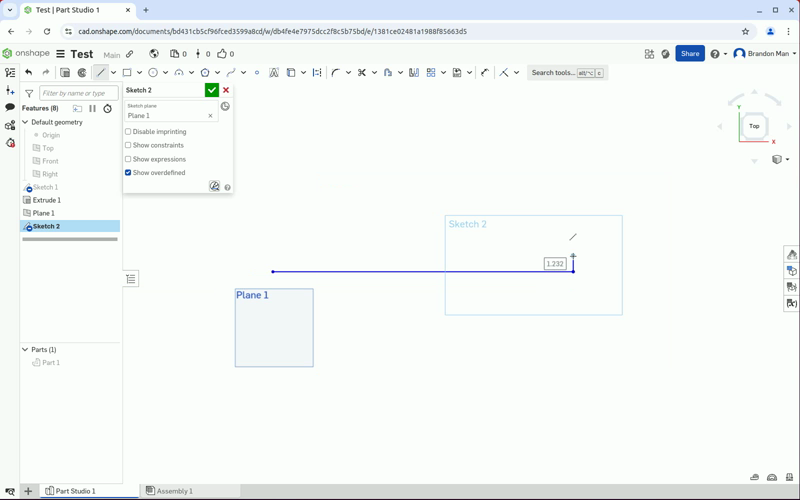
scroll(-6)
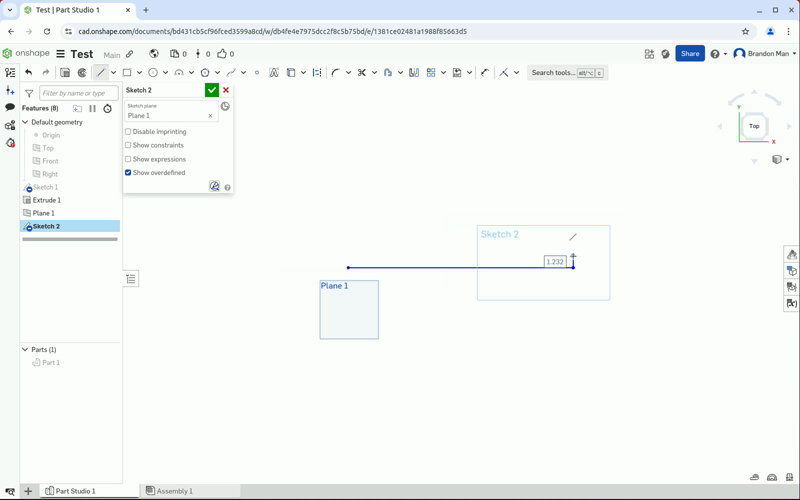
scroll(-6)
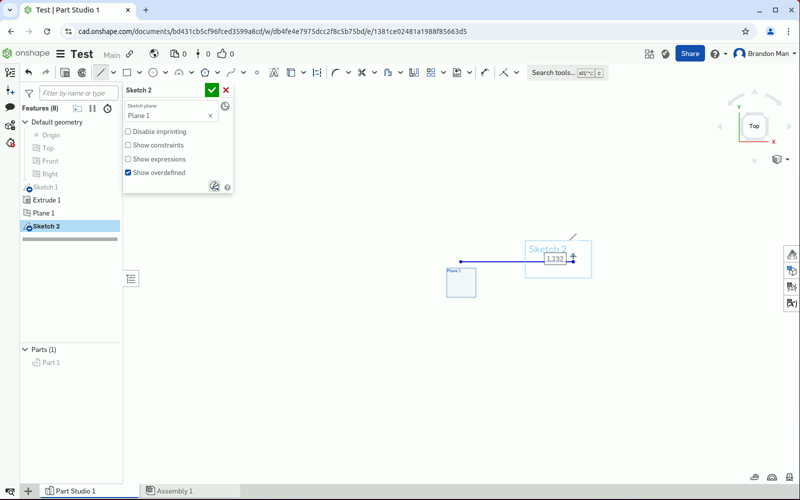
key_up(shift)
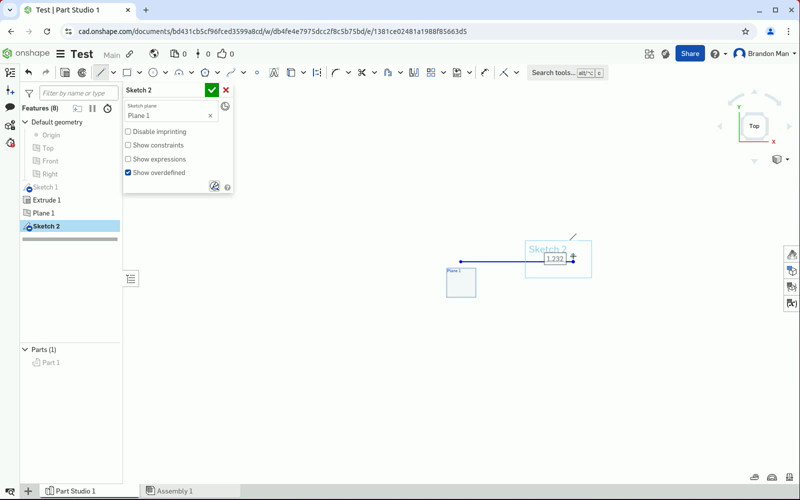
key_down(shift)
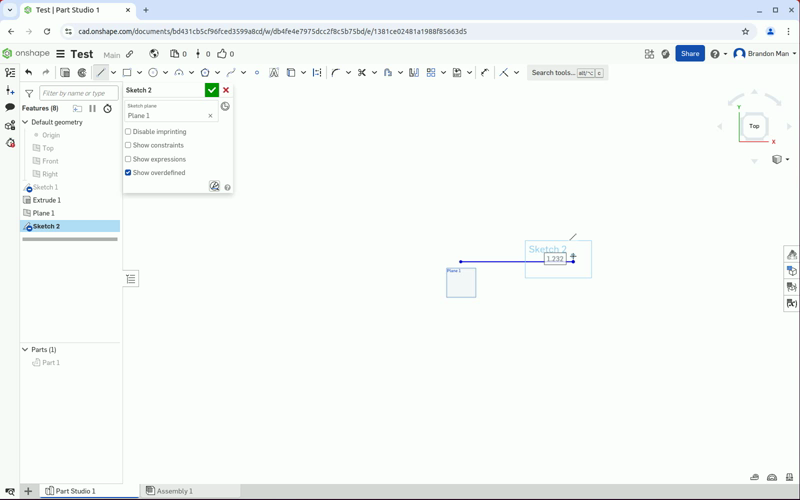
mouse_move(589, 255)
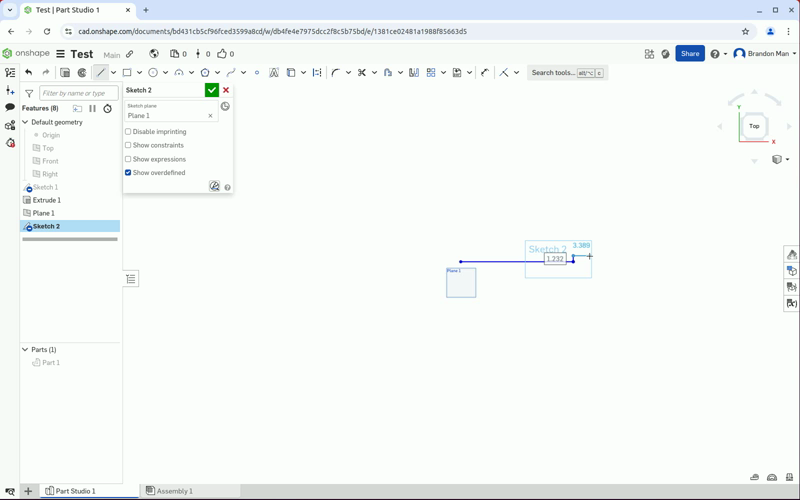
mouse_move(573, 234)
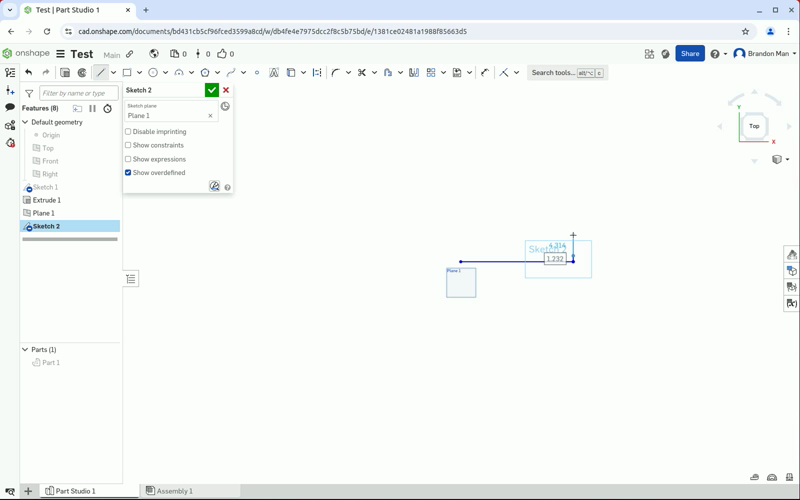
click(573, 234)
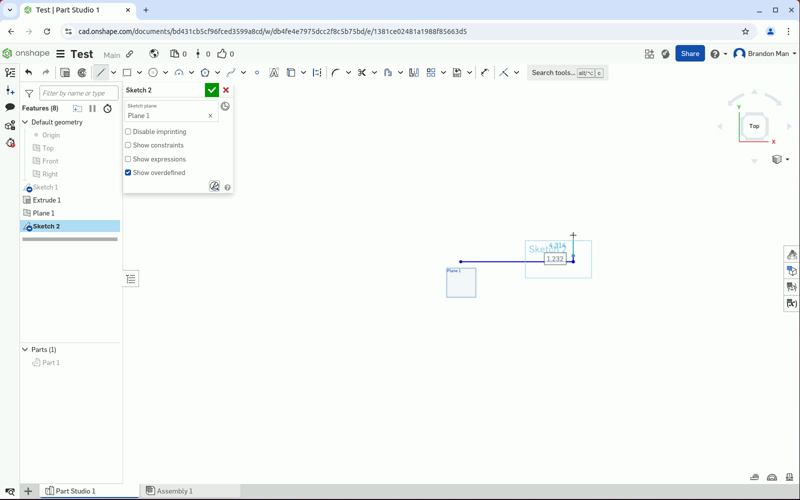
key_up(shift)
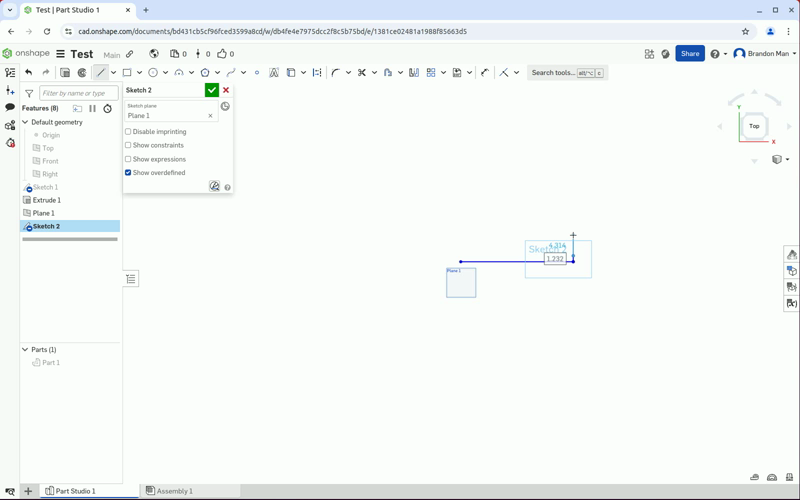
key_down(shift)
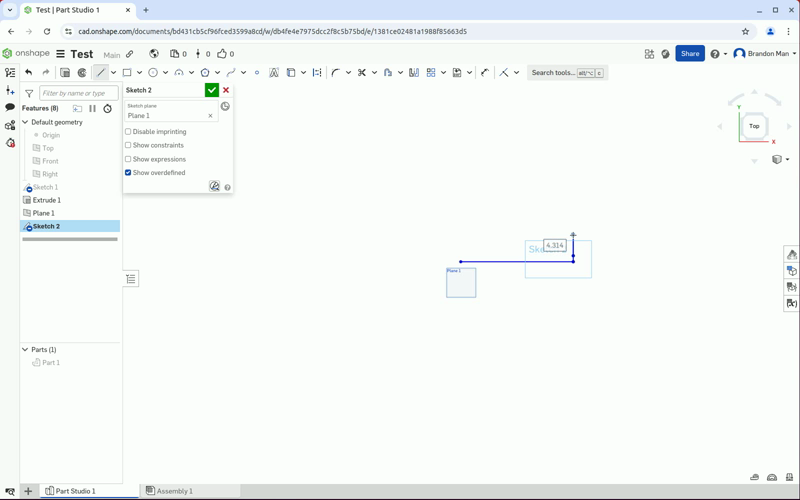
mouse_move(589, 234)
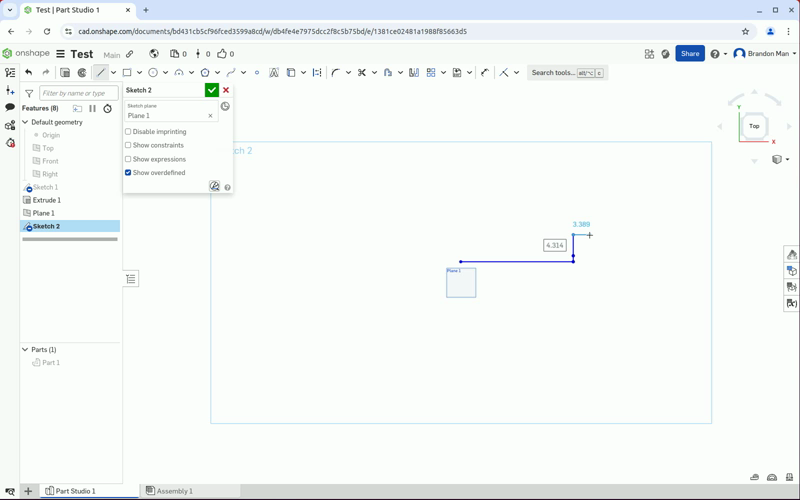
mouse_move(573, 229)
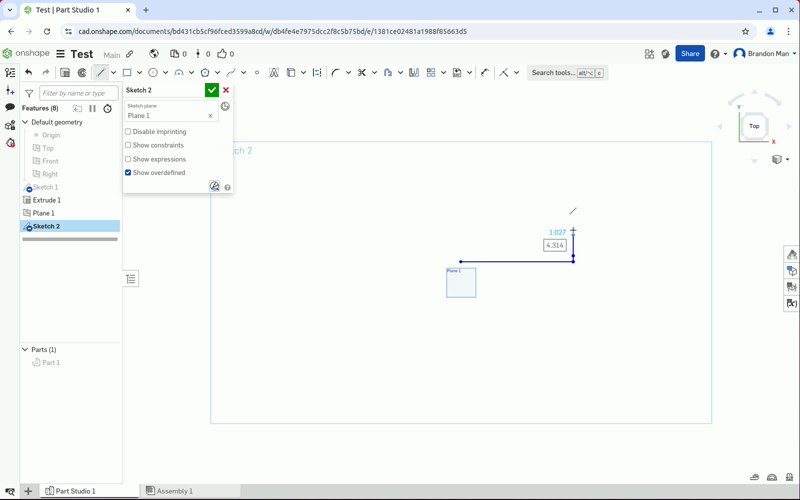
scroll(6)
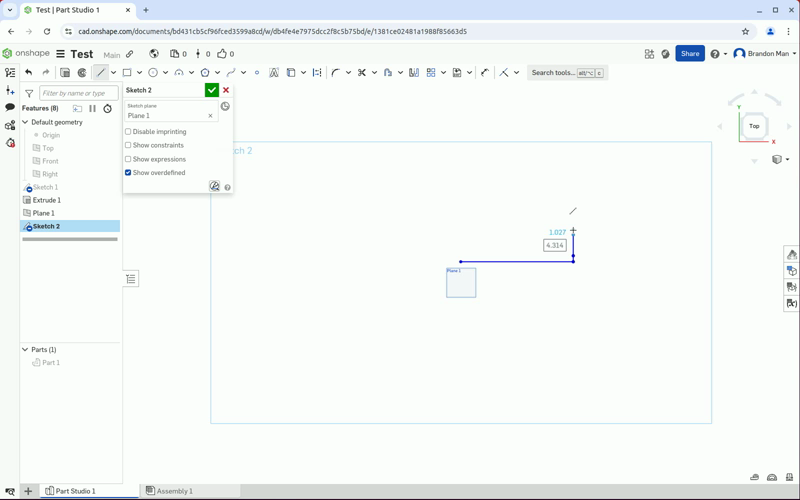
scroll(6)
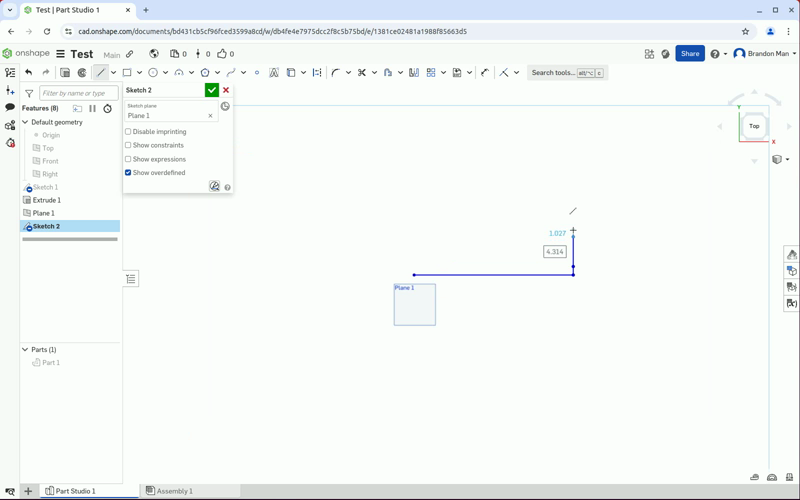
scroll(6)
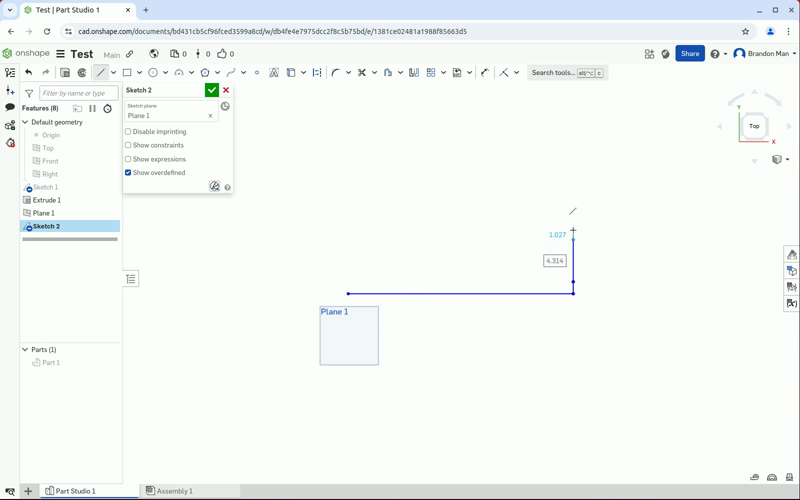
scroll(6)
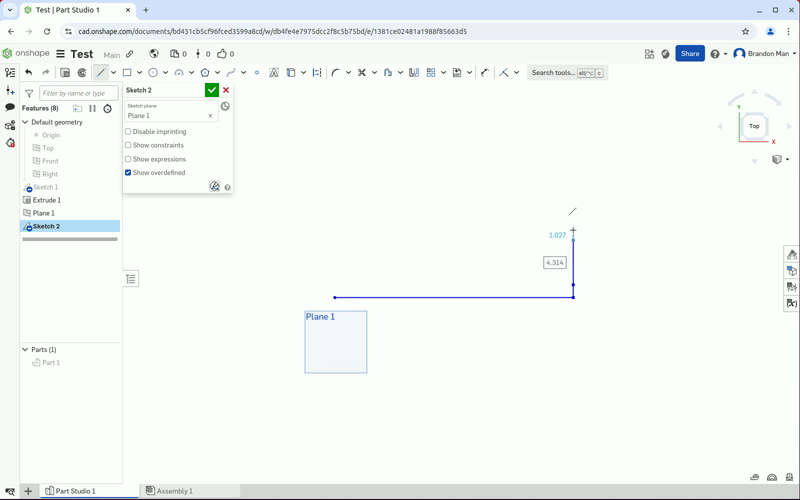
scroll(6)
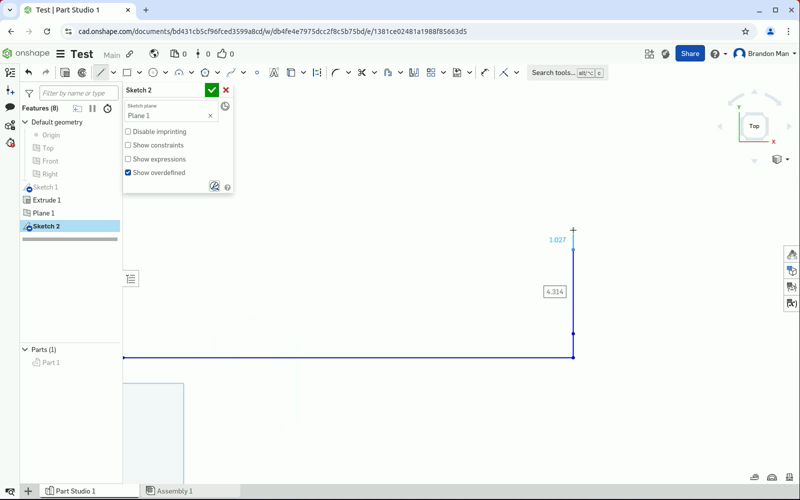
scroll(6)
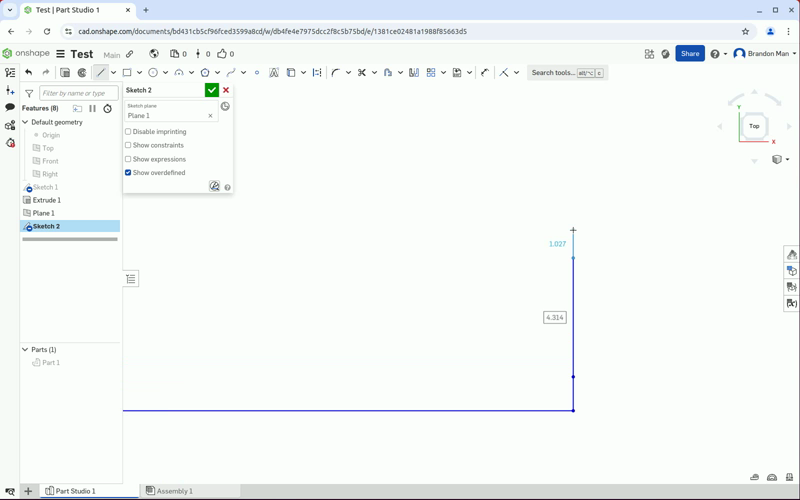
scroll(6)
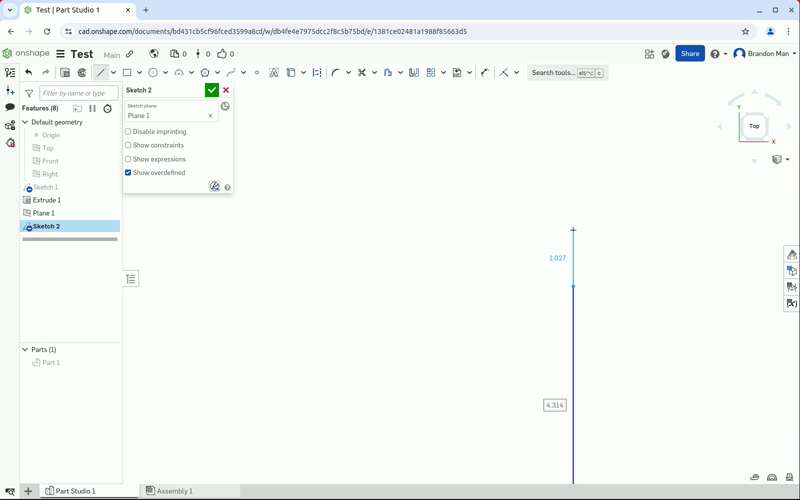
click(573, 229)
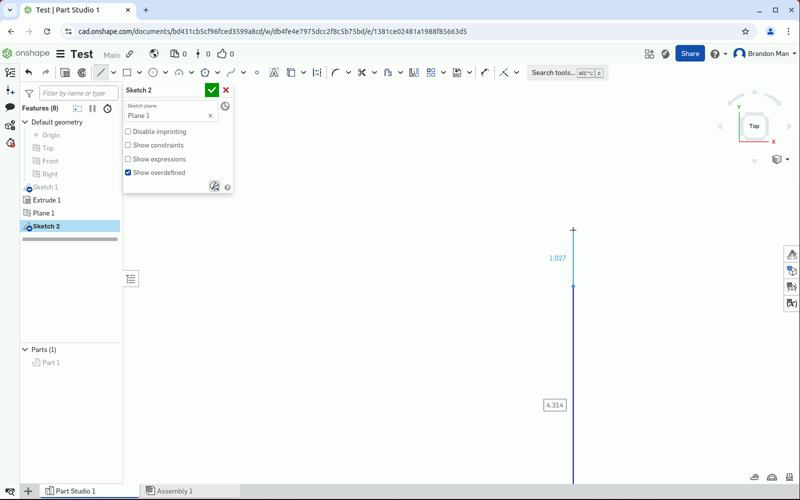
scroll(-6)
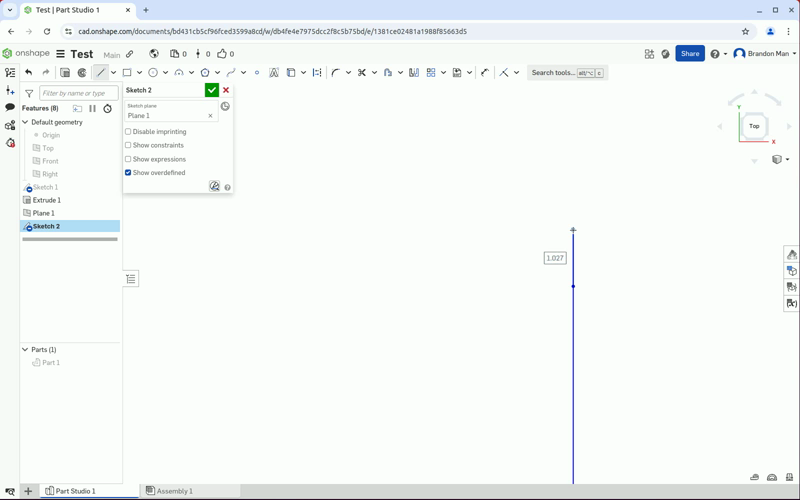
scroll(-6)
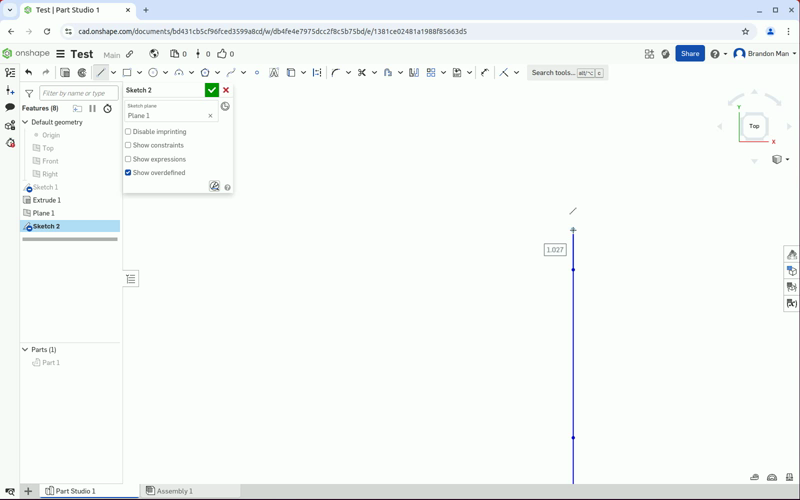
scroll(-6)
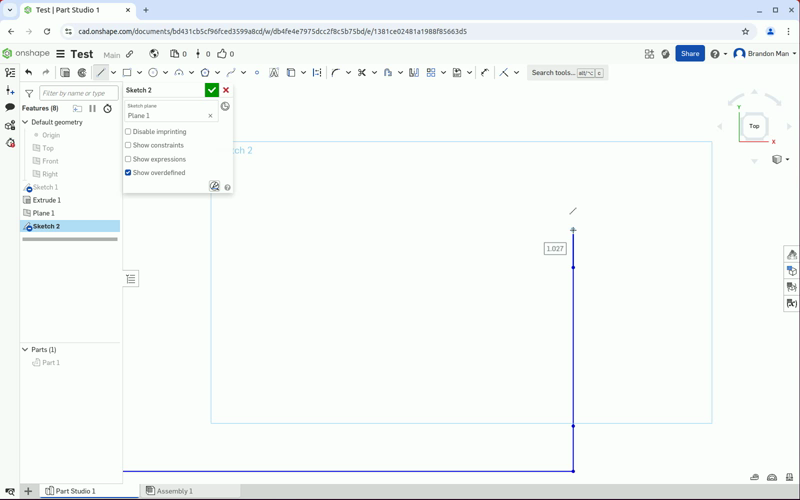
scroll(-6)
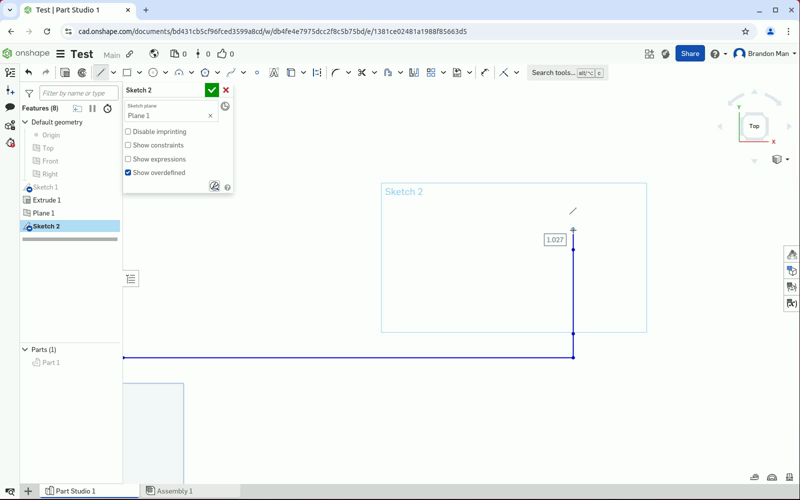
scroll(-6)
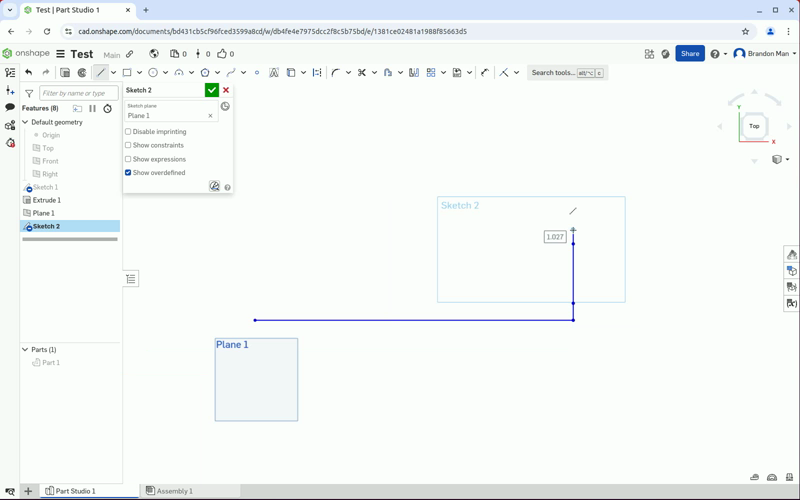
scroll(-6)
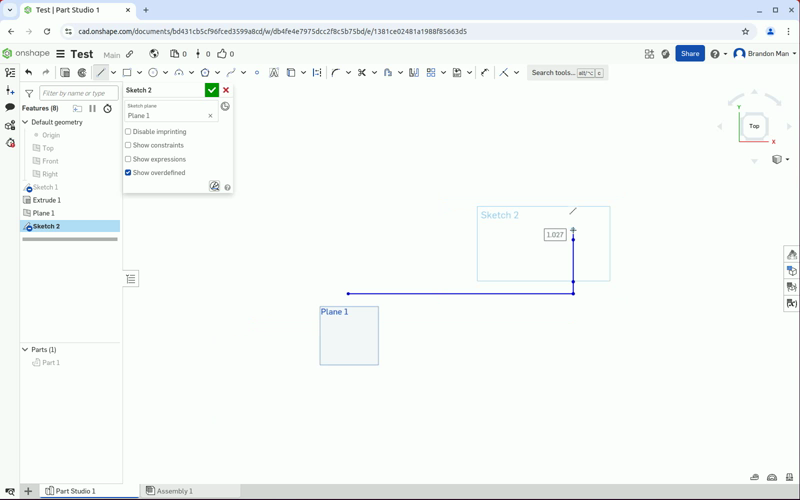
scroll(-6)
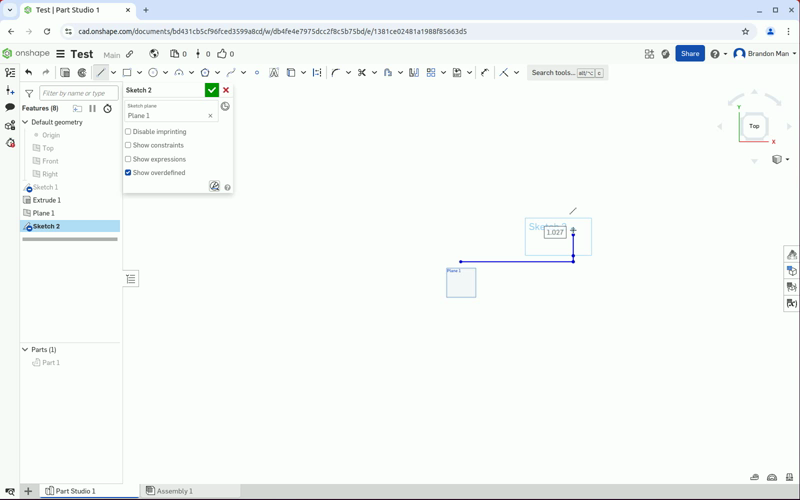
key_up(shift)
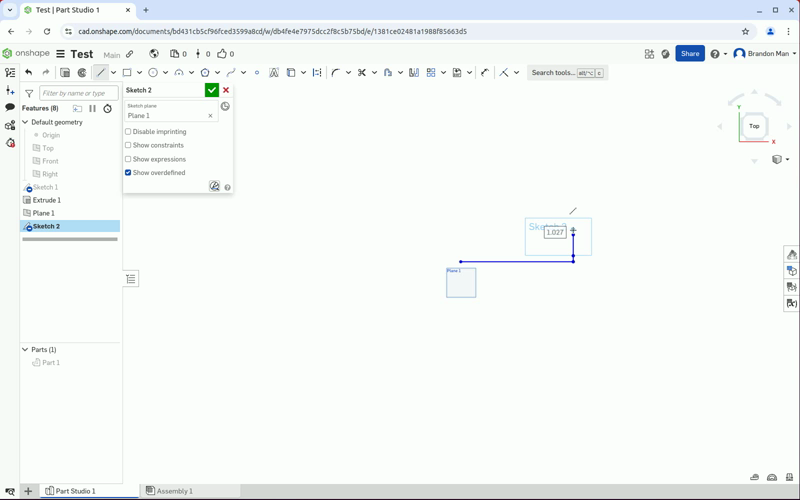
key_down(shift)
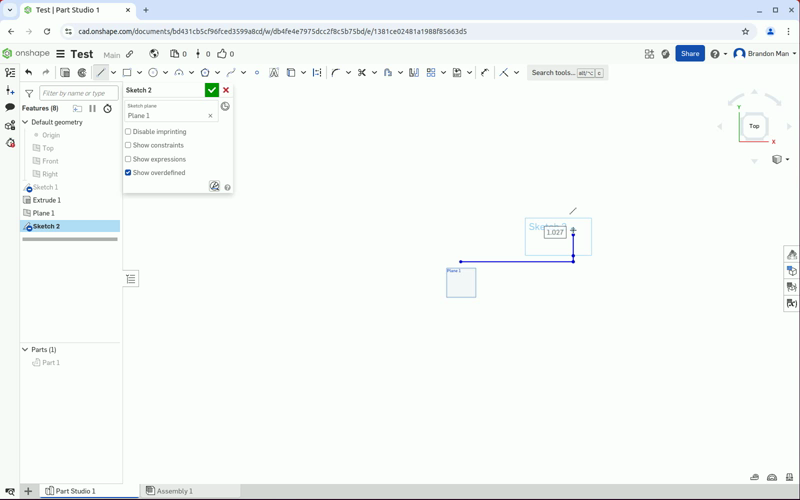
mouse_move(460, 229)
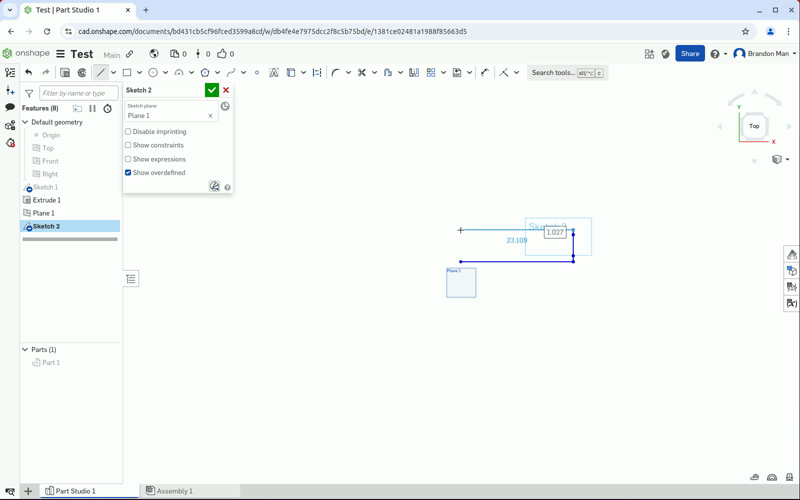
click(460, 229)
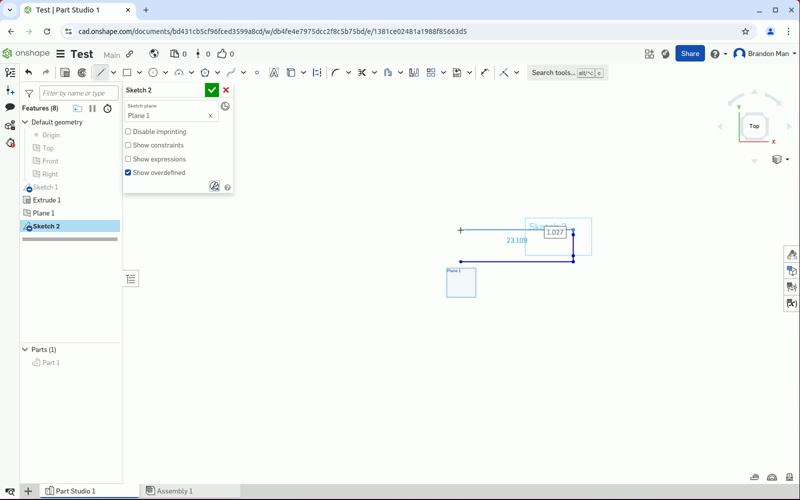
key_up(shift)
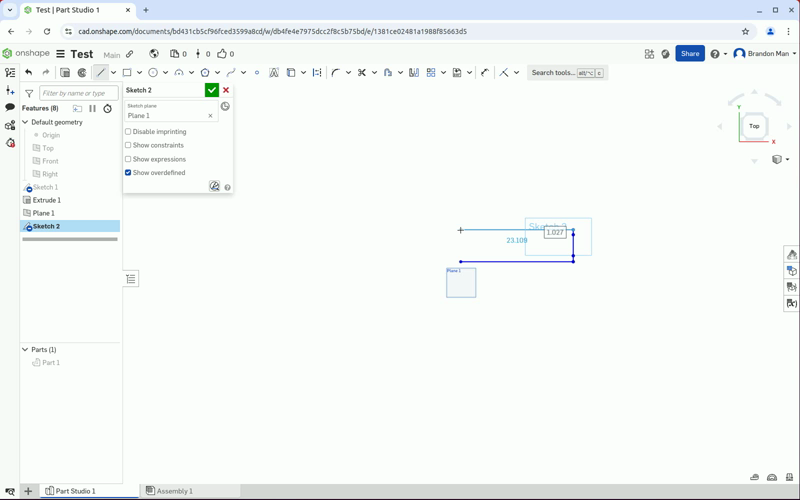
key_down(shift)
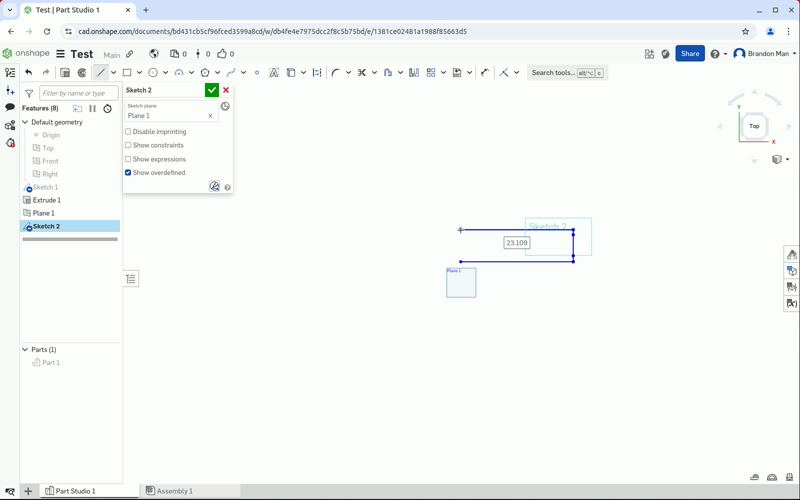
mouse_move(490, 229)
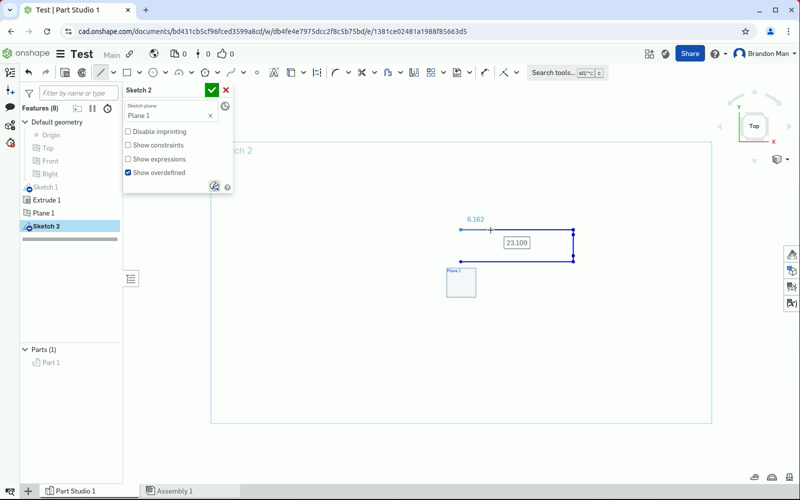
mouse_move(460, 234)
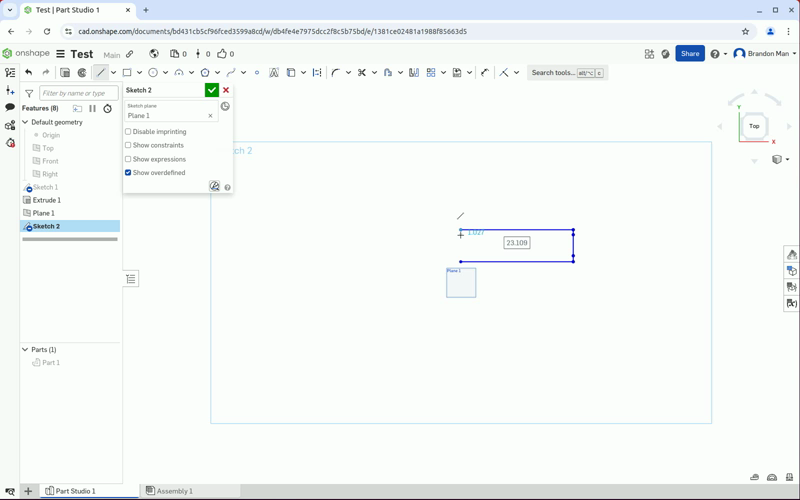
scroll(6)
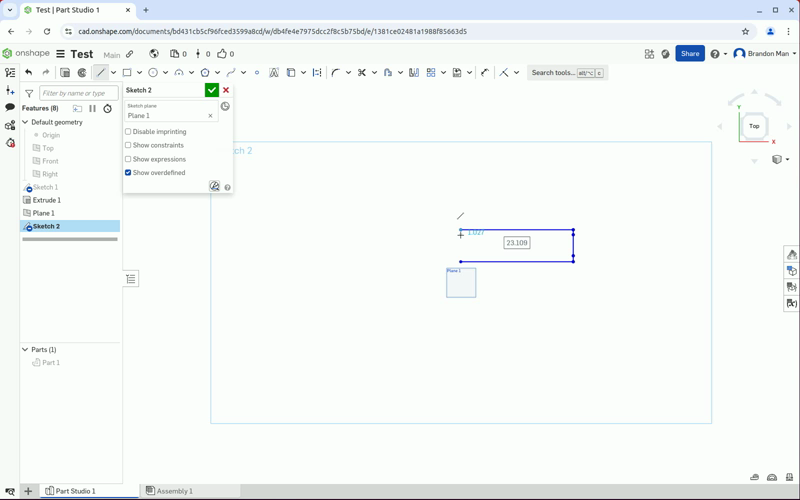
scroll(6)
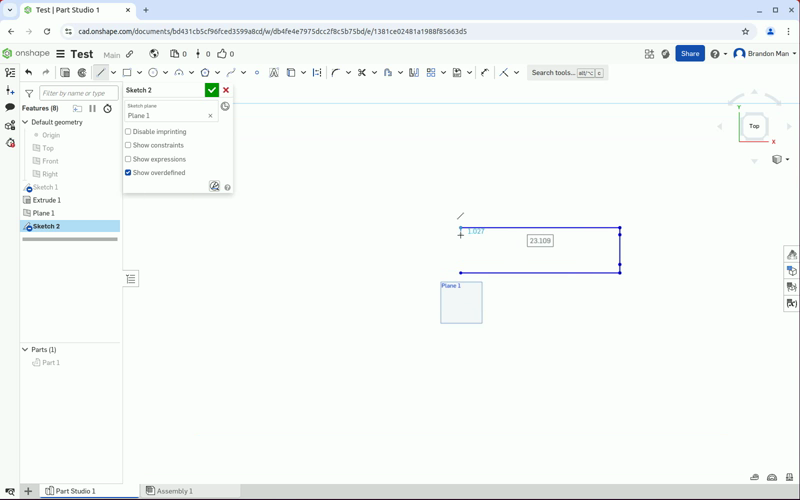
scroll(6)
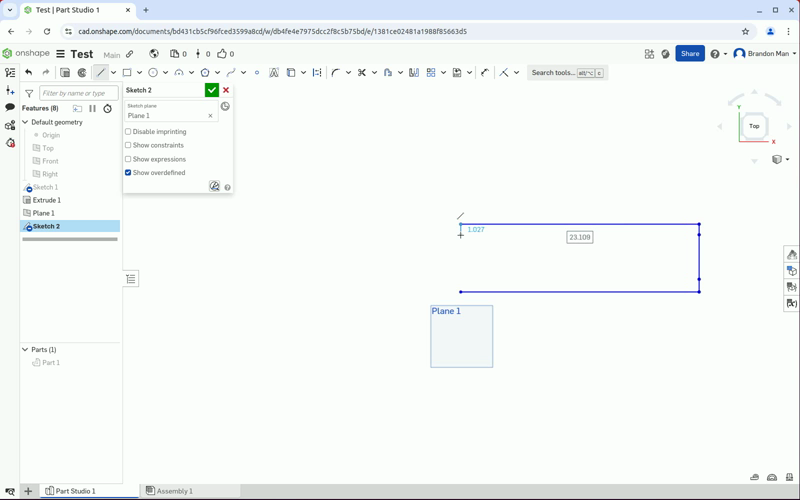
scroll(6)
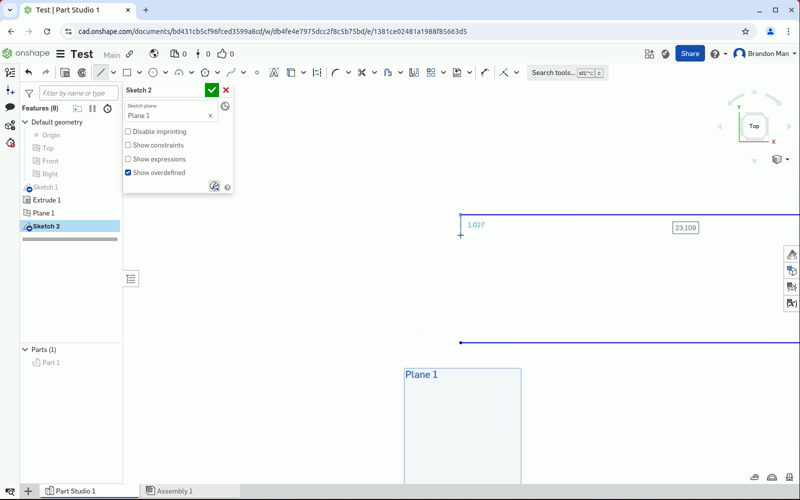
scroll(6)
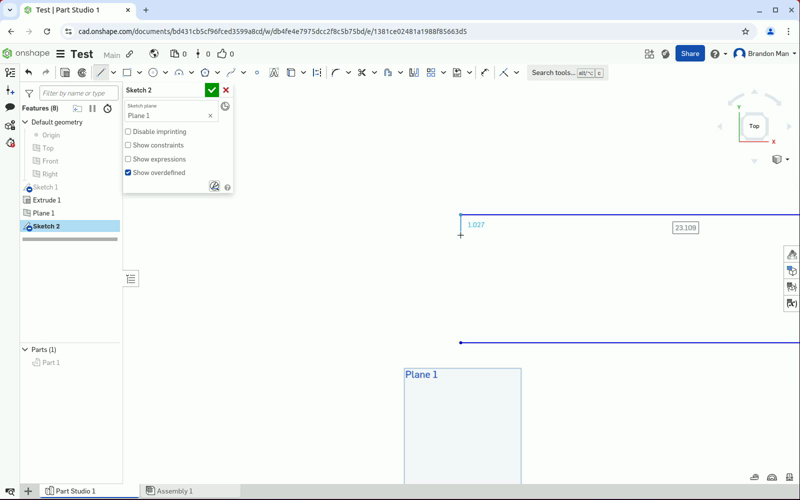
scroll(6)
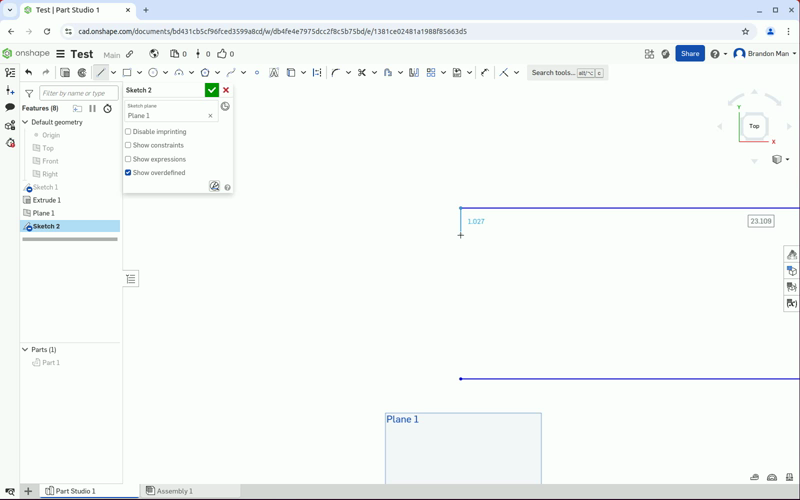
scroll(6)
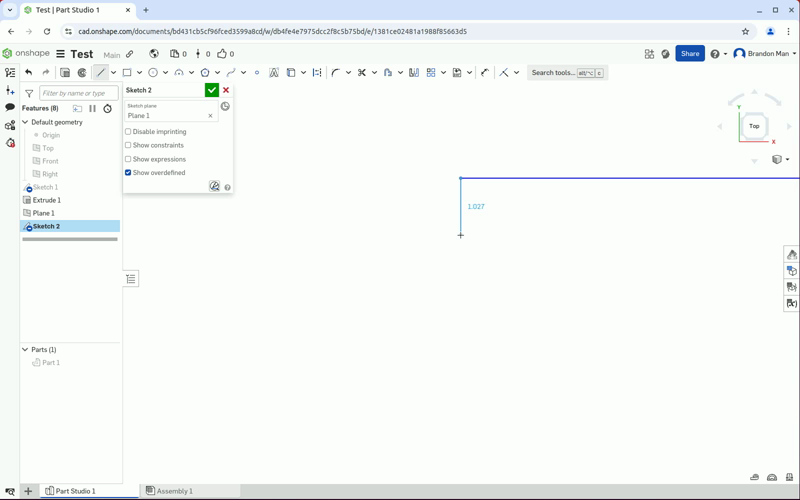
click(460, 234)
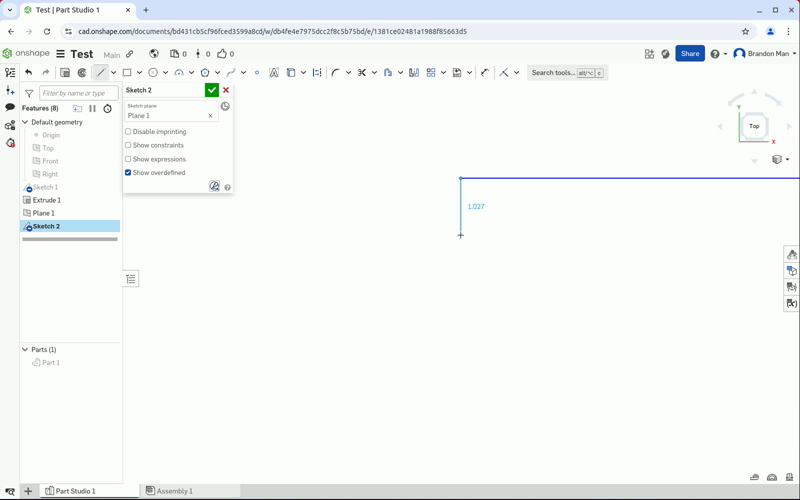
scroll(-6)
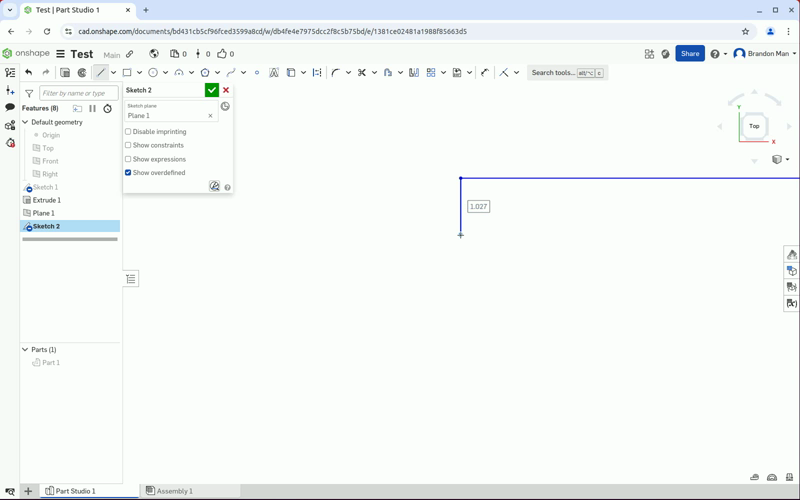
scroll(-6)
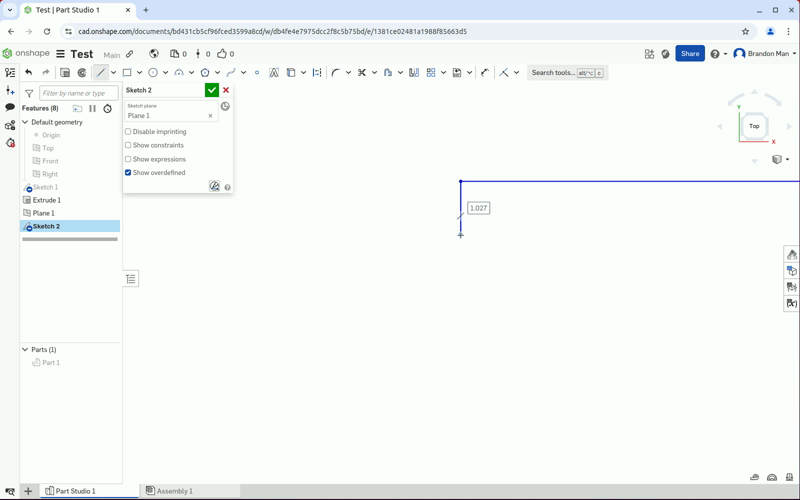
scroll(-6)
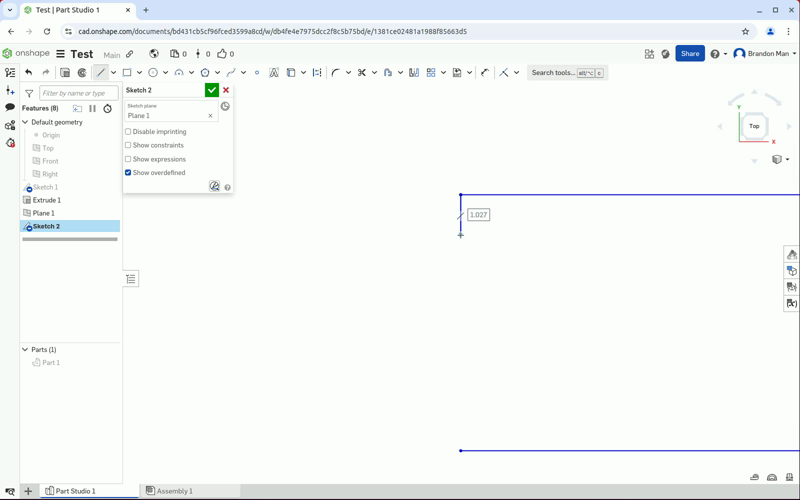
scroll(-6)
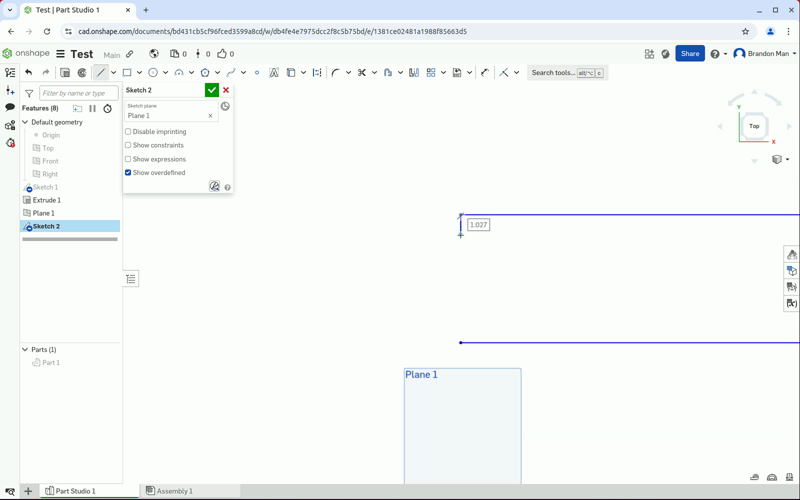
scroll(-6)
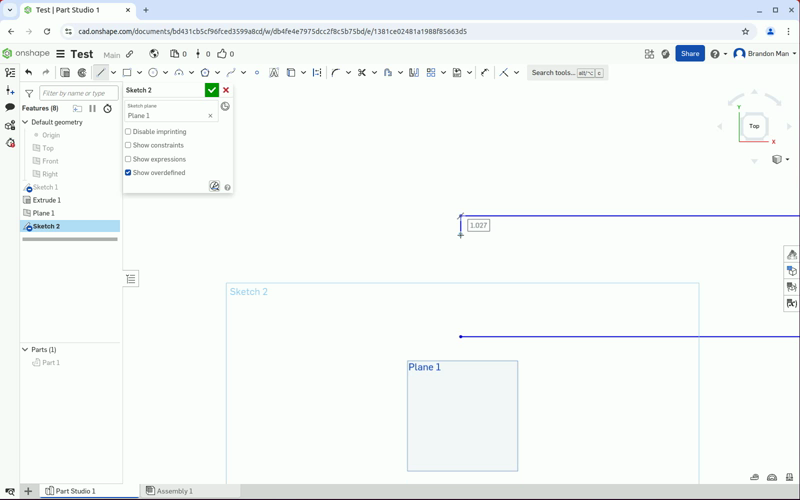
scroll(-6)
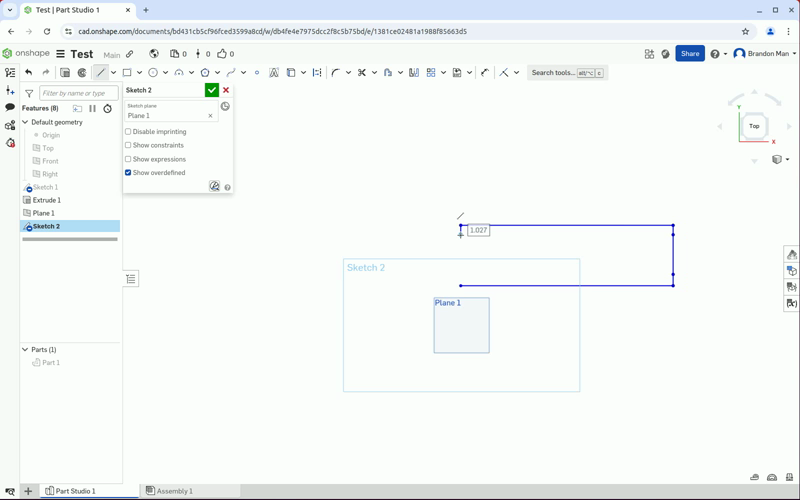
scroll(-6)
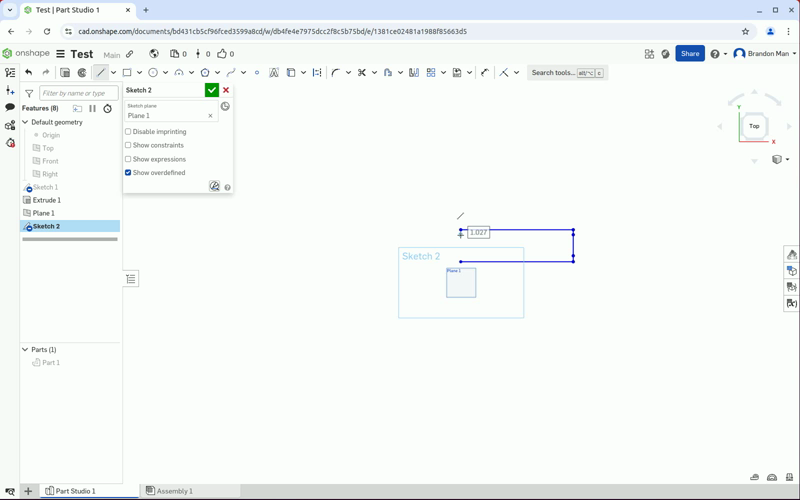
key_up(shift)
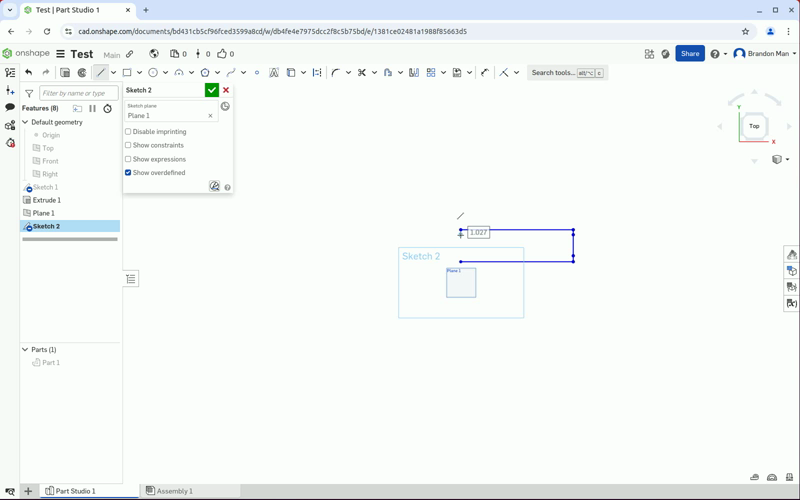
key_down(shift)
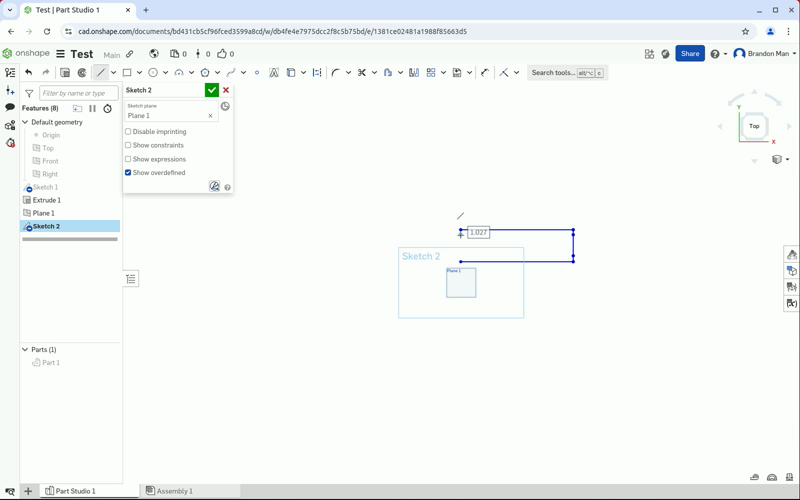
mouse_move(490, 234)
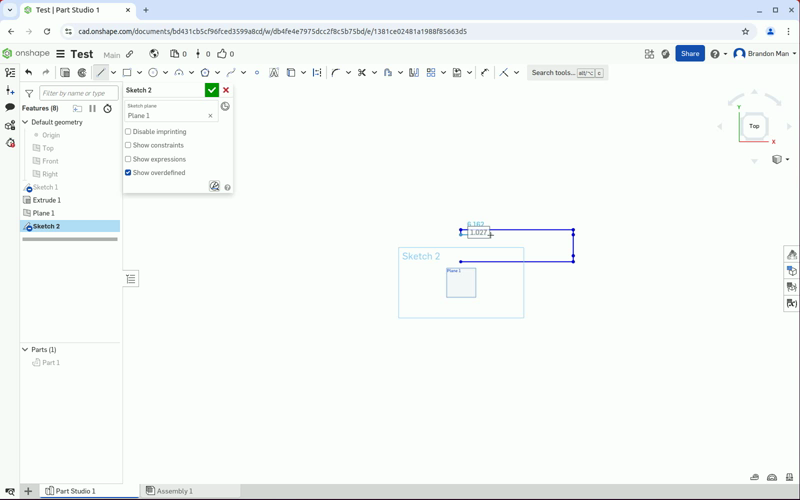
mouse_move(460, 255)
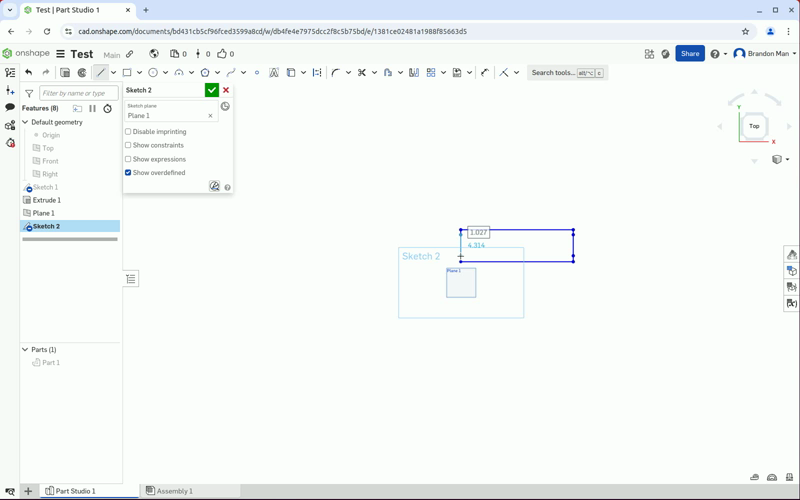
click(460, 255)
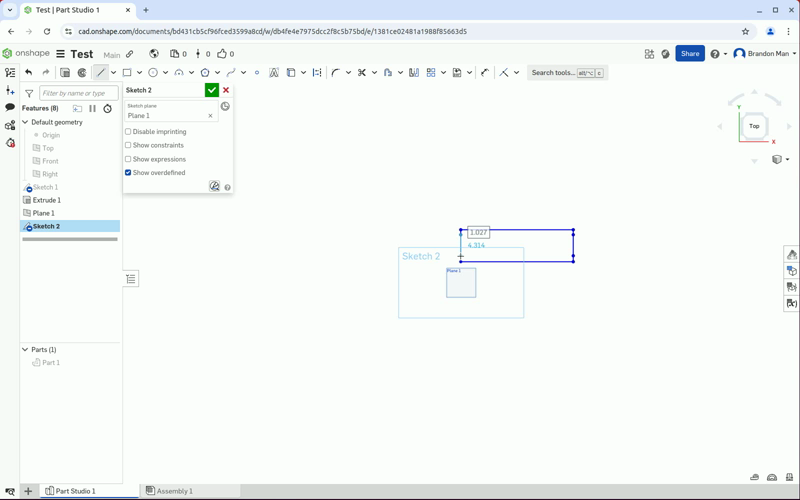
key_up(shift)
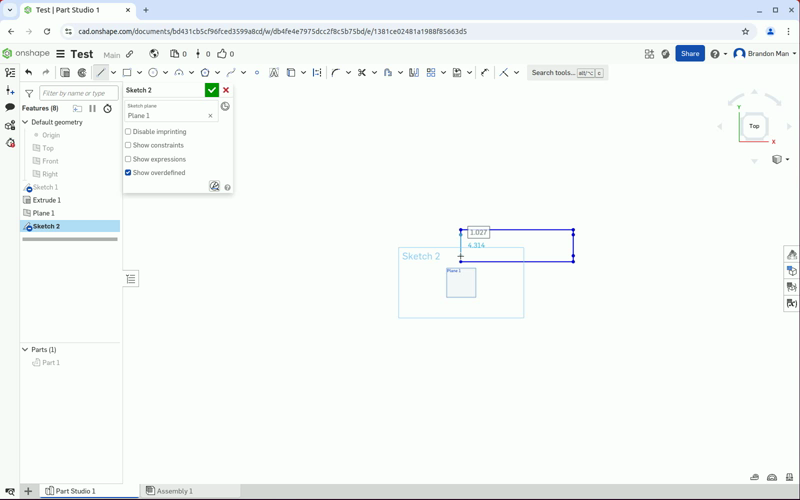
mouse_move(490, 255)
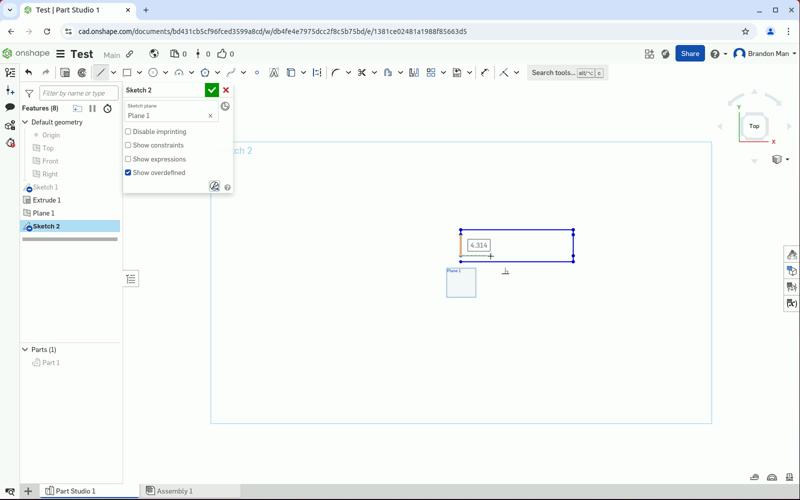
key_down(shift)
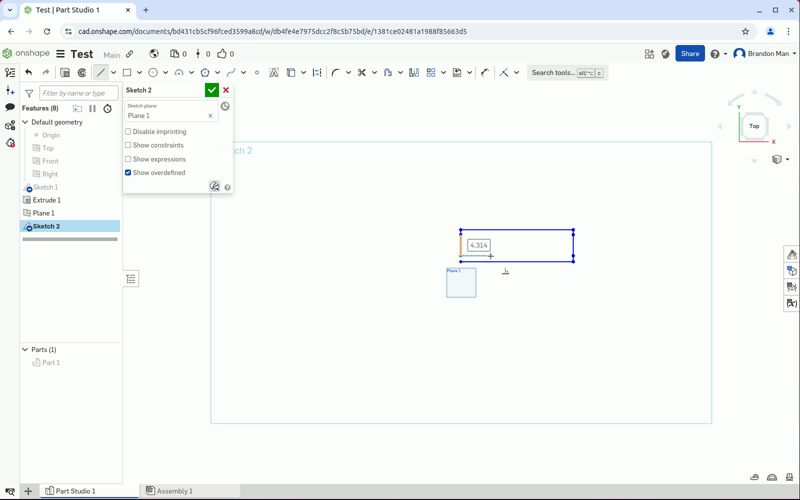
mouse_move(460, 261)
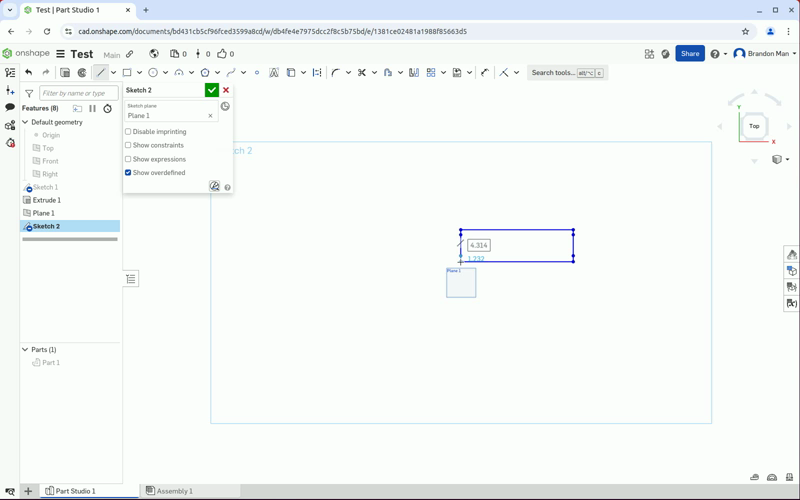
scroll(6)
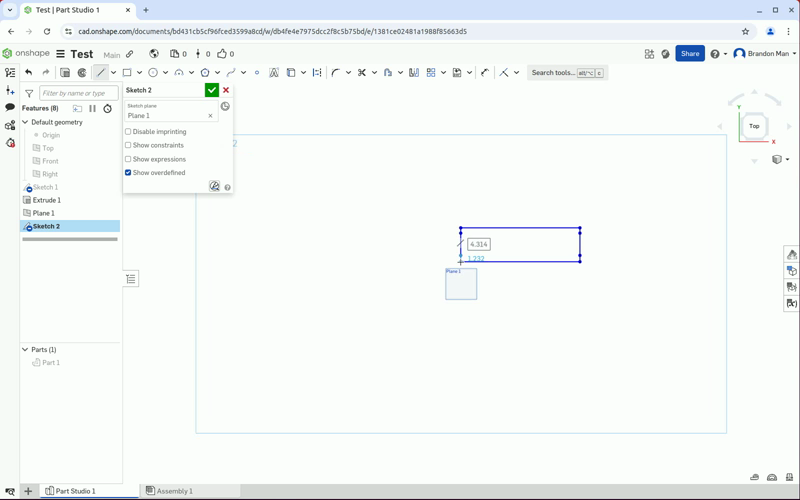
scroll(6)
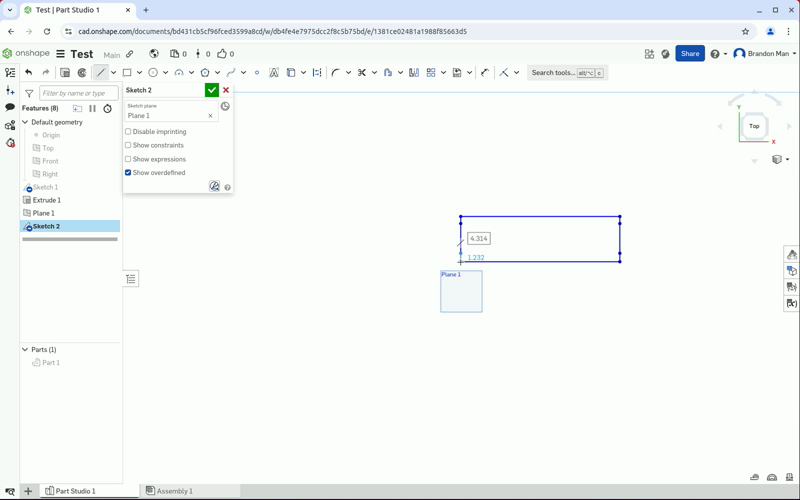
scroll(6)
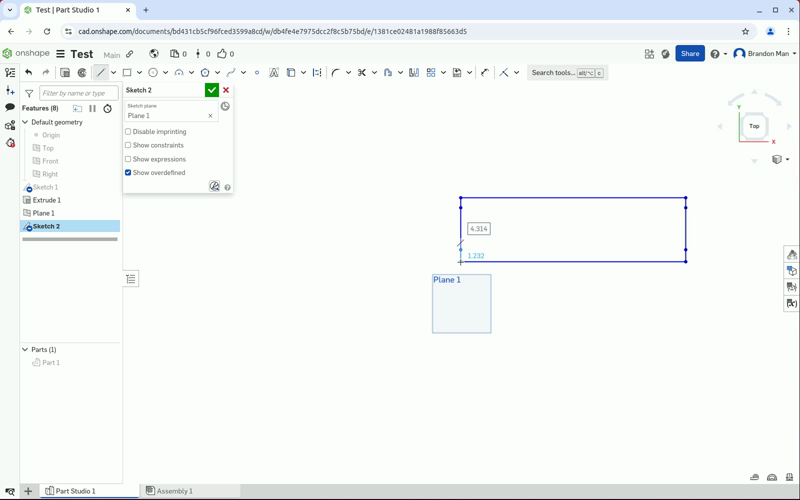
scroll(6)
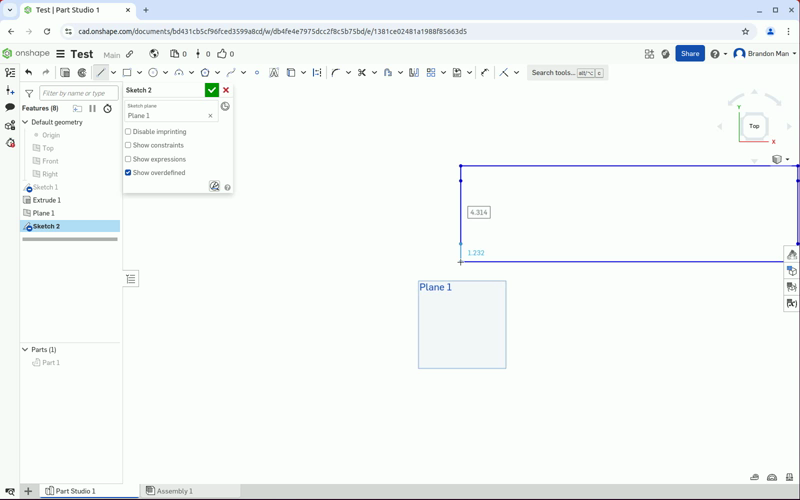
scroll(6)
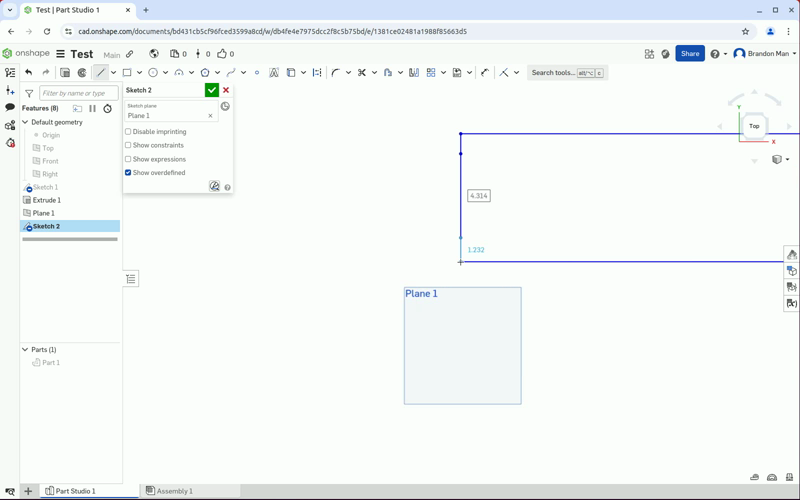
scroll(6)
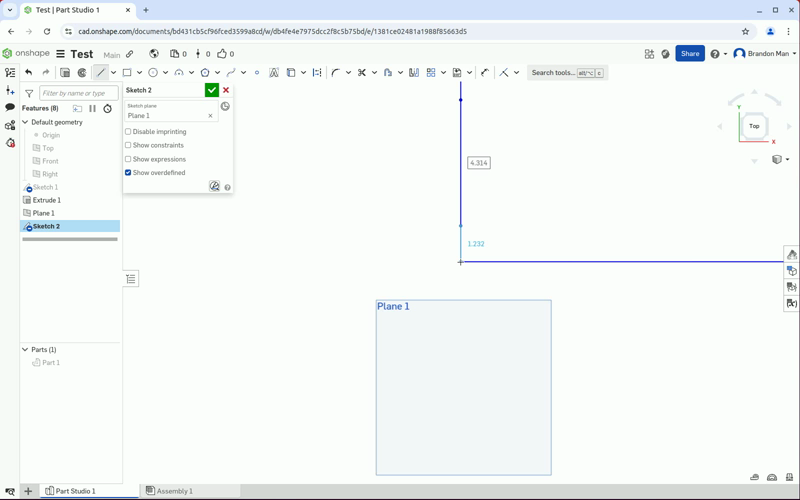
scroll(6)
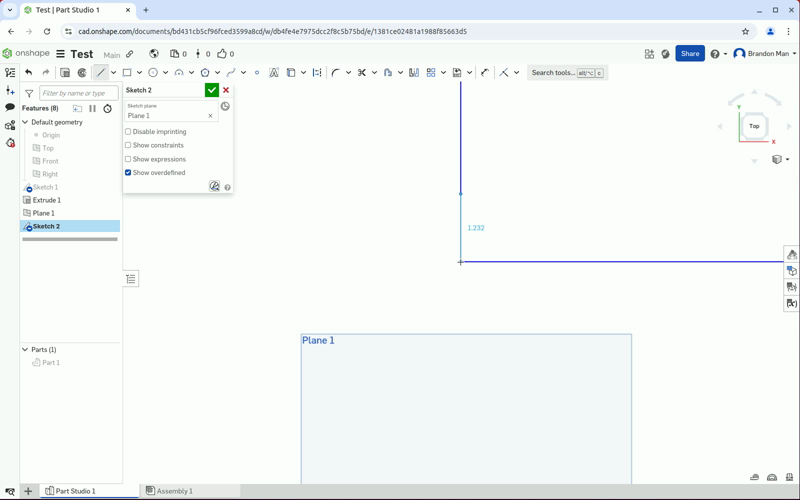
key_up(shift)
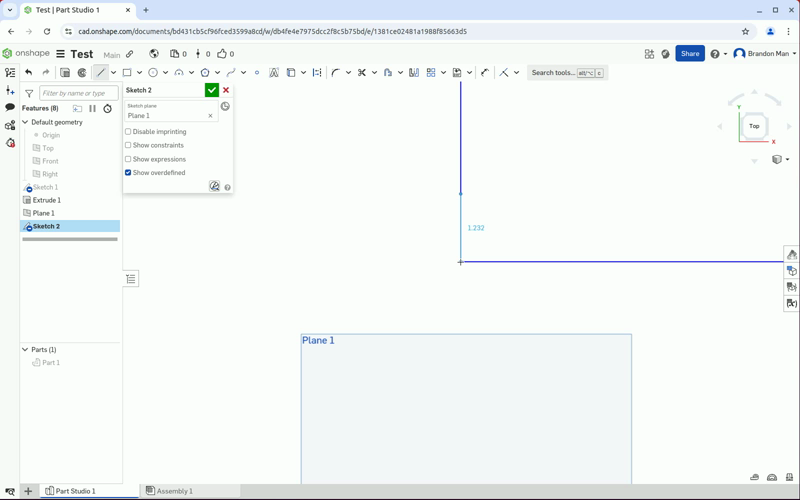
click(460, 261)
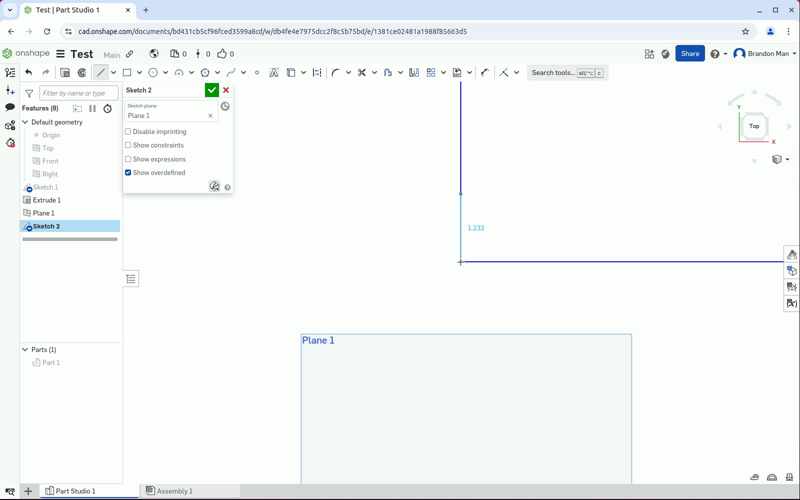
scroll(-6)
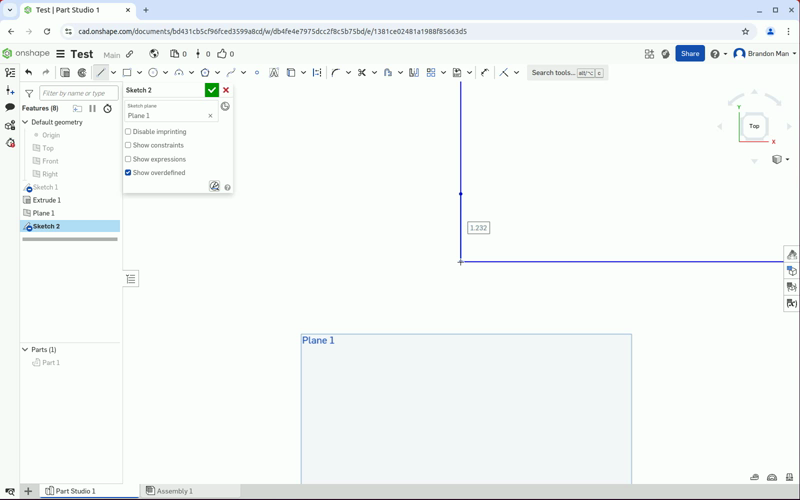
scroll(-6)
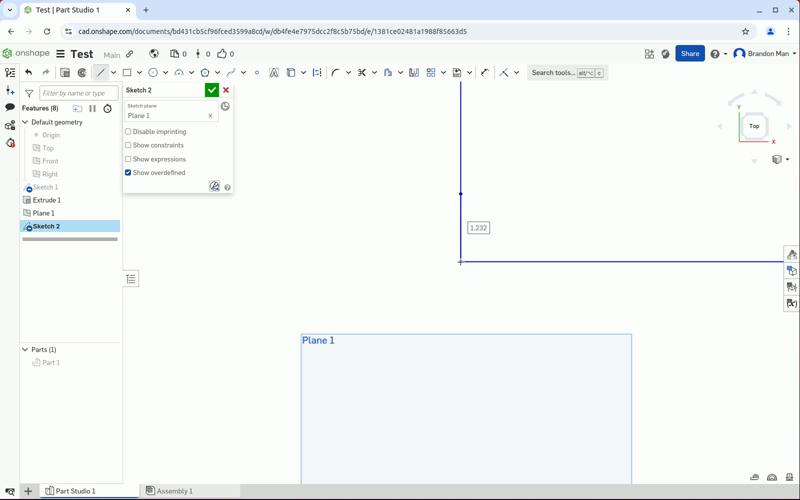
scroll(-6)
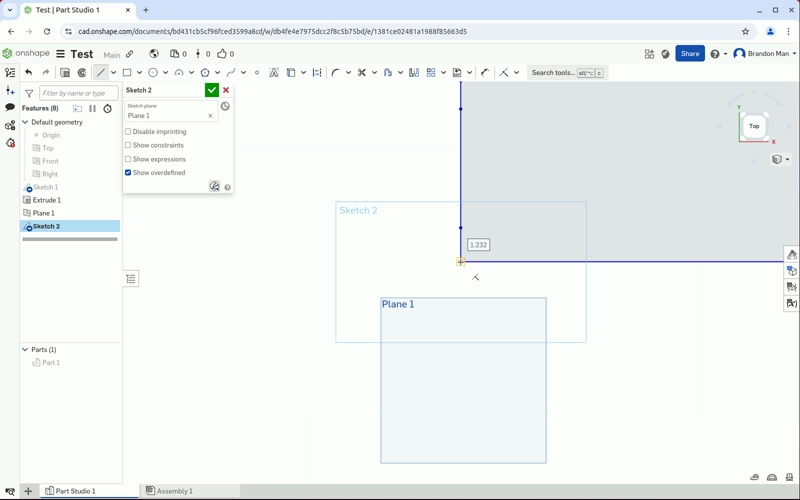
scroll(-6)
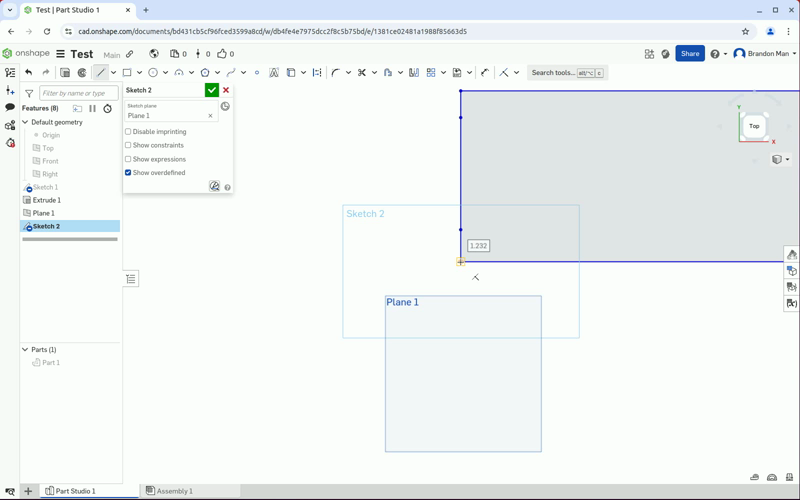
scroll(-6)
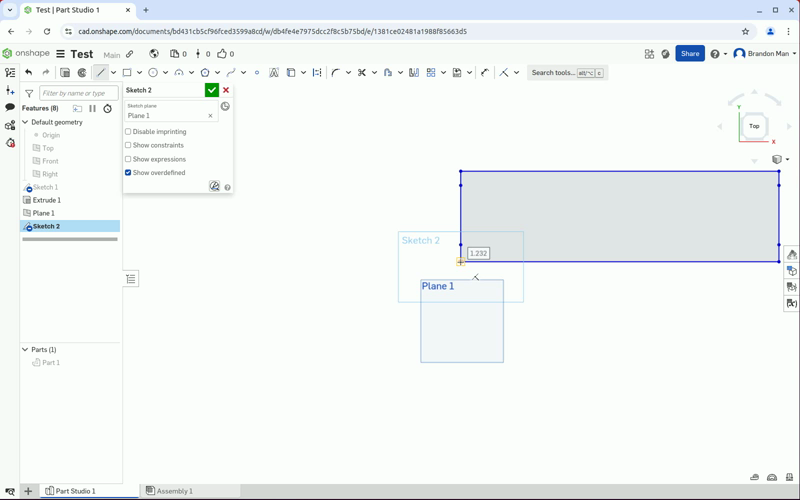
scroll(-6)
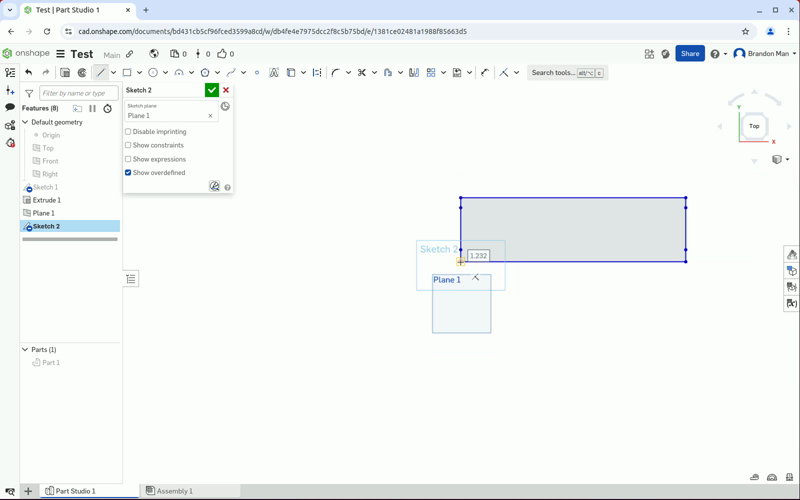
scroll(-6)
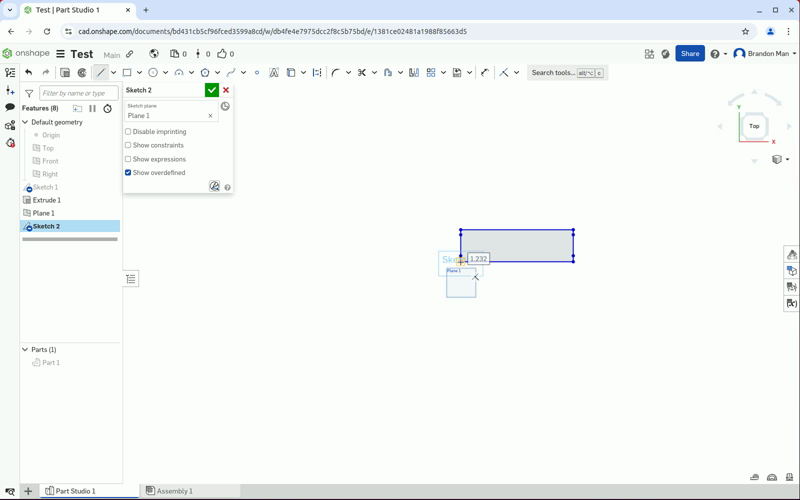
key(esc)
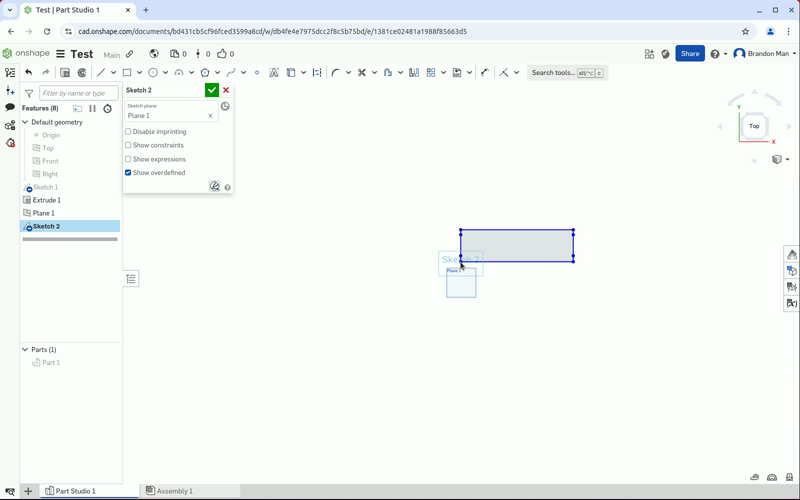
key(l)
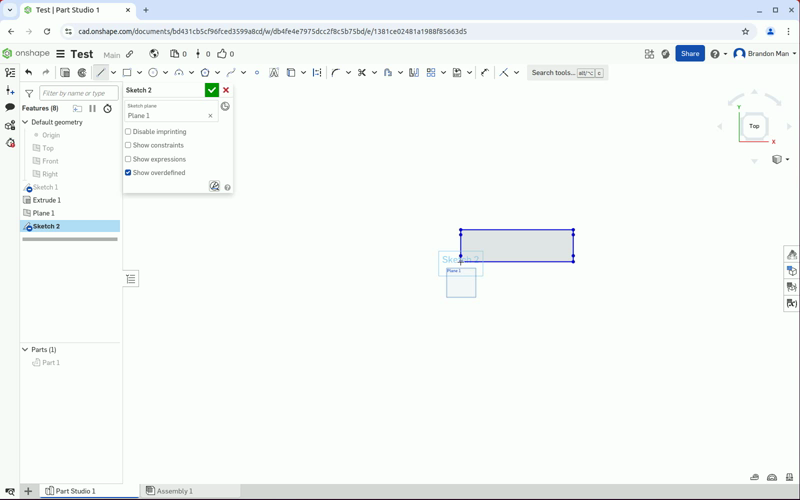
key_down(shift)
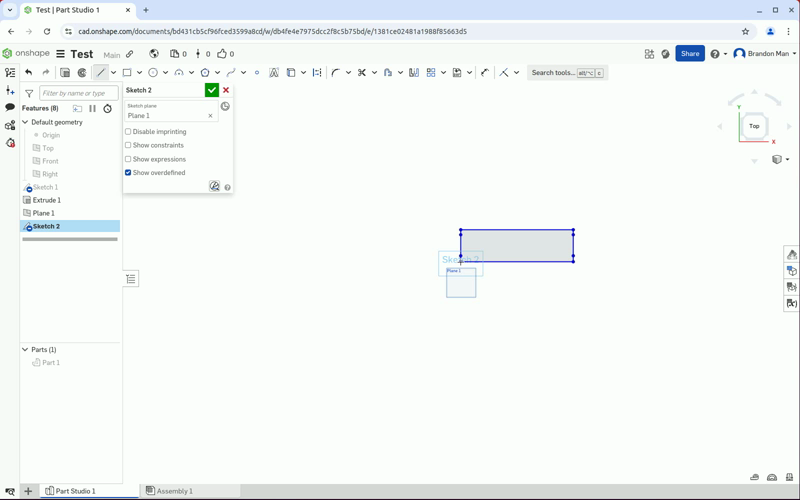
mouse_move(466, 255)
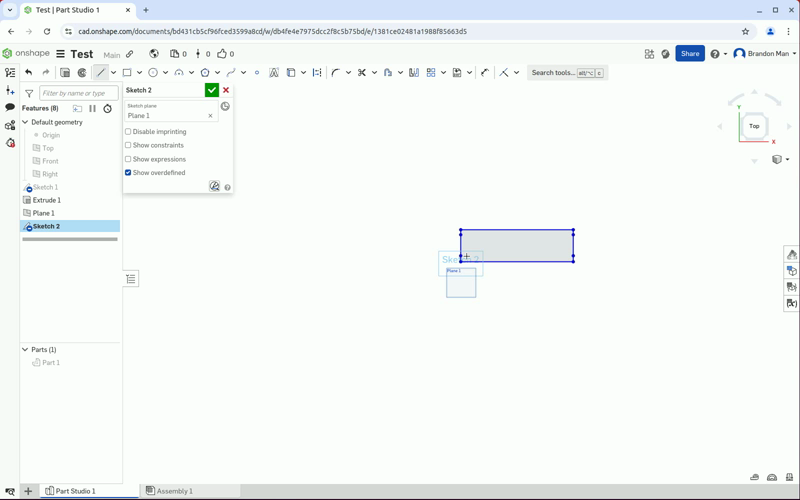
click(466, 255)
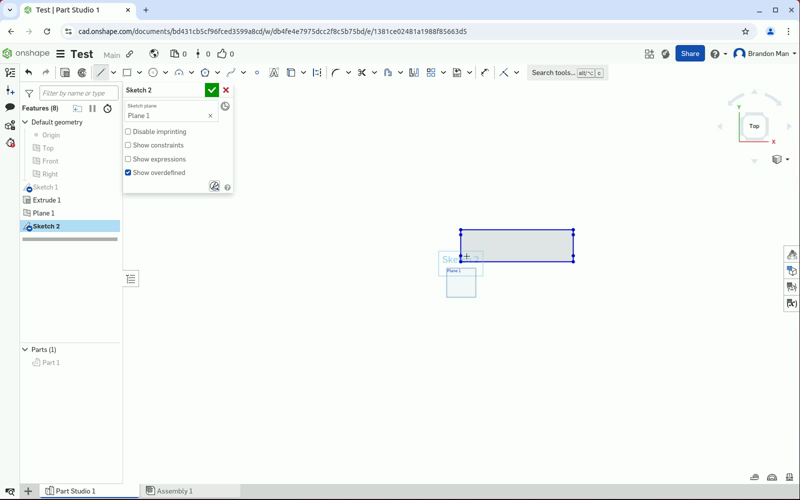
key_up(shift)
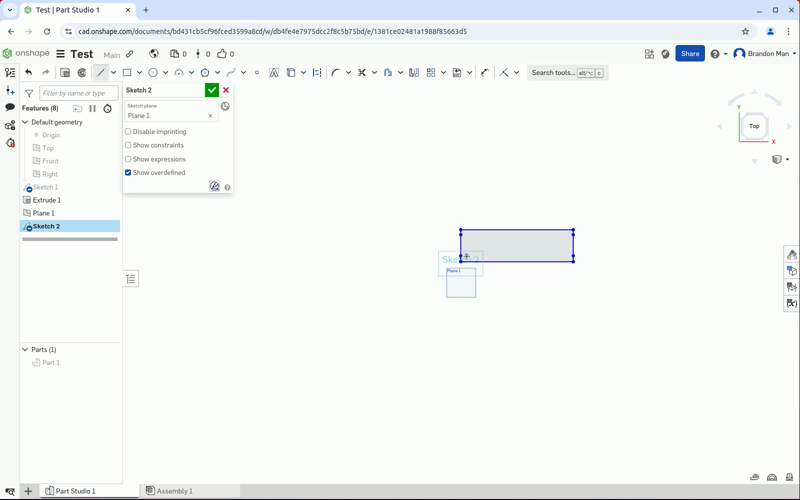
key_down(shift)
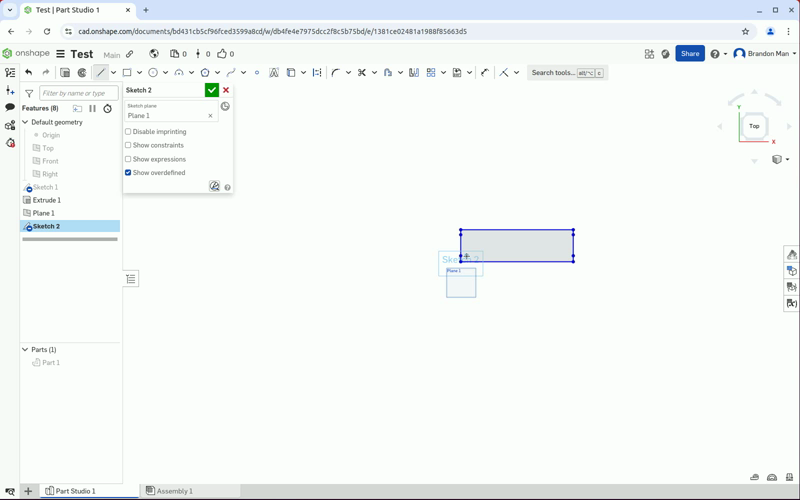
mouse_move(567, 255)
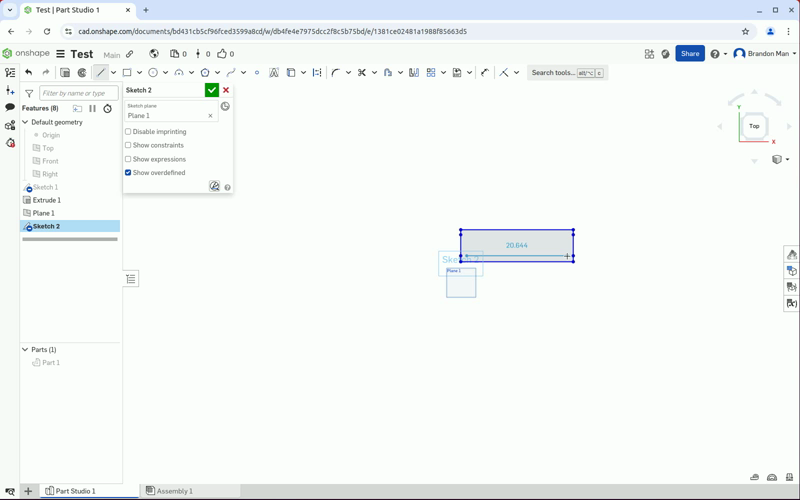
click(567, 255)
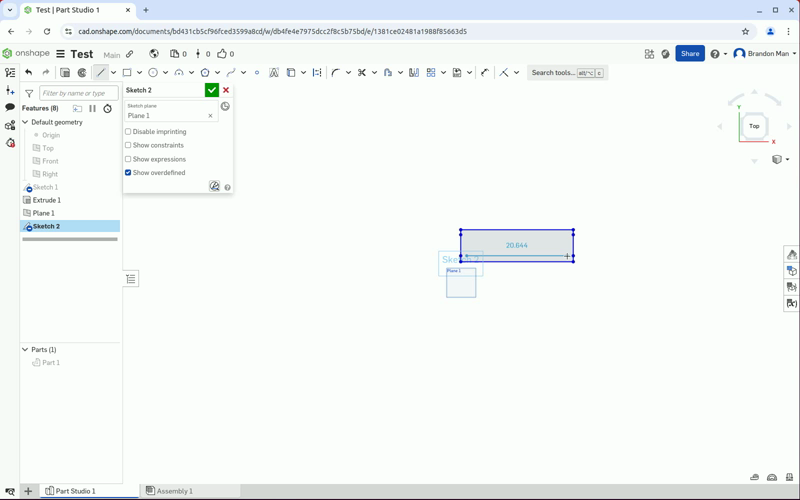
key_up(shift)
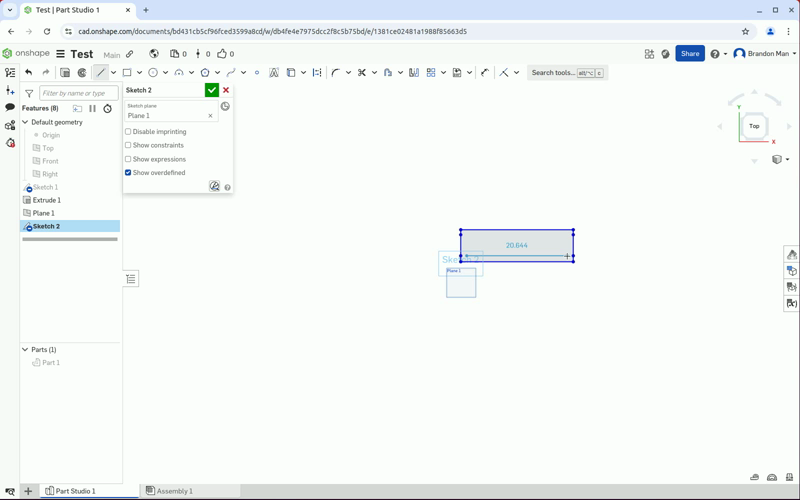
key_down(shift)
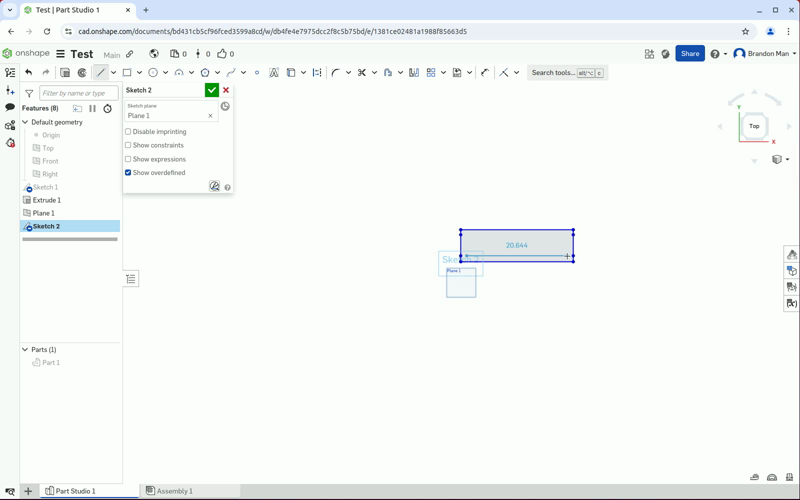
mouse_move(589, 255)
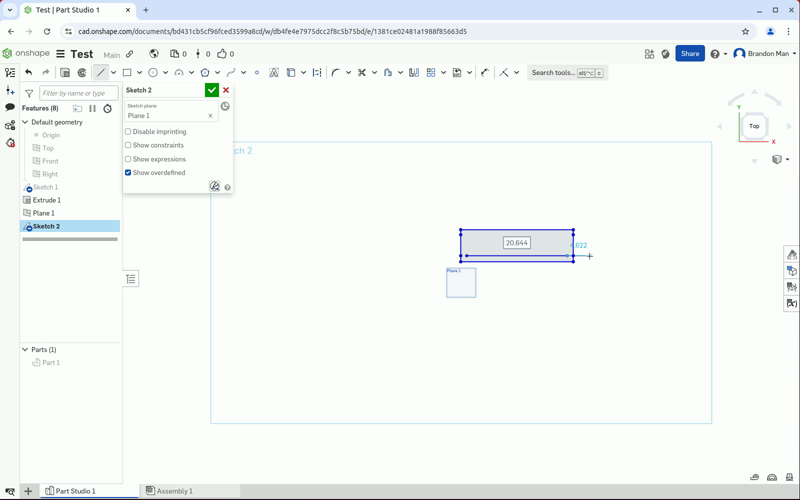
mouse_move(567, 234)
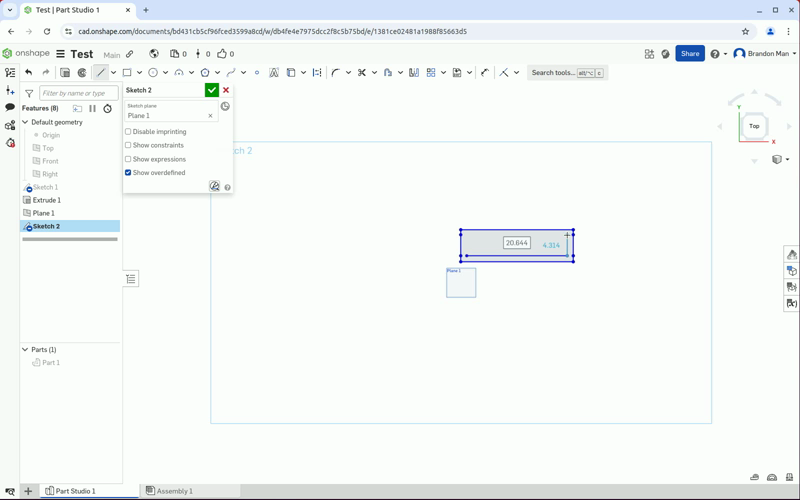
click(567, 234)
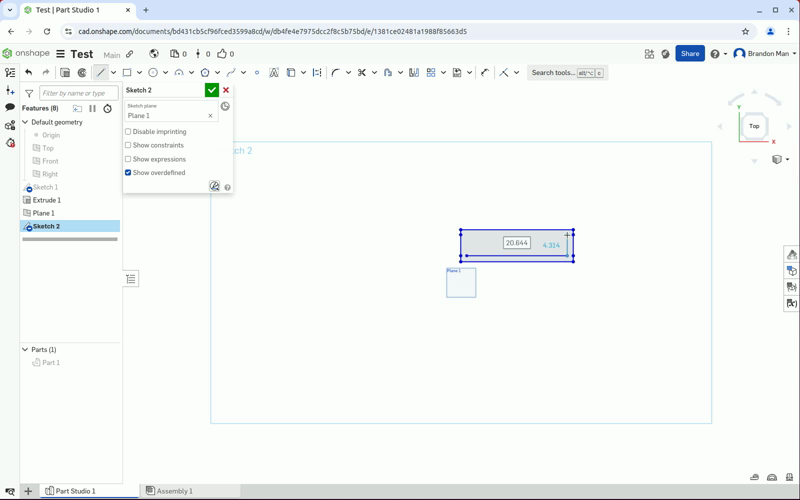
key_up(shift)
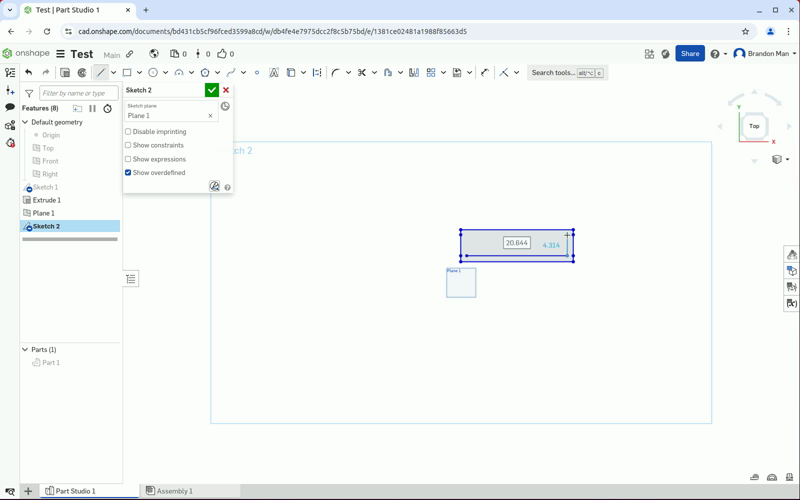
key_down(shift)
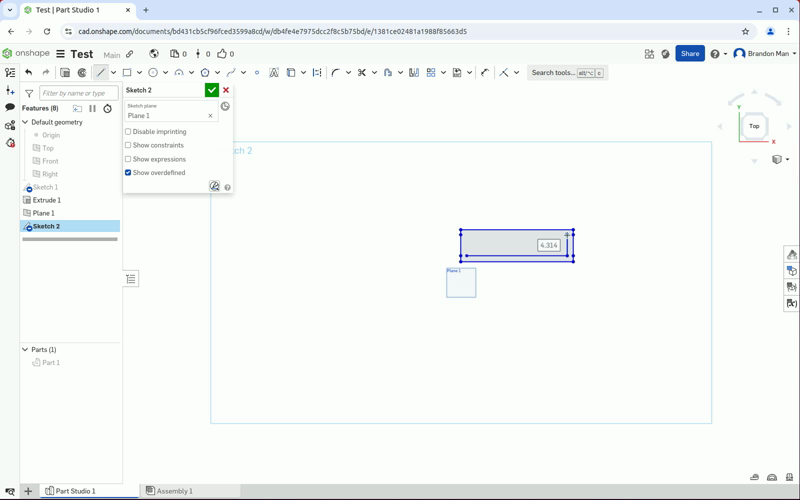
mouse_move(466, 234)
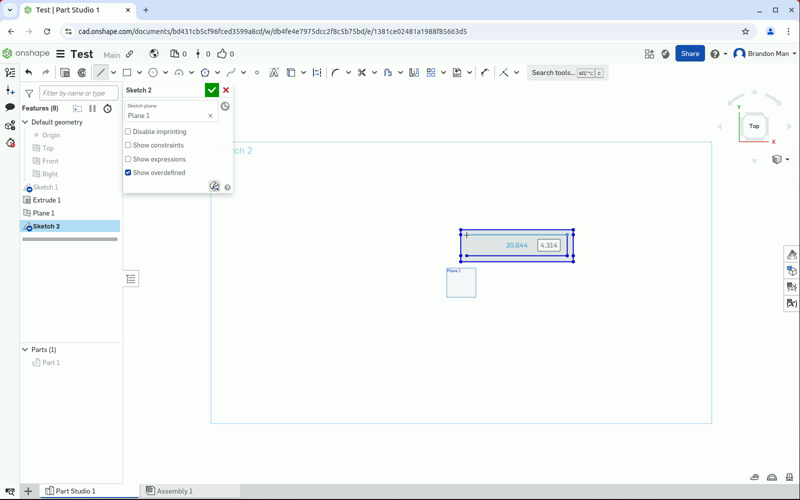
click(466, 234)
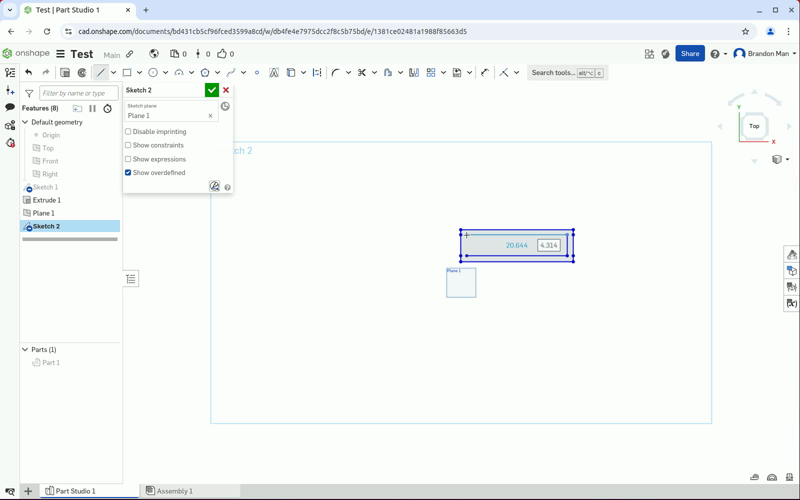
key_up(shift)
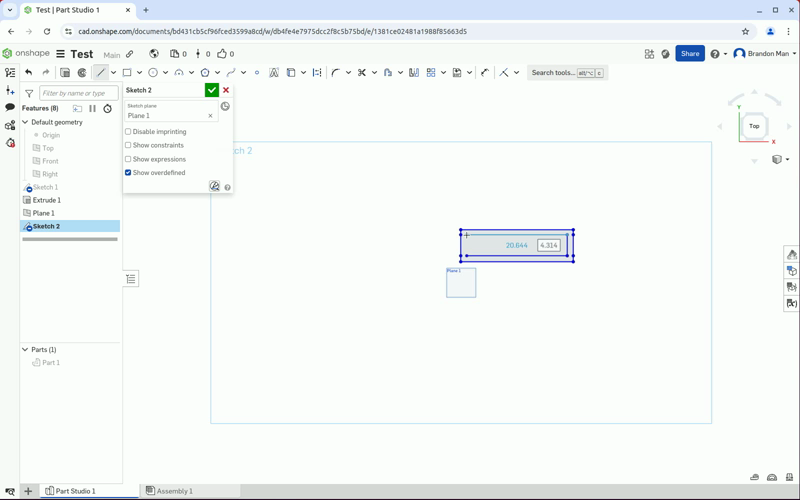
mouse_move(496, 234)
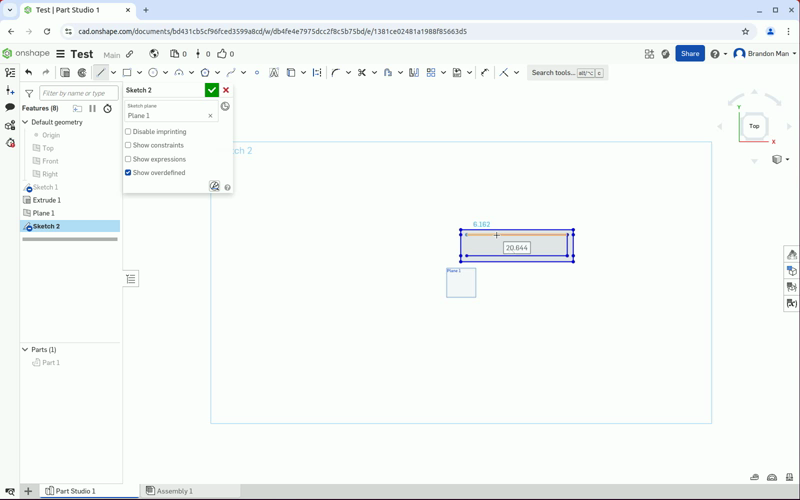
key_down(shift)
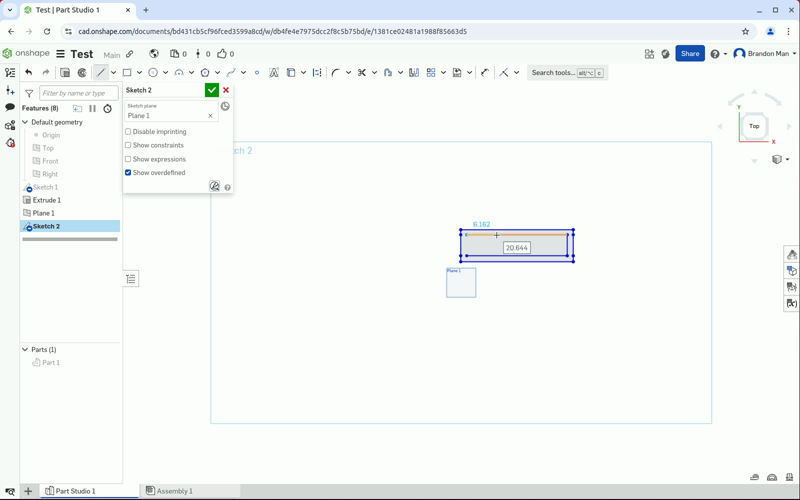
mouse_move(466, 255)
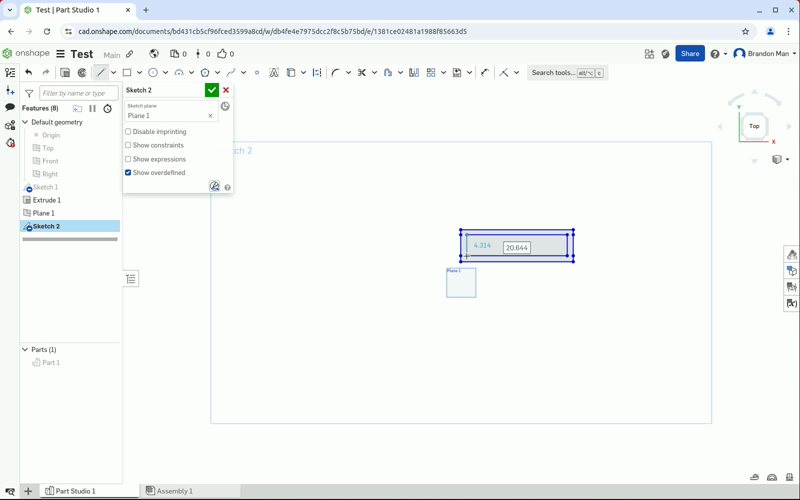
key_up(shift)
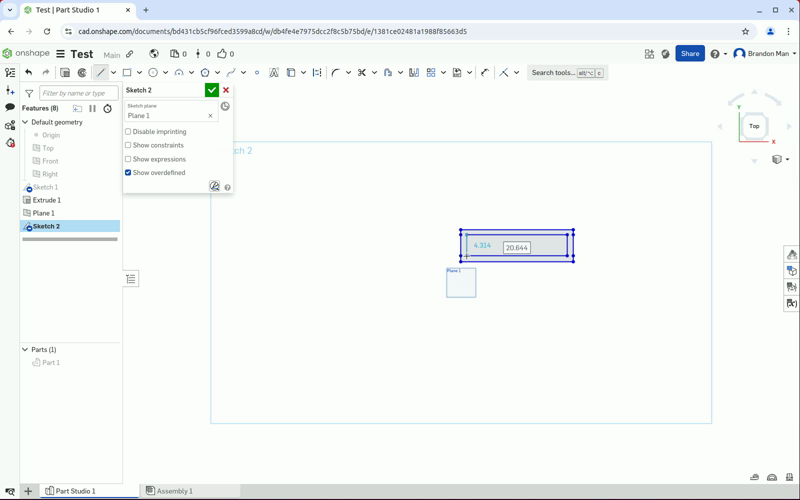
click(466, 255)
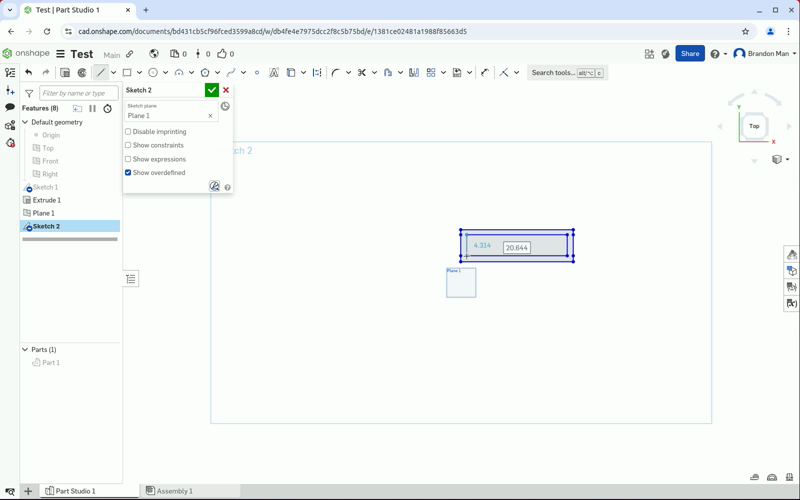
key(esc)
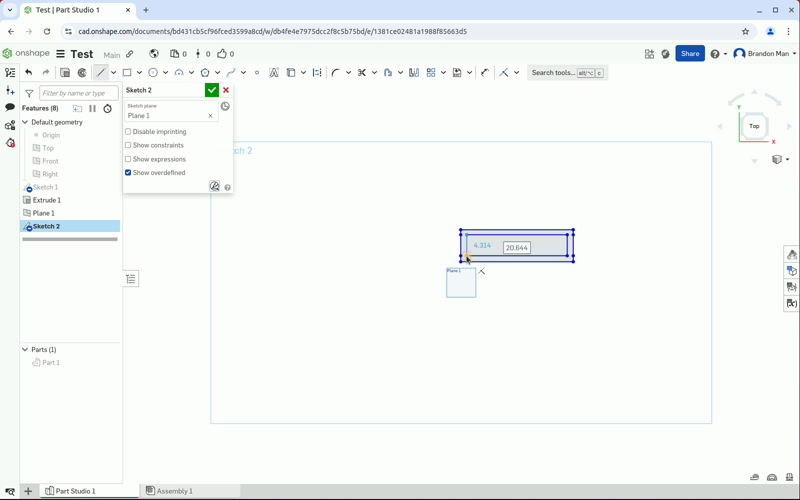
mouse_move(492, 231)
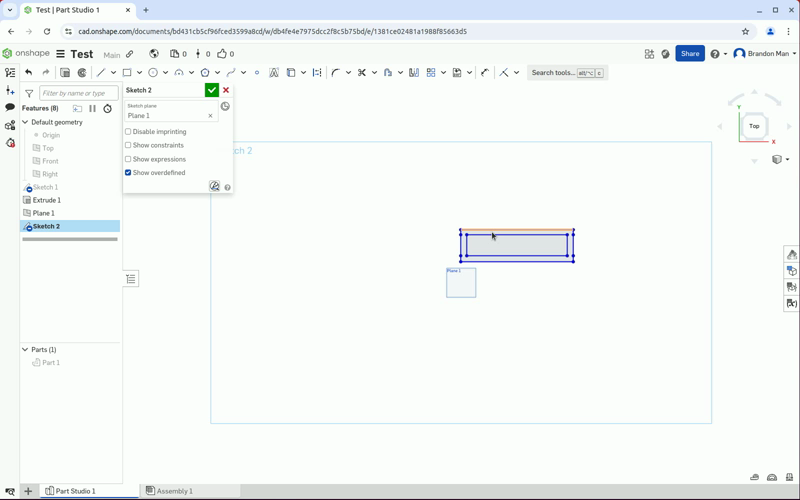
scroll(6)
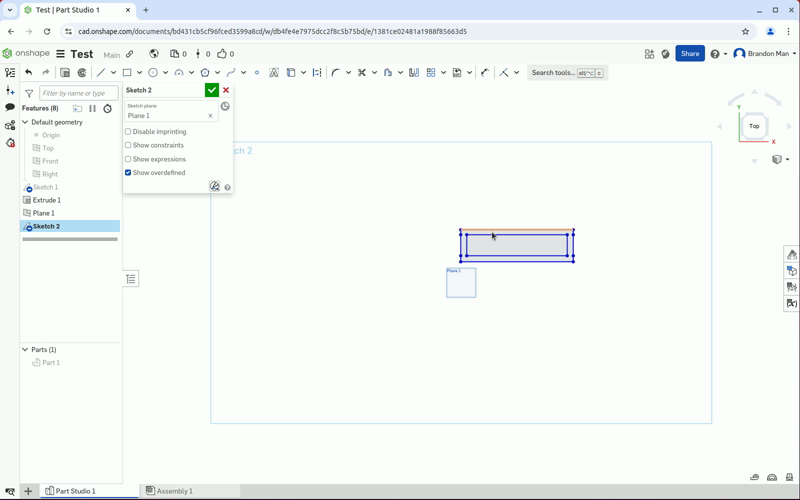
scroll(6)
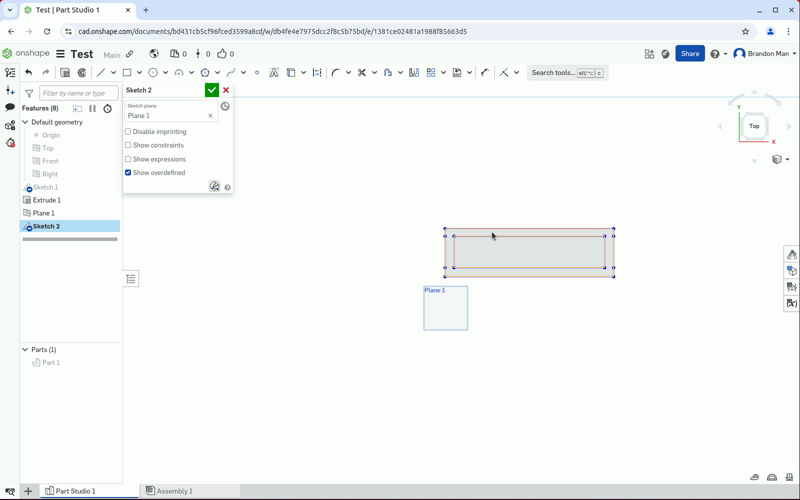
scroll(6)
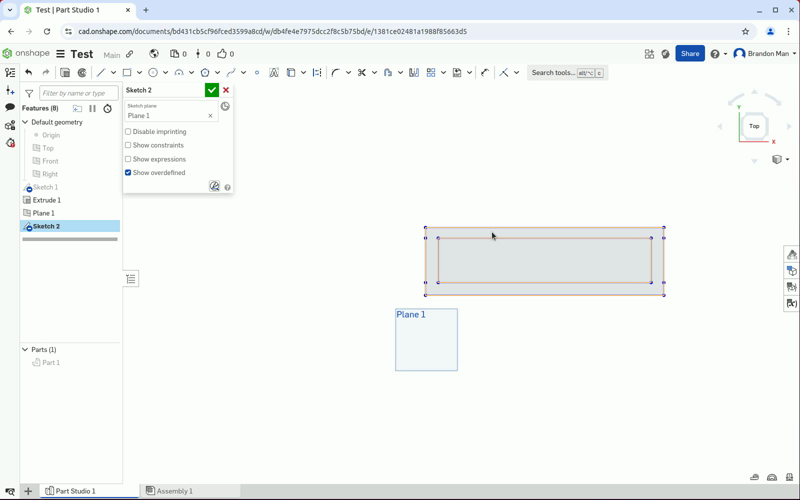
scroll(6)
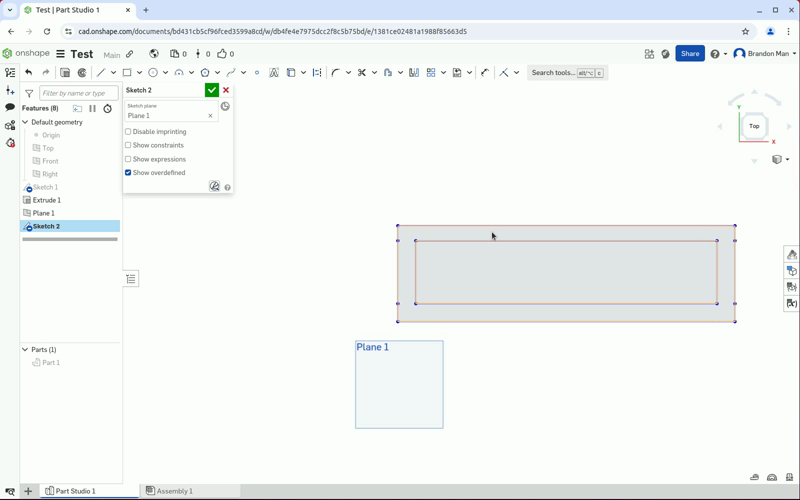
scroll(6)
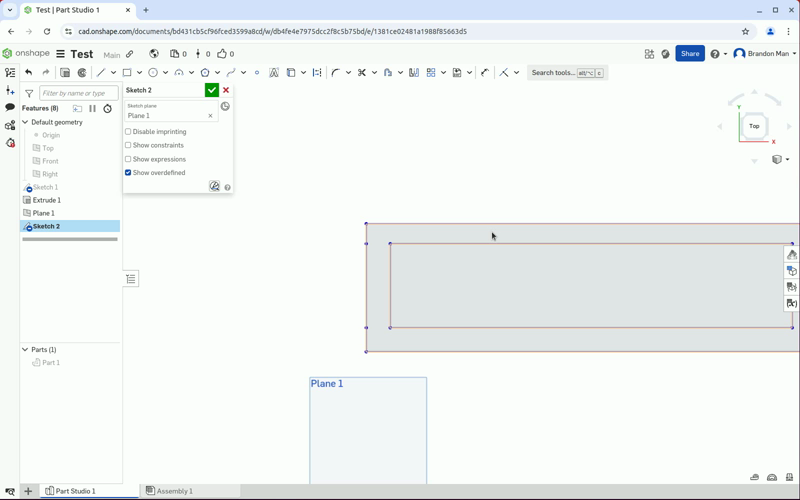
scroll(6)
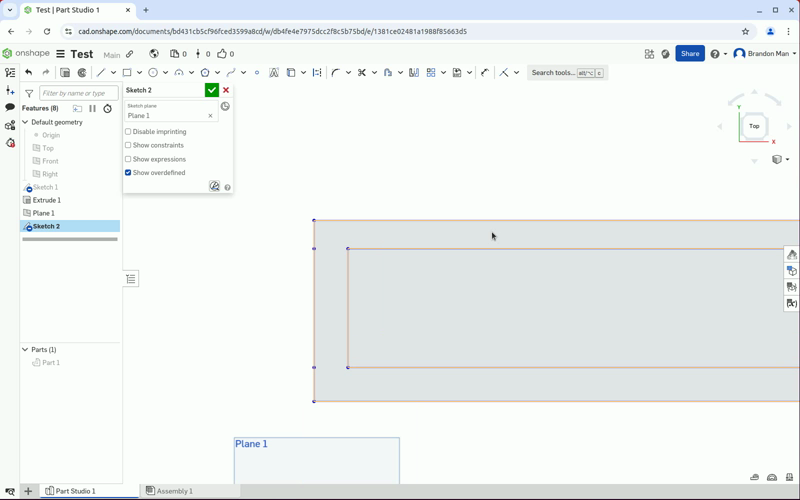
scroll(6)
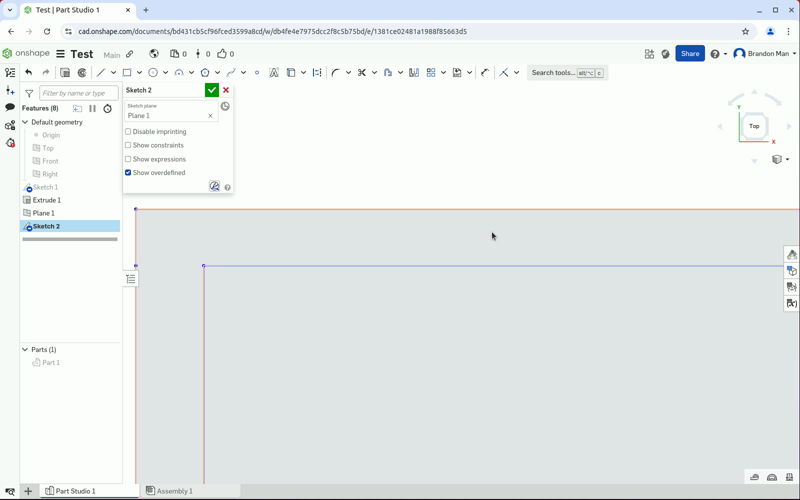
click(492, 231)
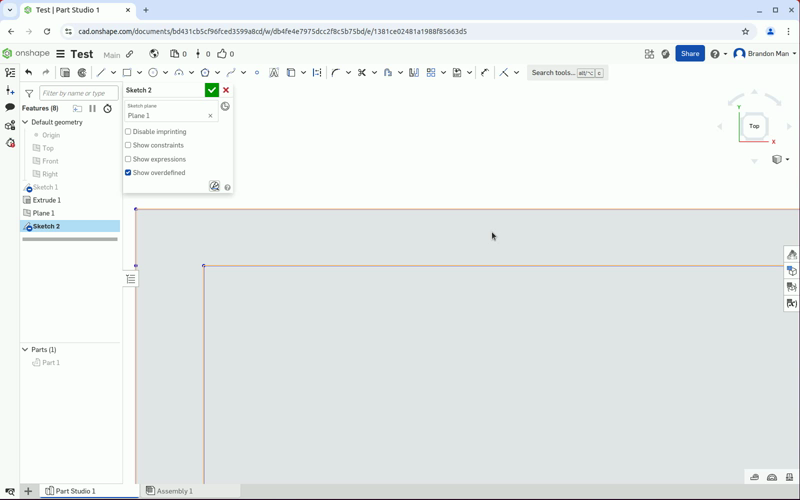
scroll(-6)
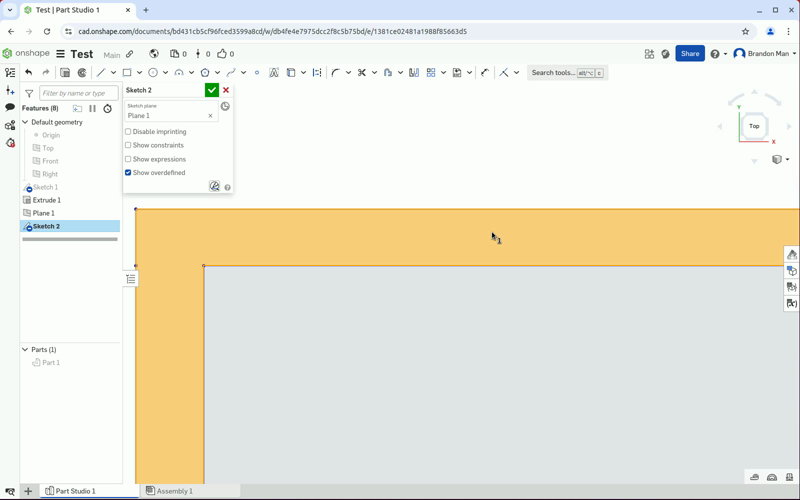
scroll(-6)
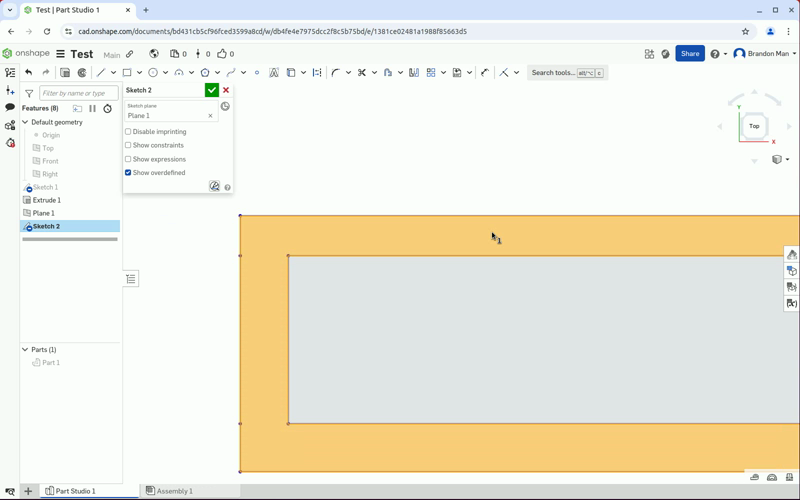
scroll(-6)
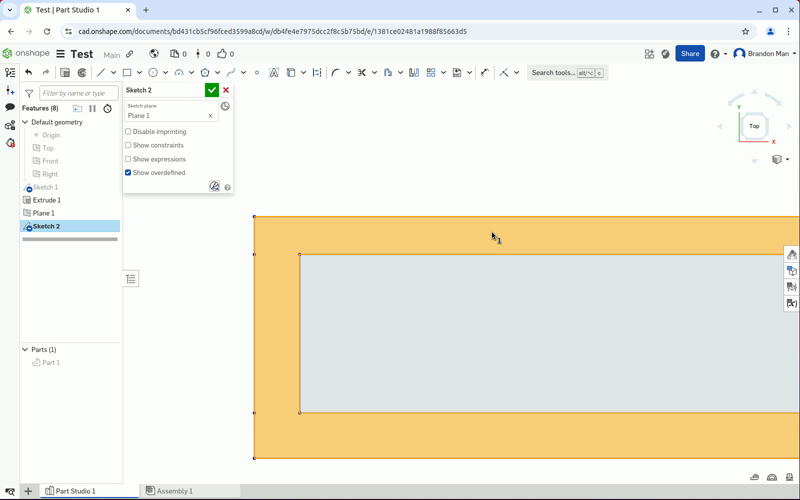
scroll(-6)
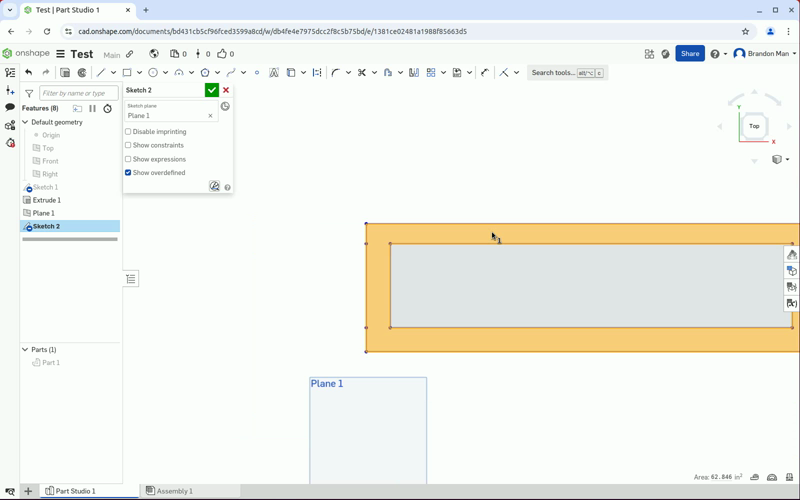
scroll(-6)
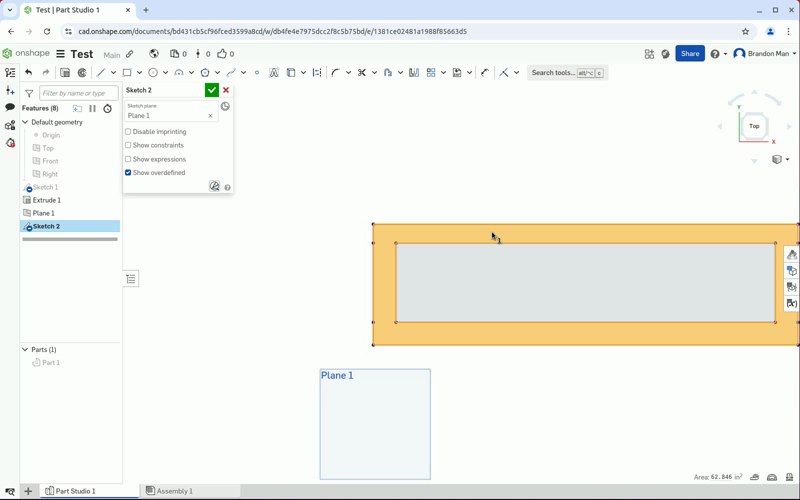
scroll(-6)
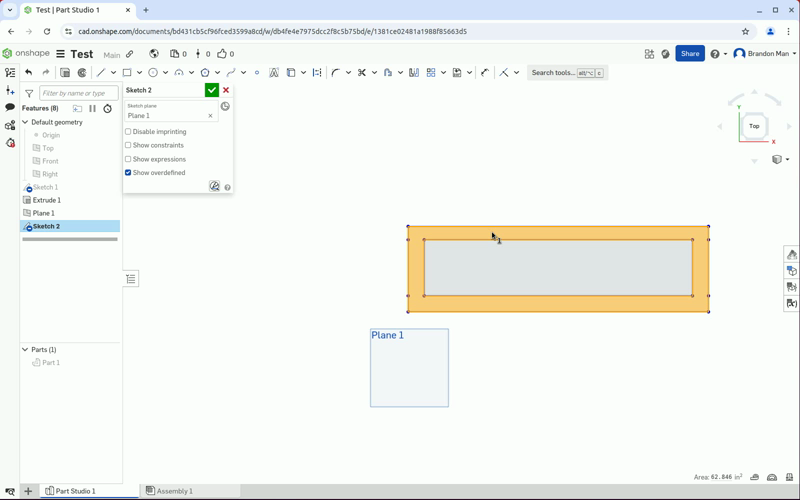
scroll(-6)
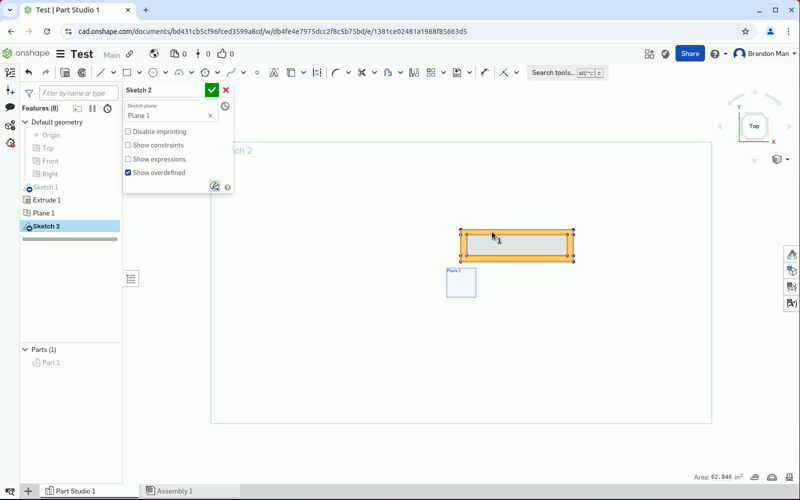
mouse_move(73, 352)
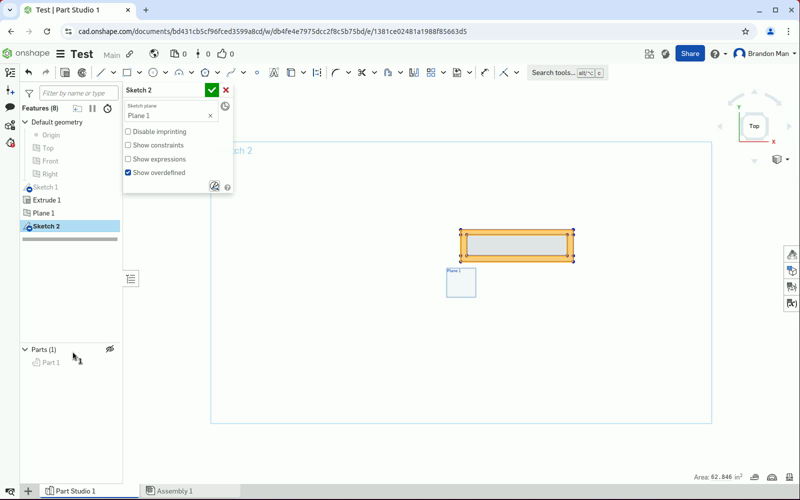
key(shift+y)
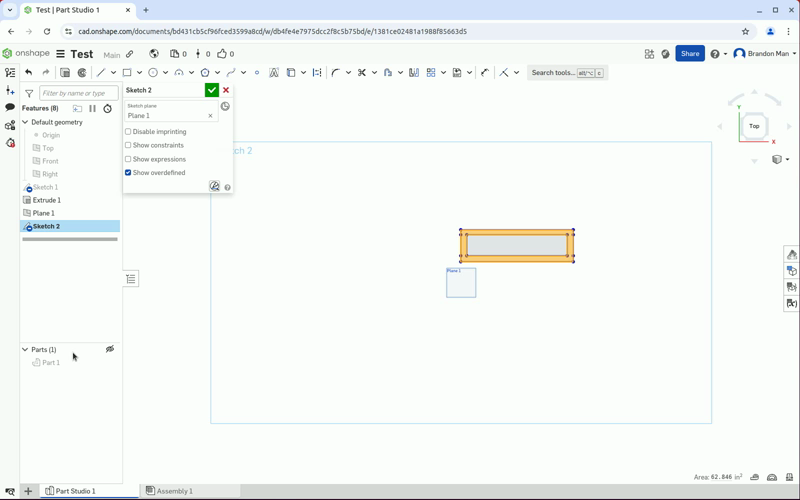
key(shift+e)
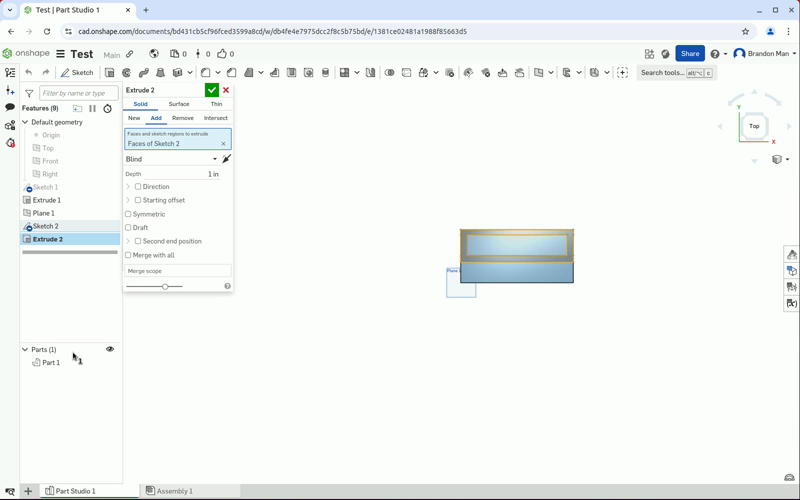
mouse_move(143, 106)
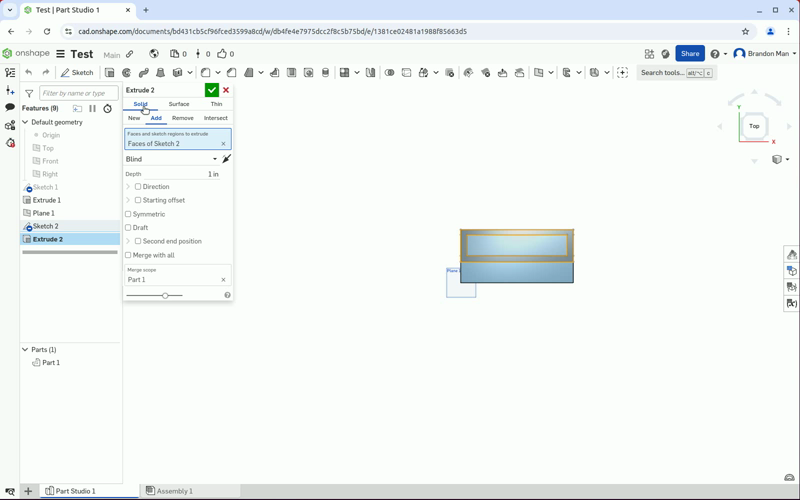
click(143, 106)
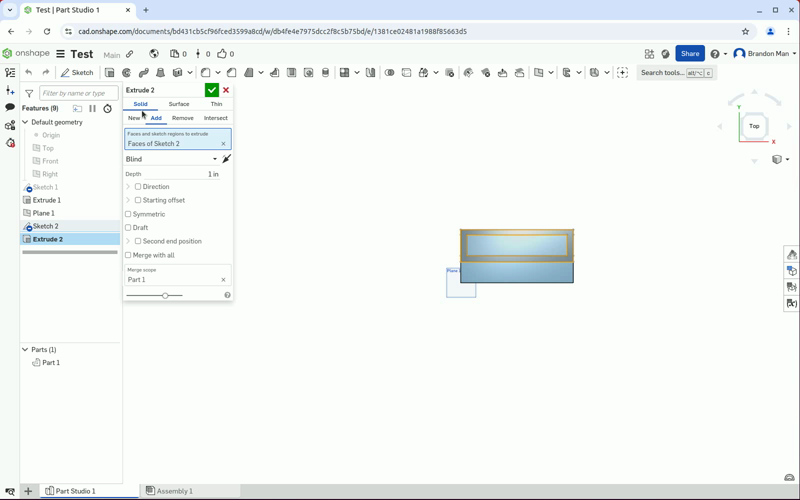
mouse_move(137, 120)
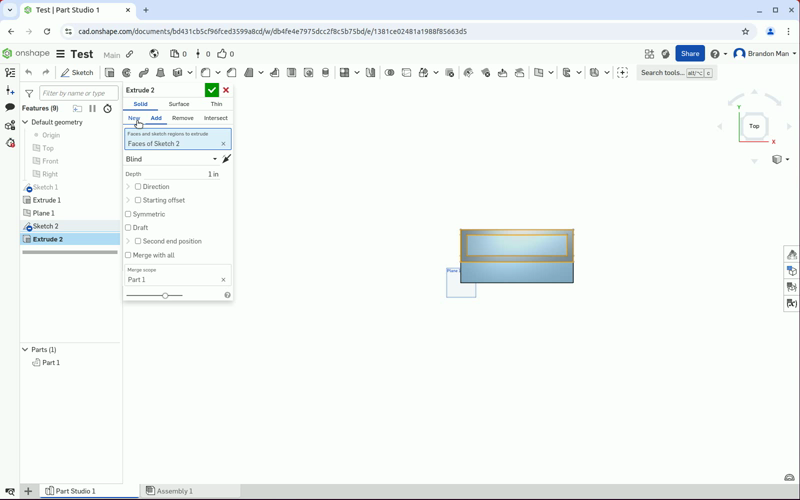
click(137, 120)
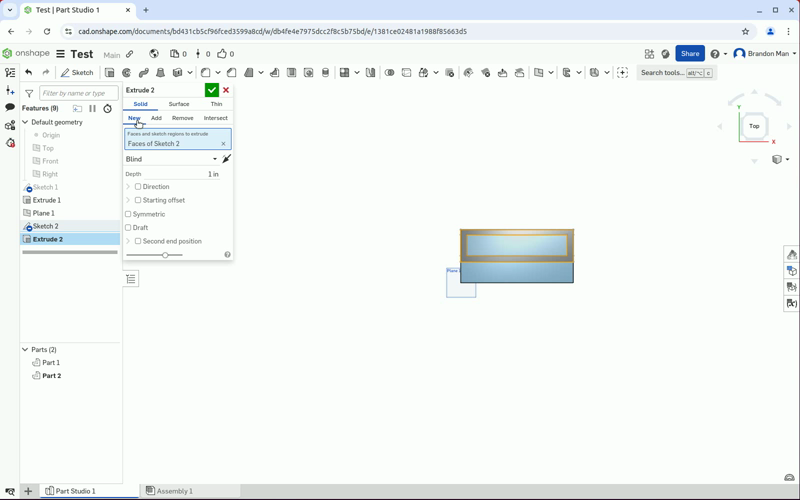
key(tab, 4)
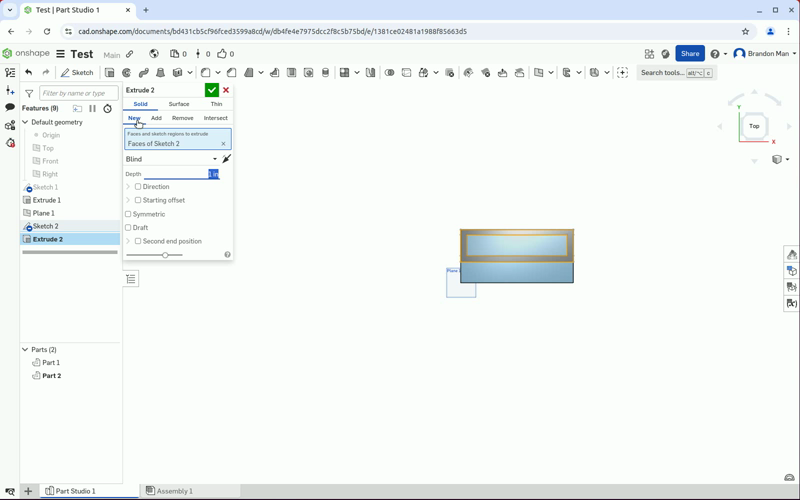
text(8.906)
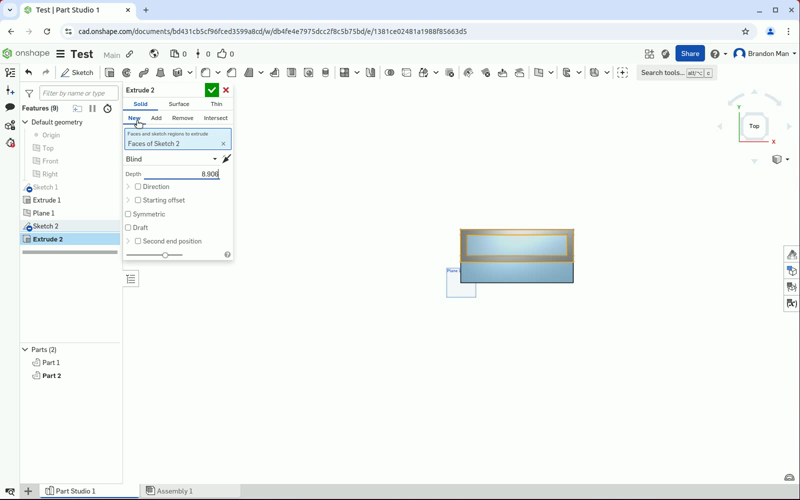
key(enter)
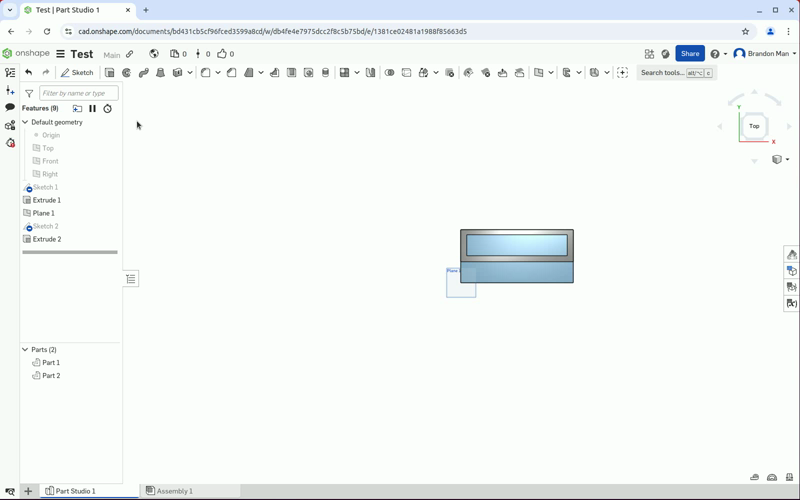
key(shift+h)
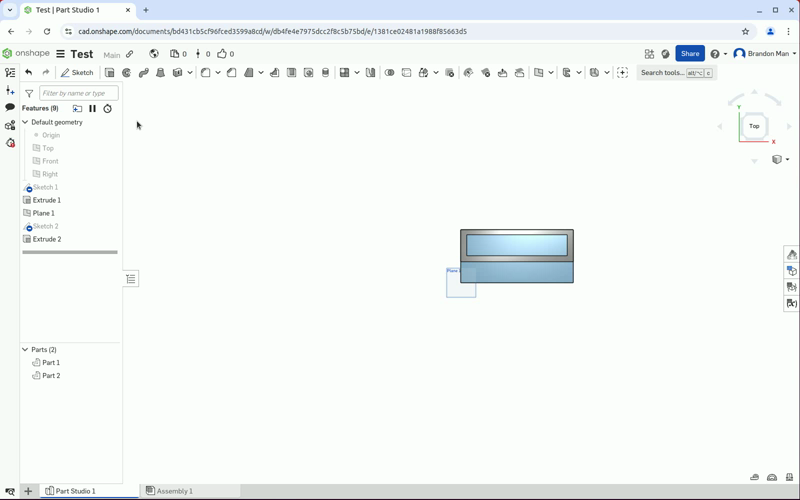
key(shift+h)
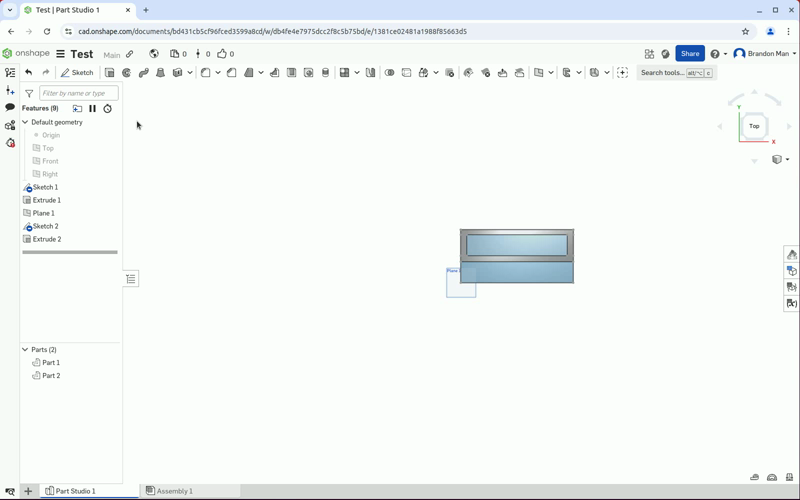
key(shift+7)
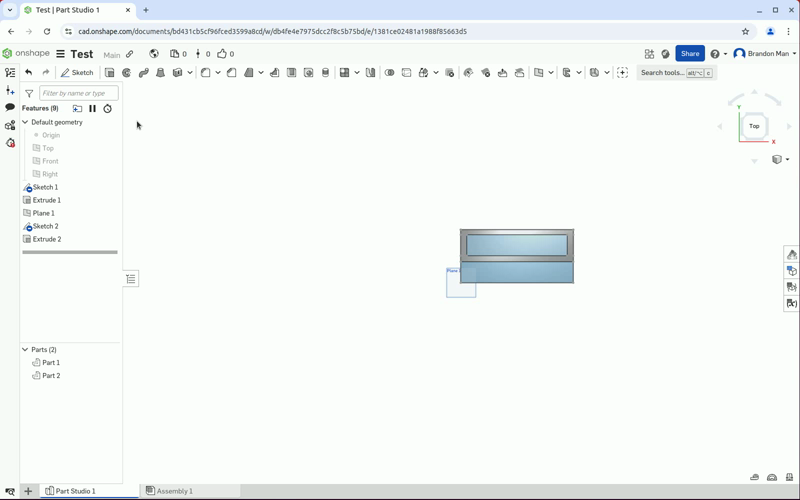
key(up, 3)
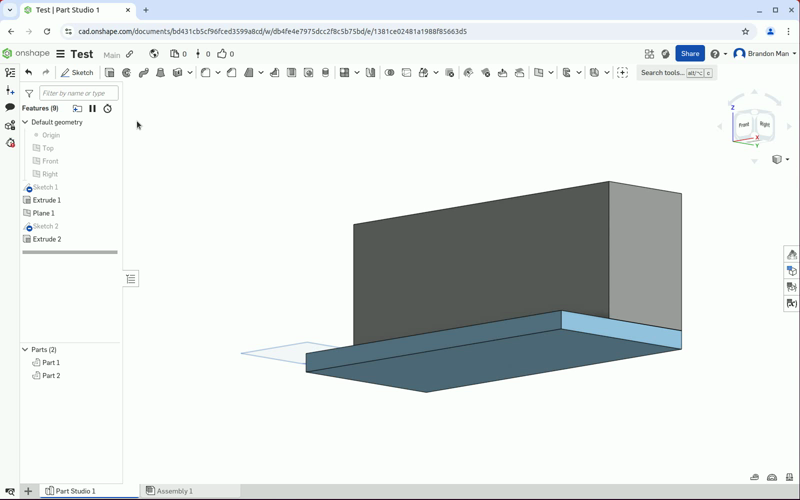
key(left, 3)
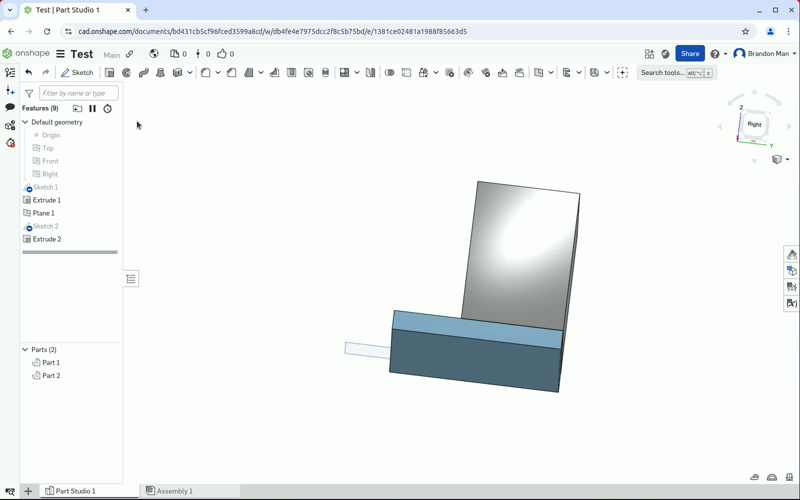
key(right, 3)
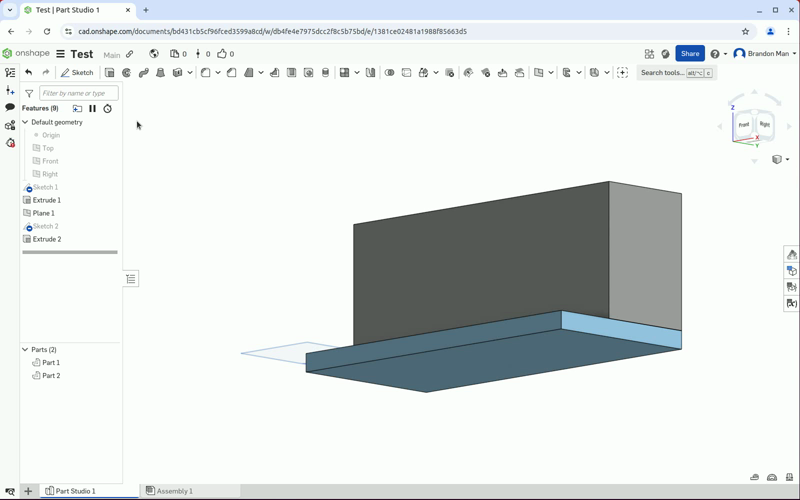
key(down, 3)
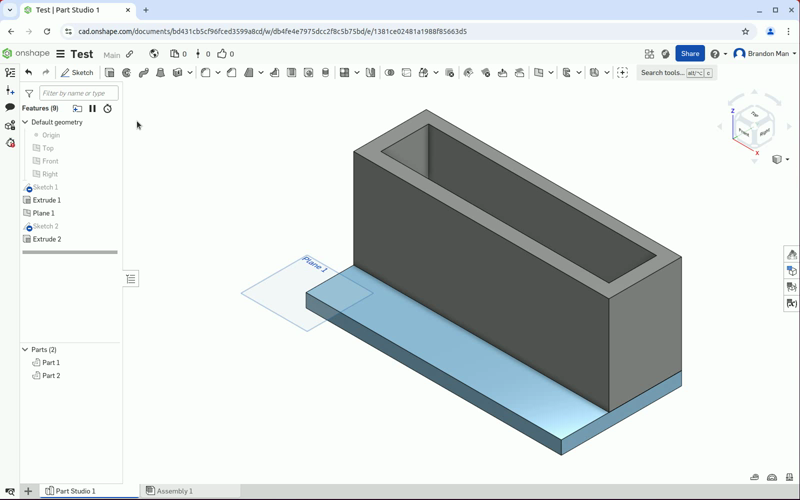
mouse_move(73, 189)
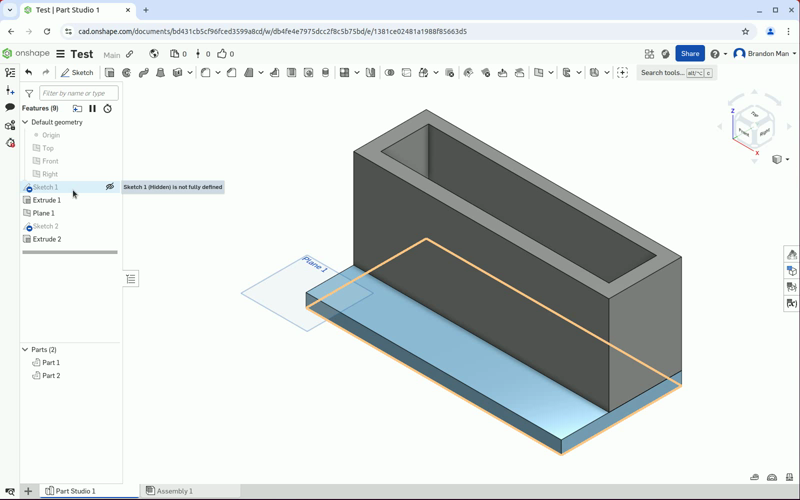
click(73, 189)